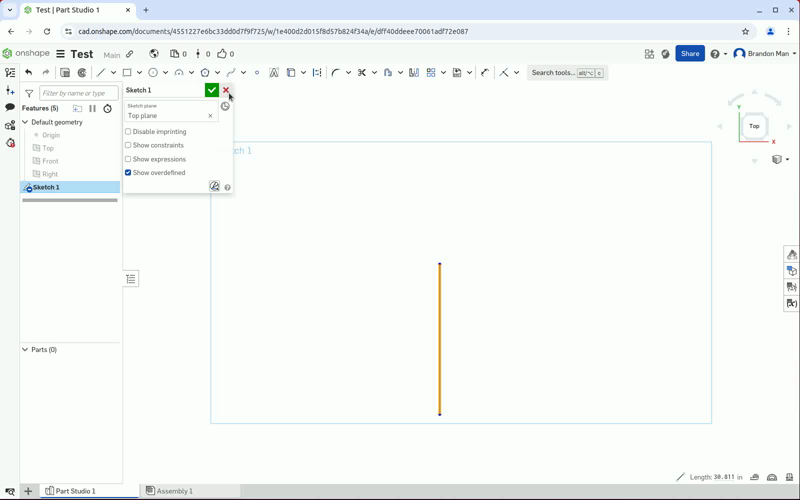
key(shift+h)
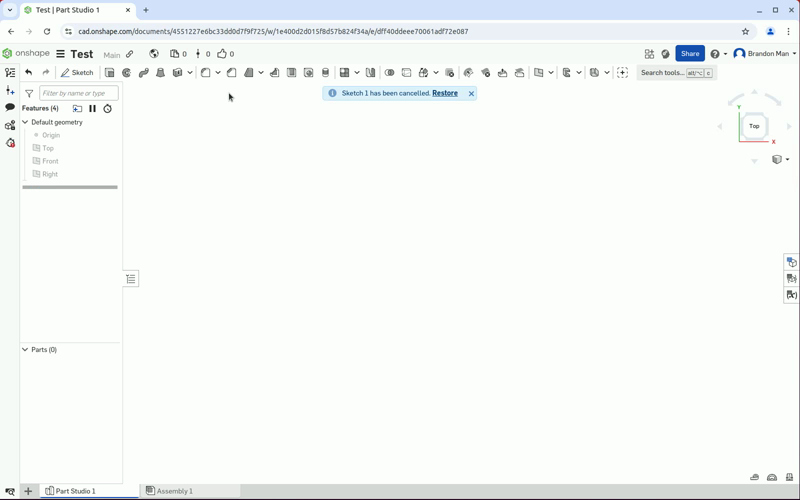
mouse_move(73, 352)
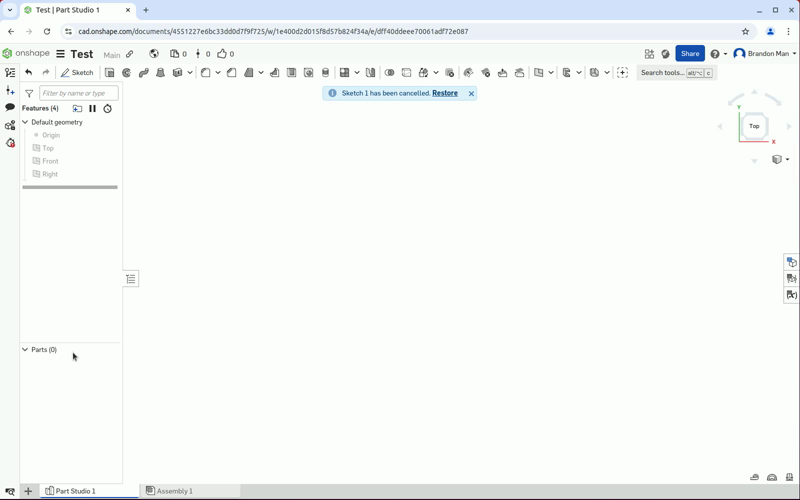
key(y)
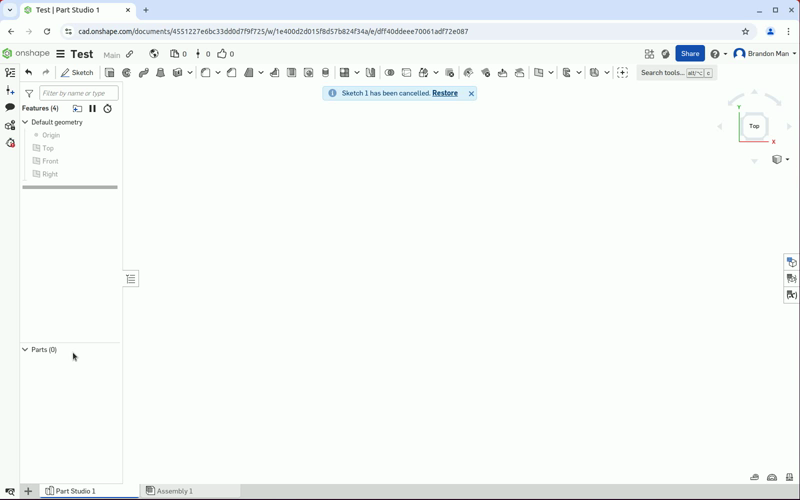
key(shift+p)
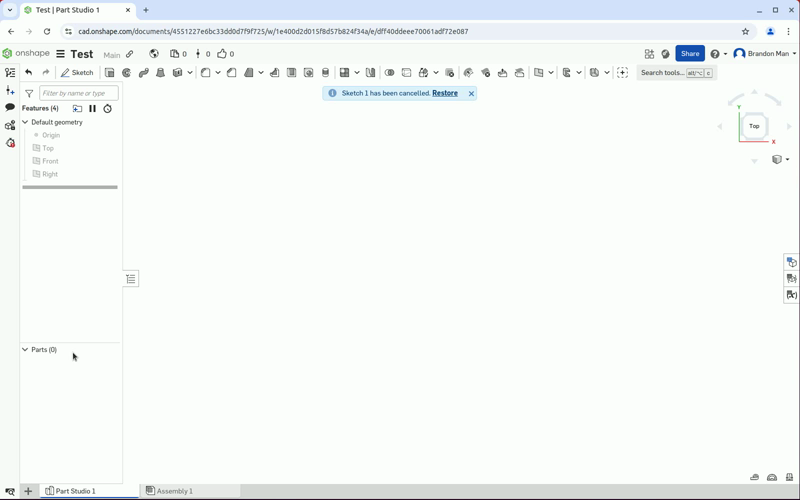
key(space)
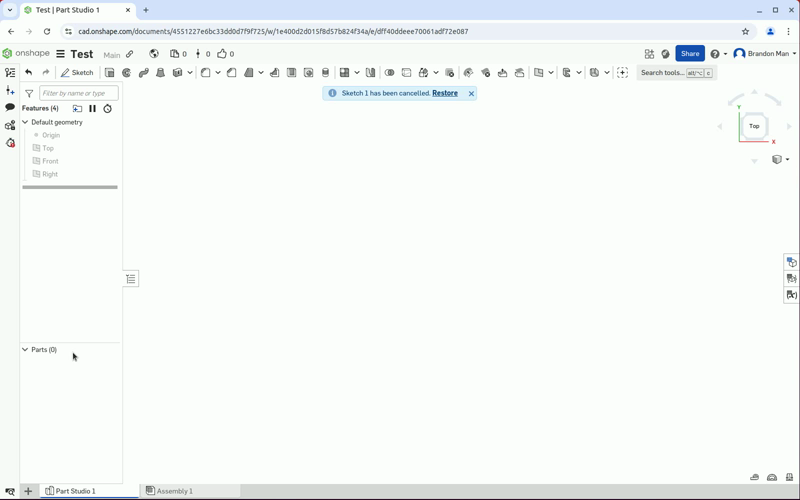
key_down(shift)
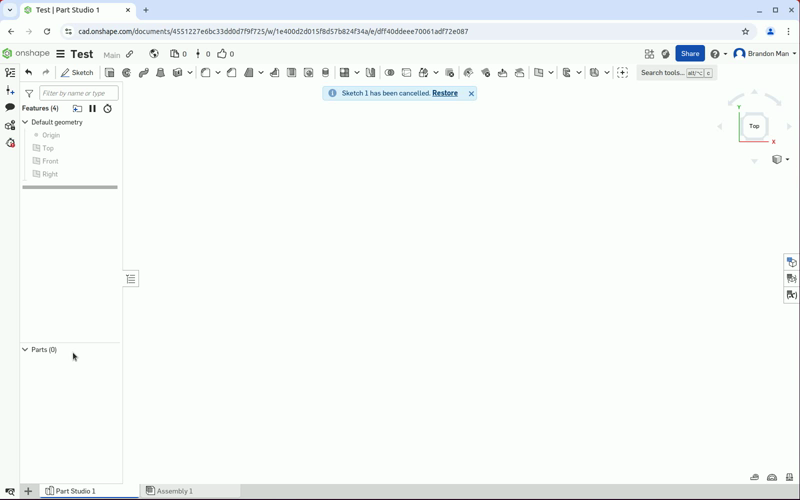
key(up)
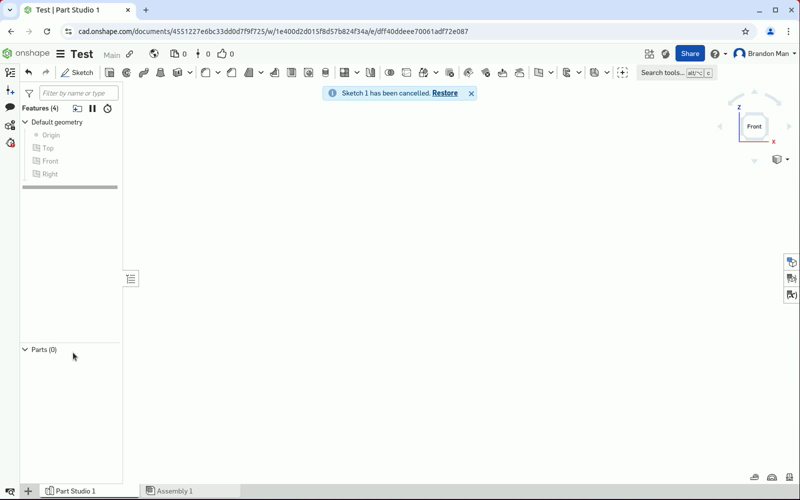
key_up(shift)
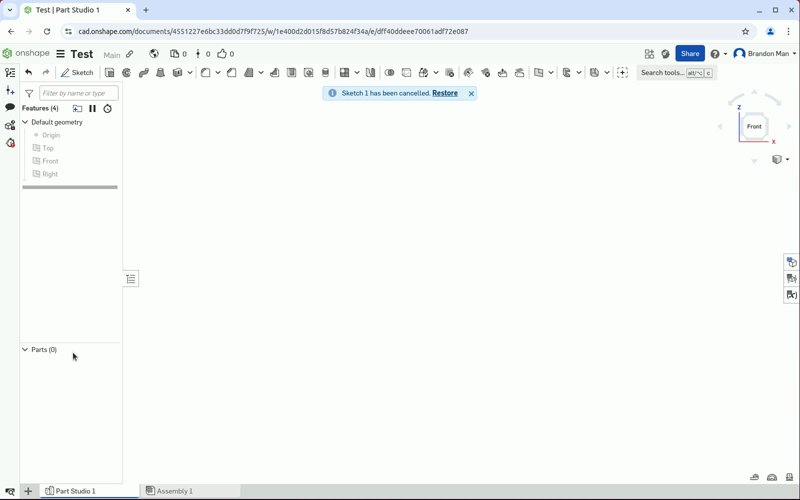
key(space)
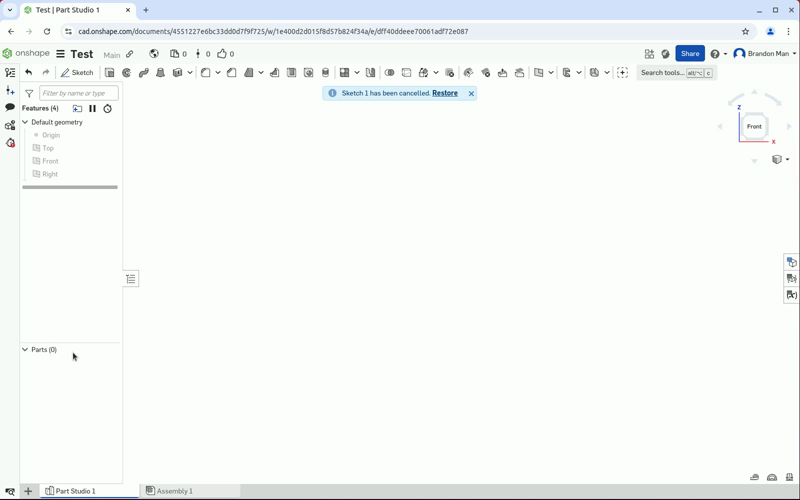
key_down(shift)
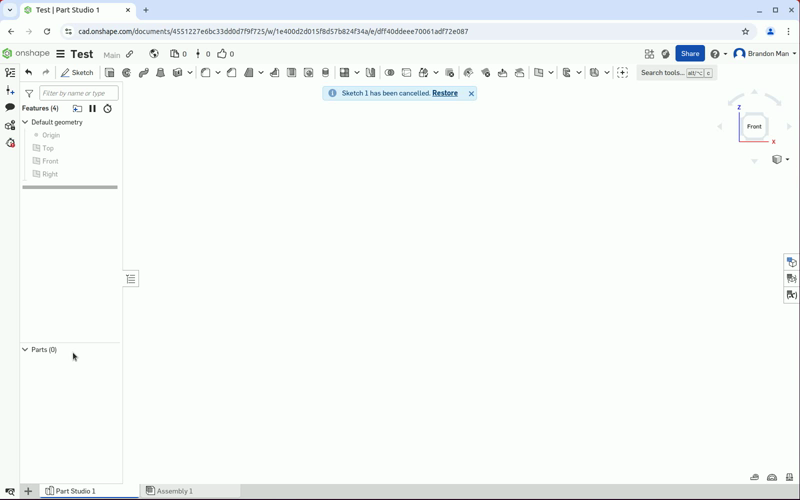
key(left)
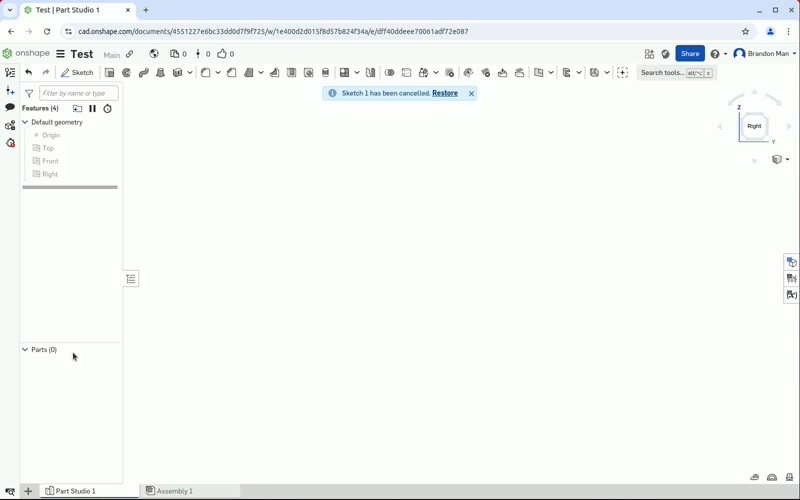
key_up(shift)
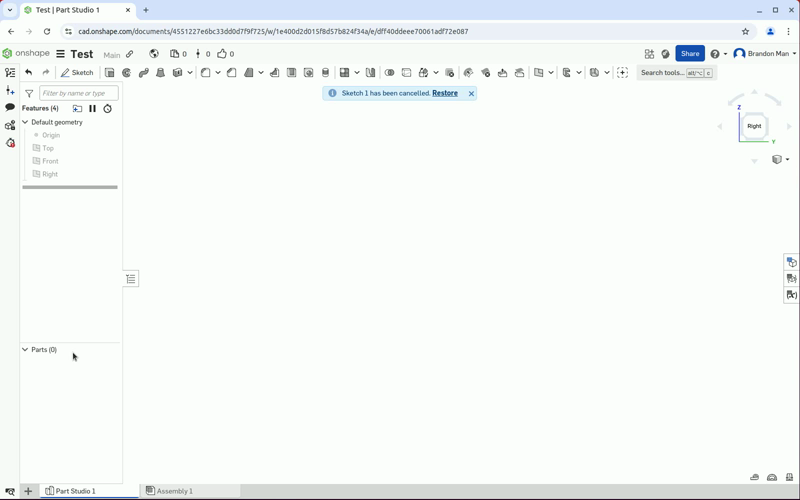
mouse_move(73, 352)
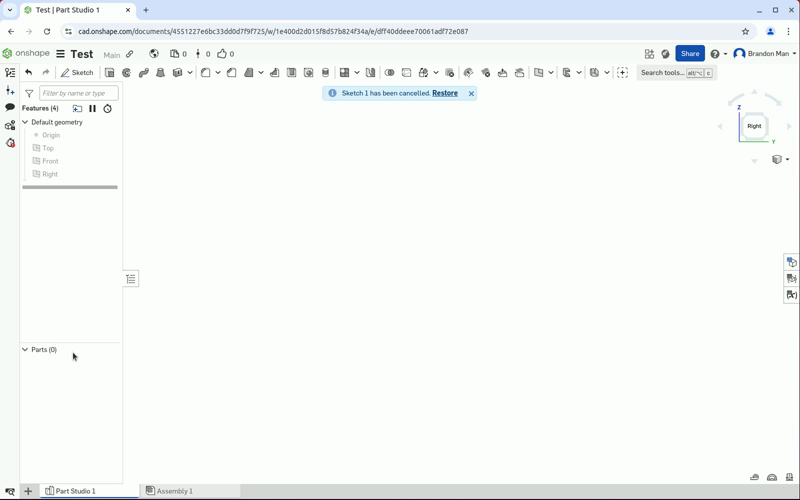
key(shift+y)
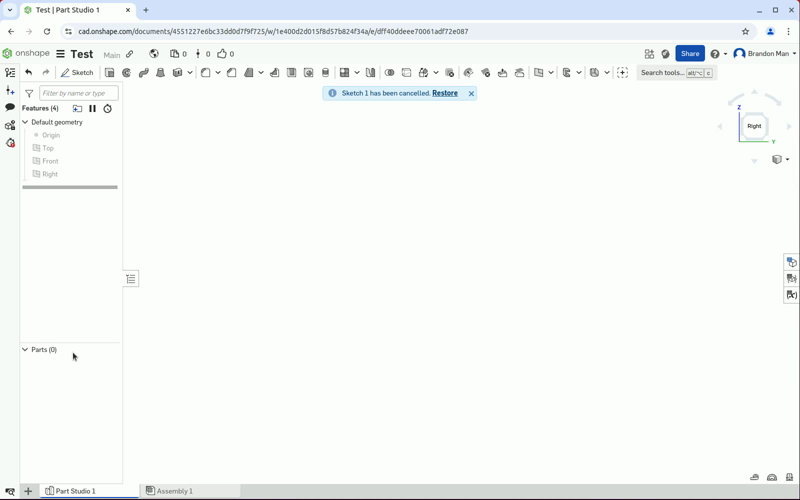
key(shift+s)
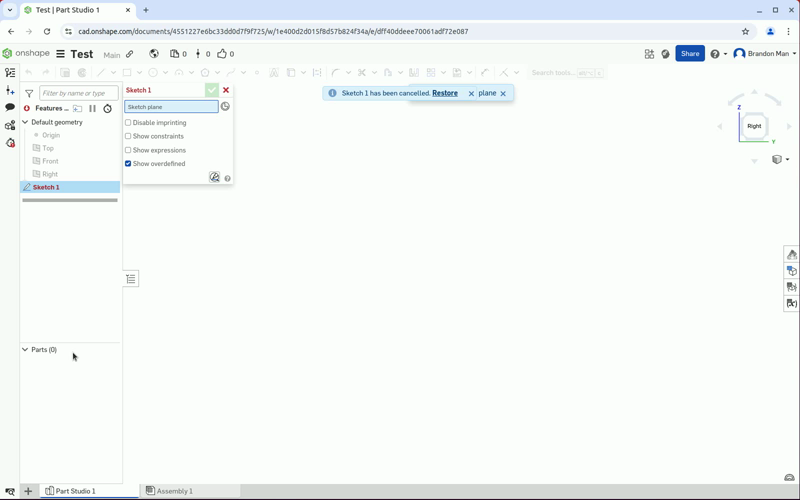
mouse_move(73, 176)
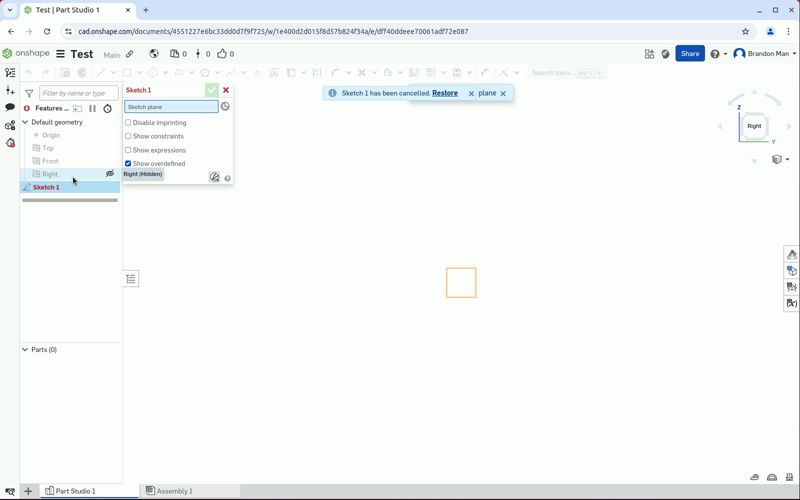
click(73, 176)
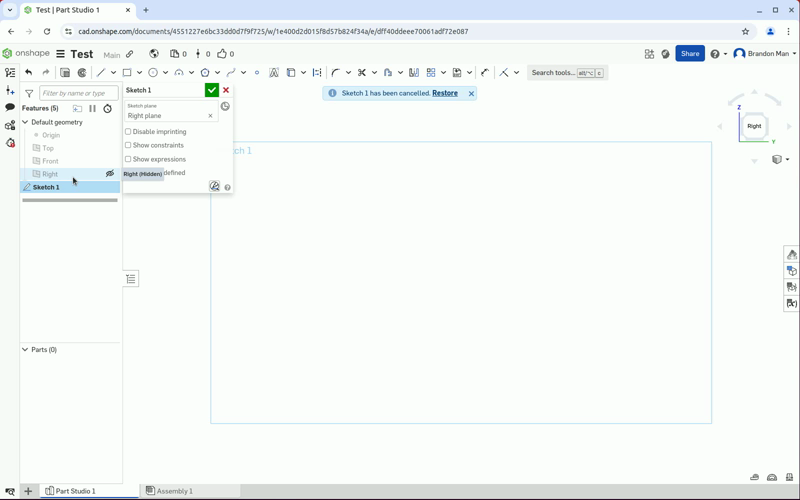
mouse_move(73, 352)
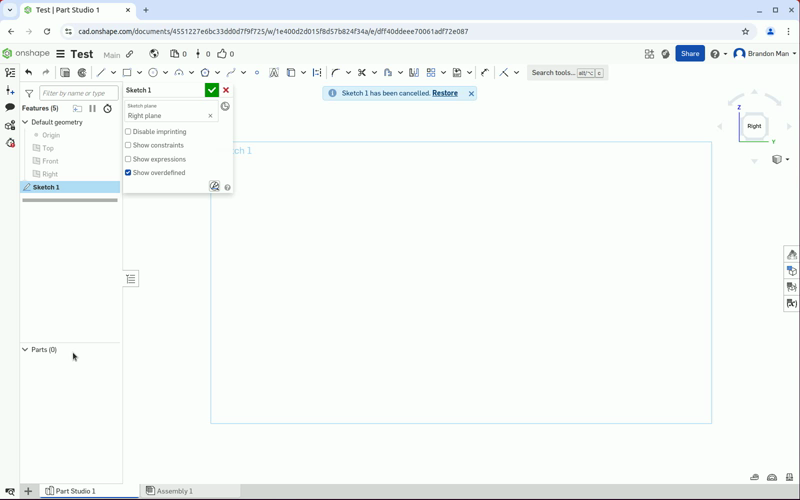
key(y)
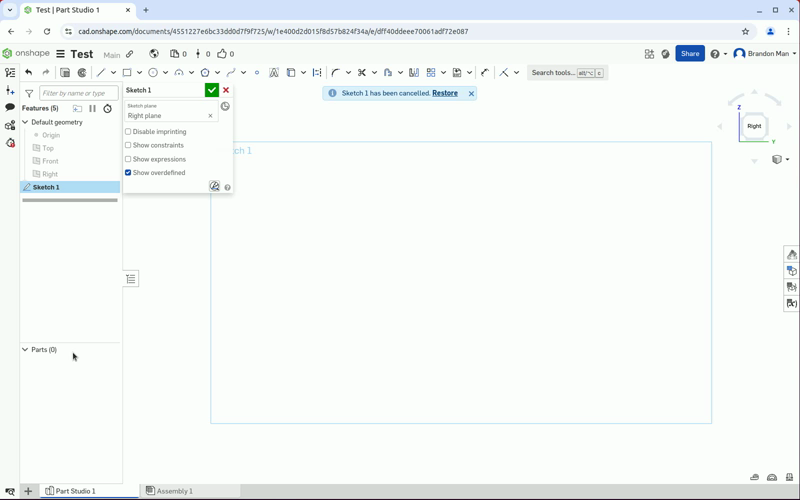
key(l)
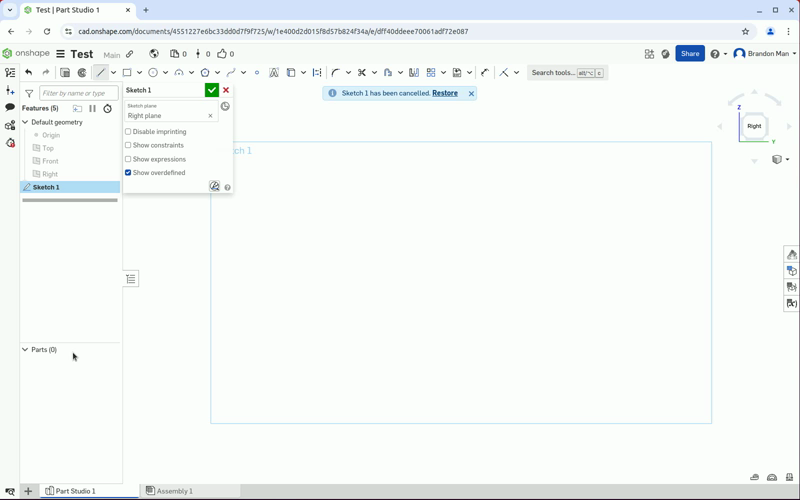
key_down(shift)
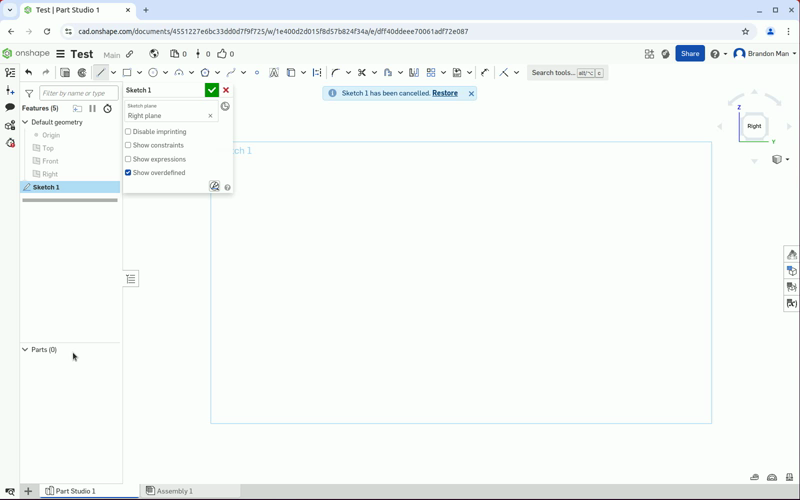
mouse_move(460, 282)
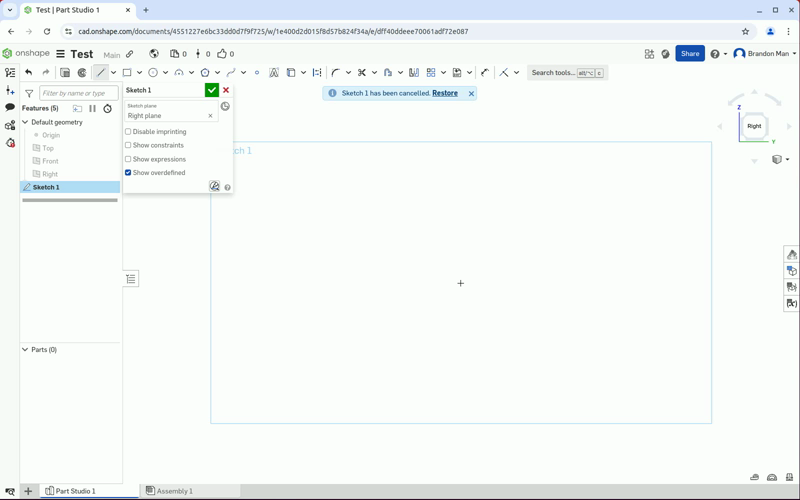
click(460, 282)
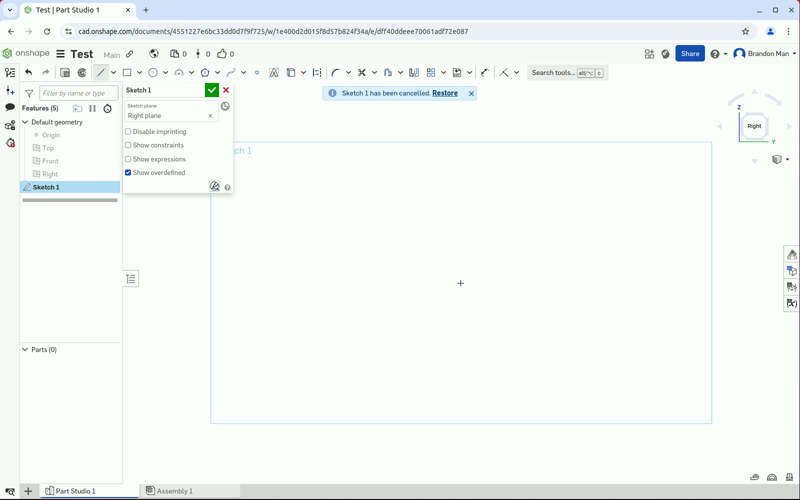
key_up(shift)
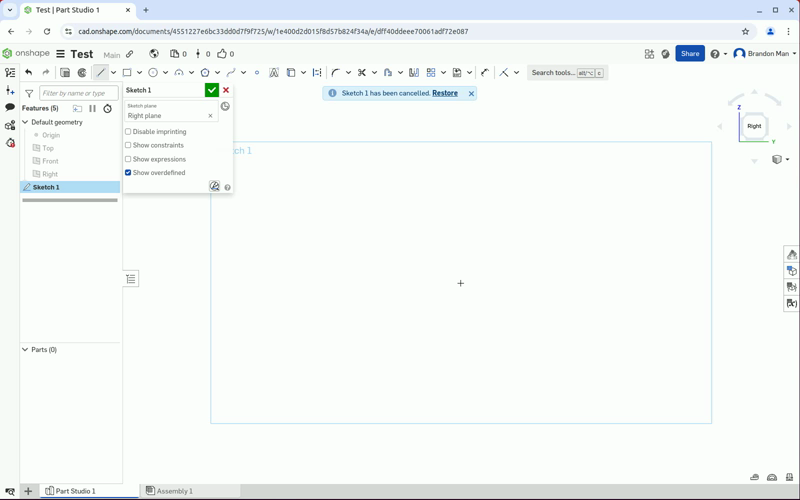
key_down(shift)
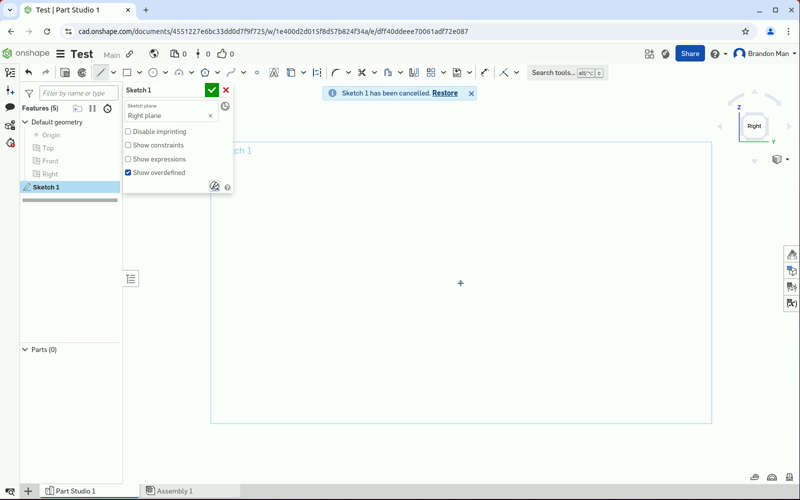
mouse_move(529, 282)
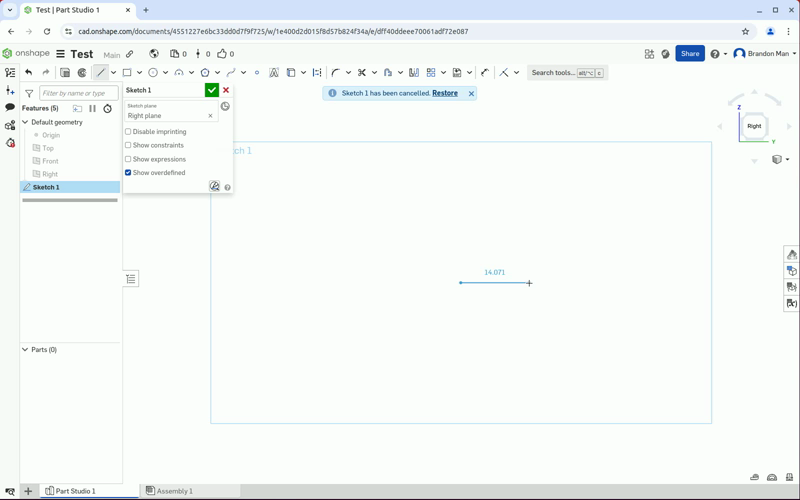
click(529, 282)
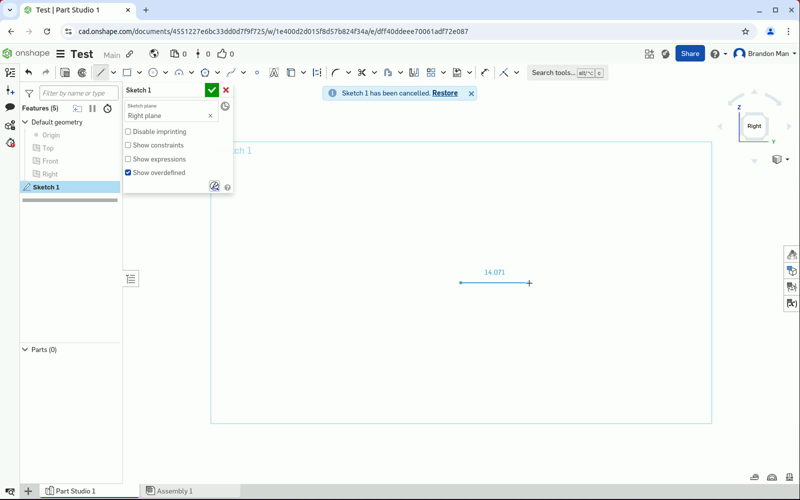
key_up(shift)
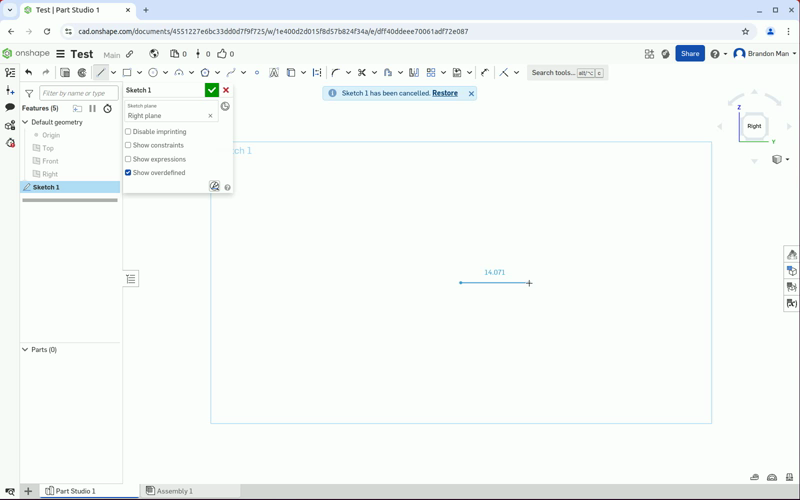
key_down(shift)
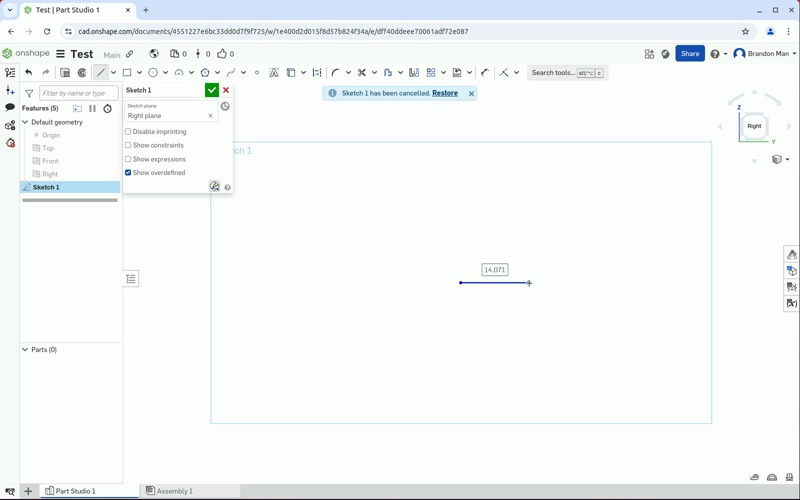
mouse_move(559, 282)
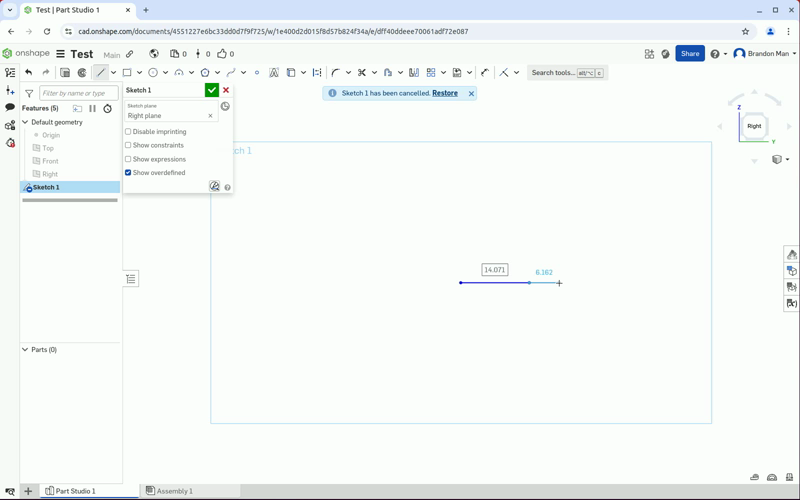
mouse_move(529, 231)
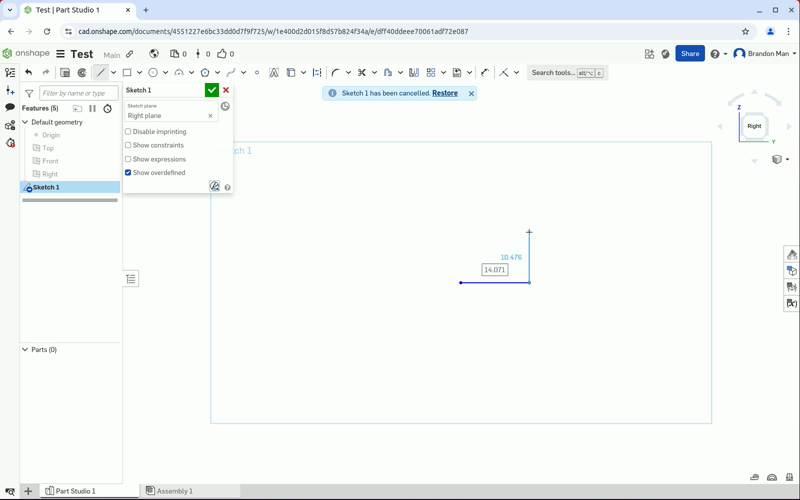
click(529, 231)
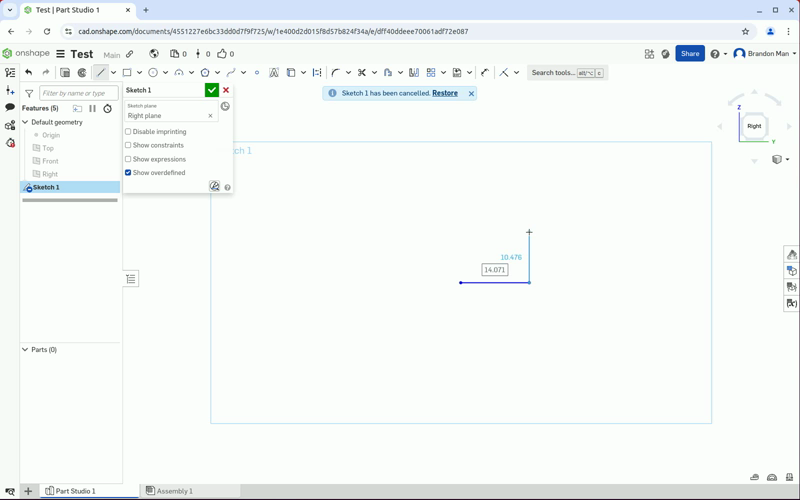
key_up(shift)
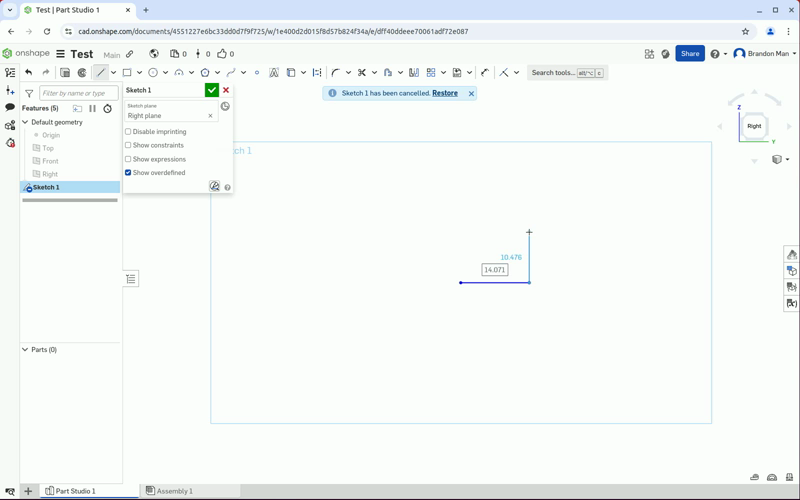
key_down(shift)
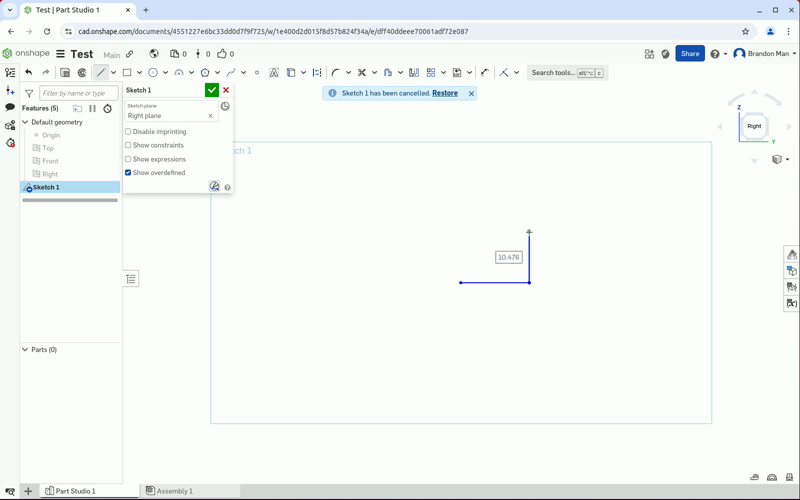
mouse_move(559, 231)
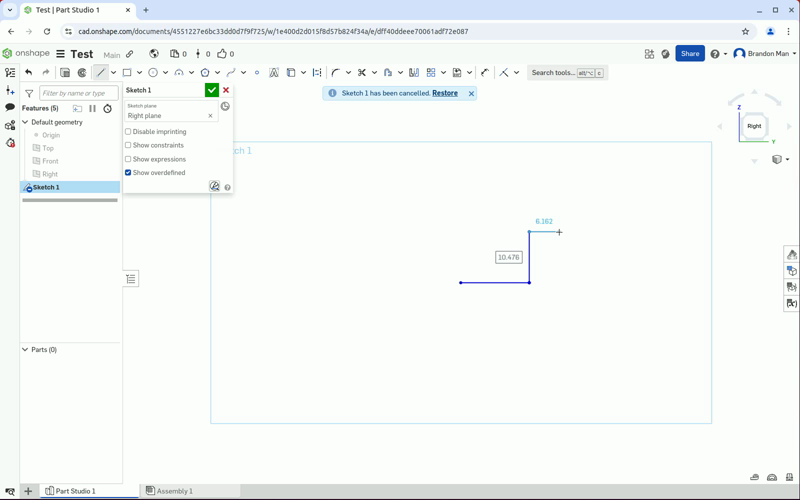
mouse_move(511, 214)
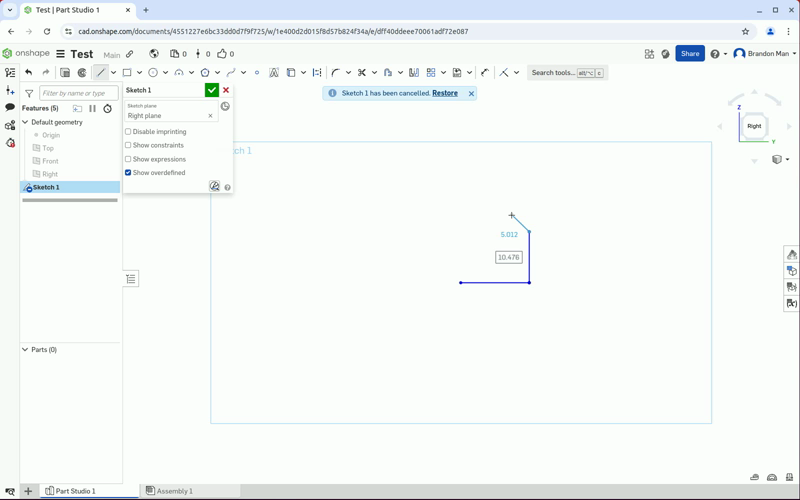
click(511, 214)
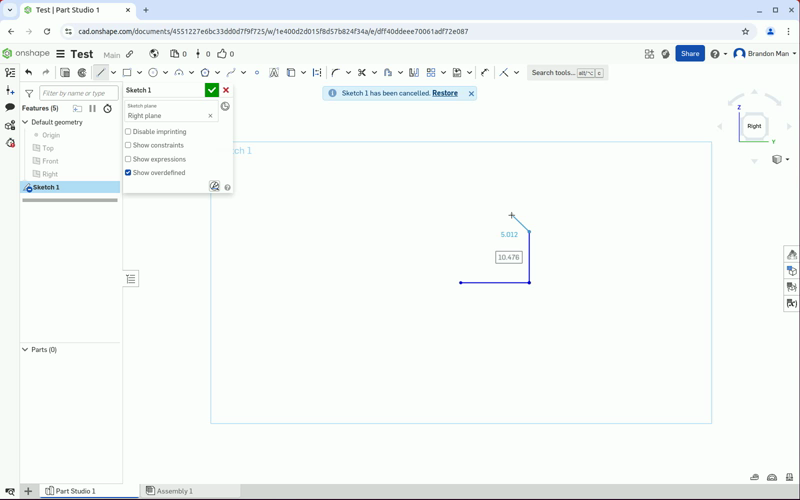
key_up(shift)
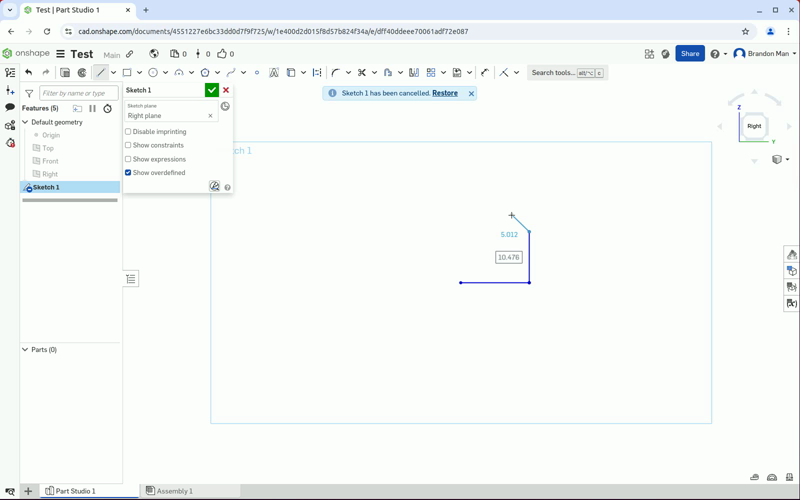
key_down(shift)
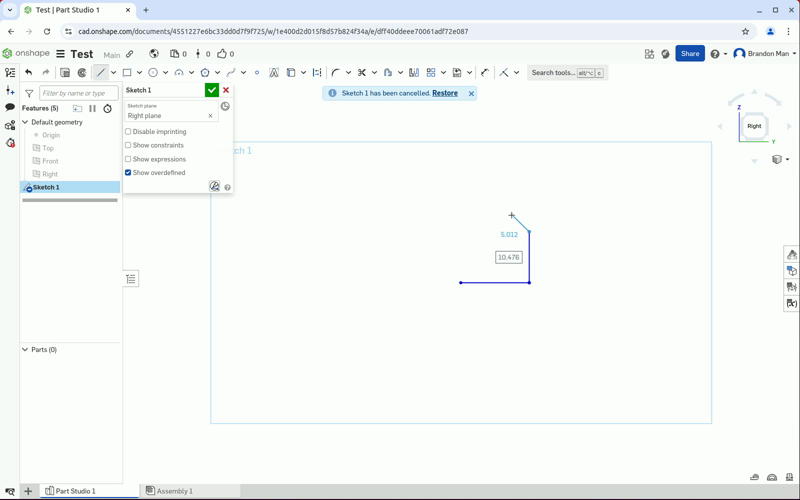
mouse_move(541, 214)
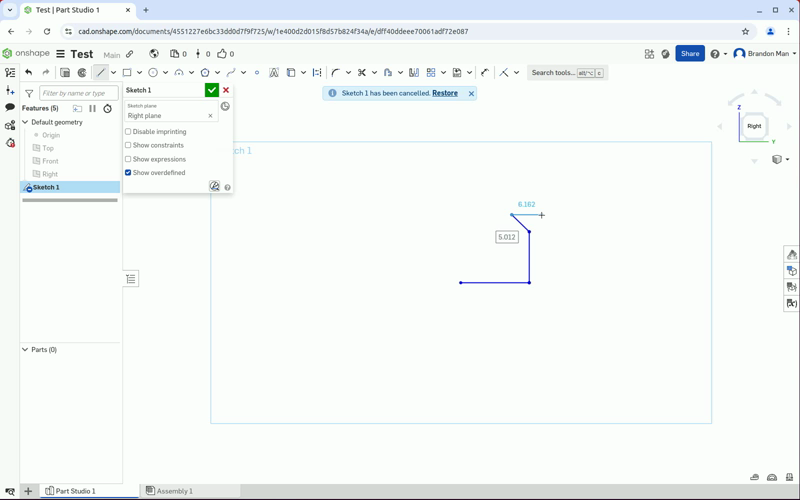
mouse_move(478, 214)
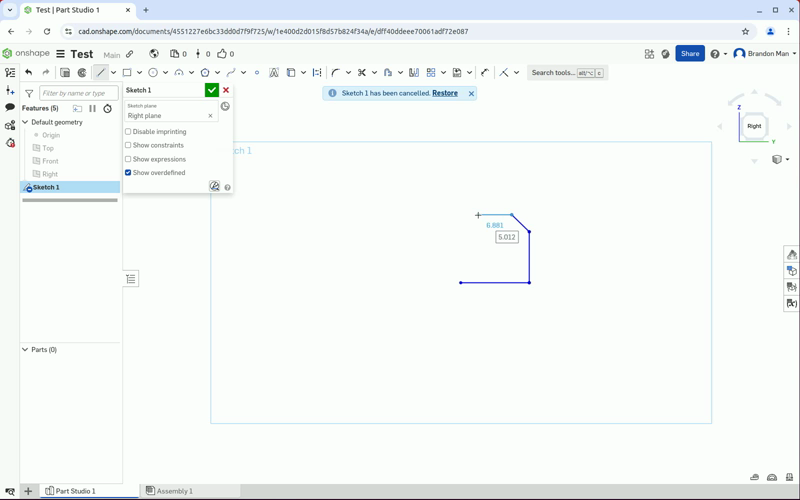
click(478, 214)
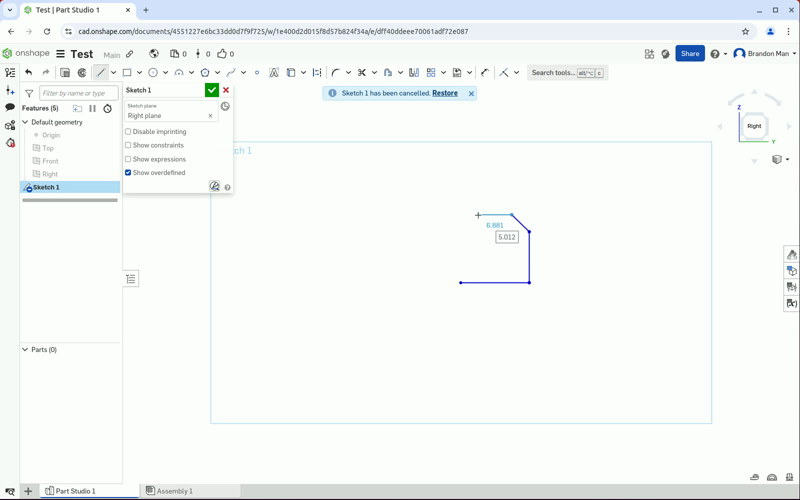
key_up(shift)
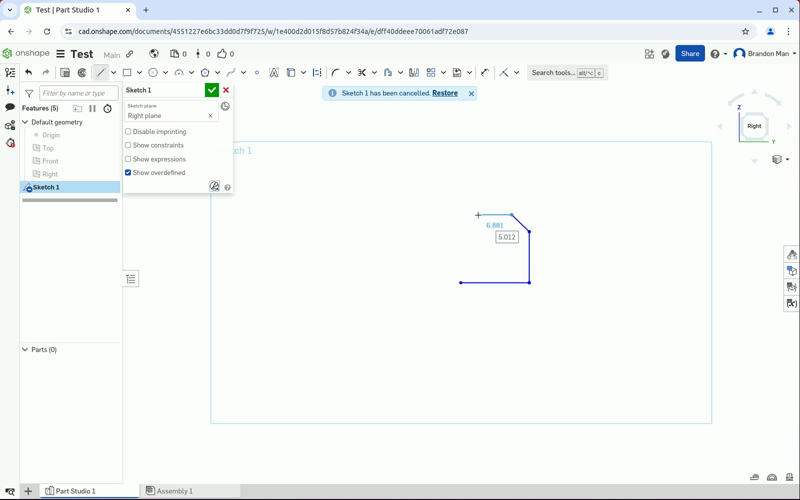
key_down(shift)
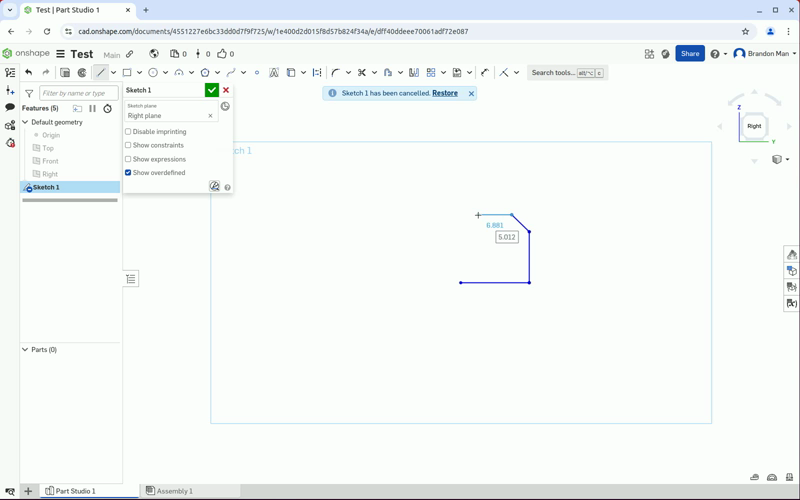
mouse_move(508, 214)
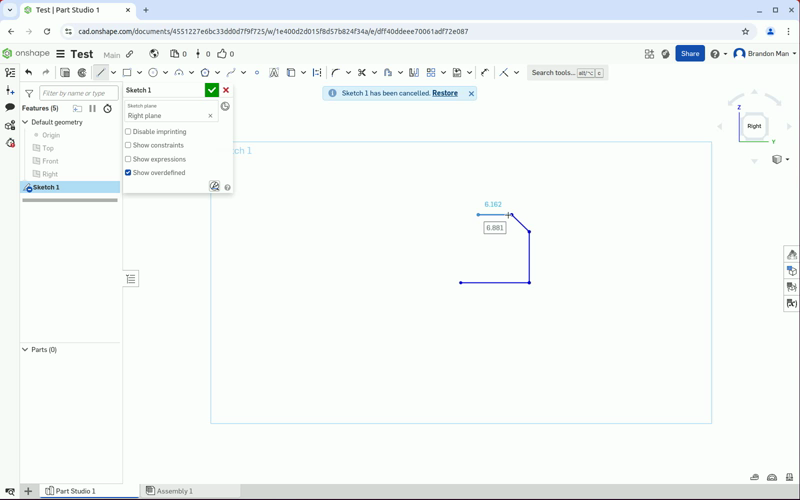
mouse_move(460, 231)
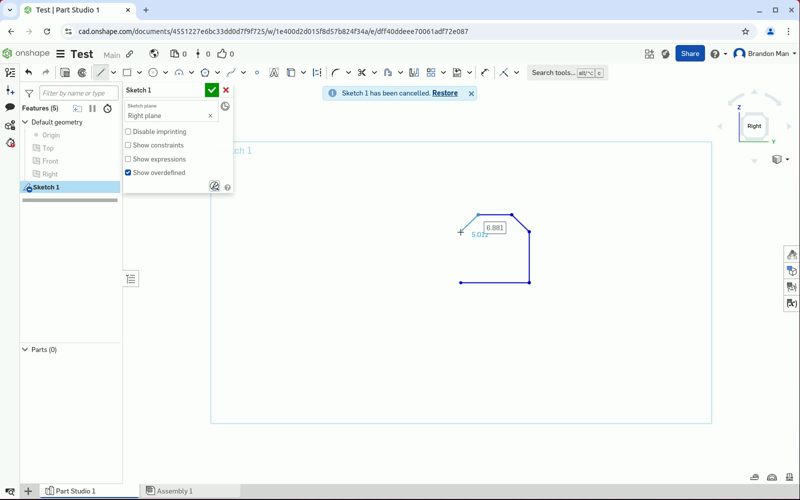
click(460, 231)
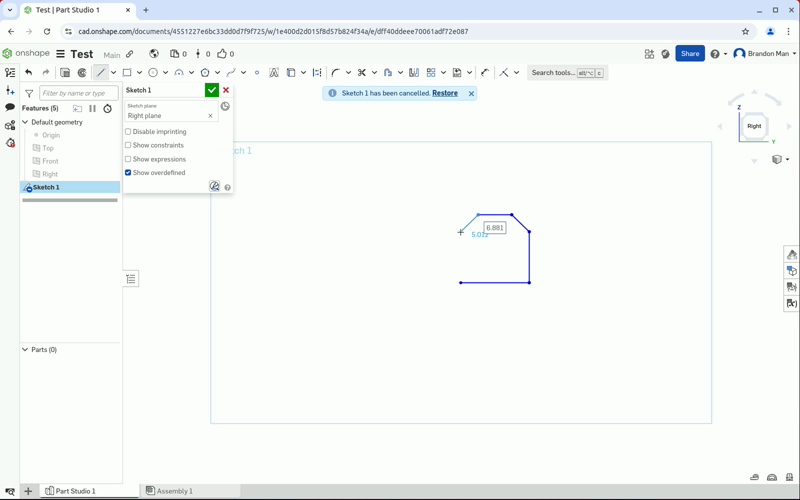
key_up(shift)
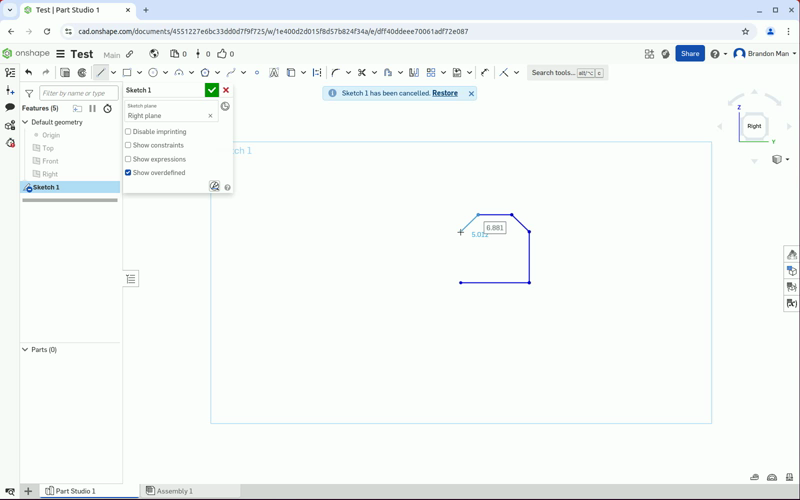
mouse_move(490, 231)
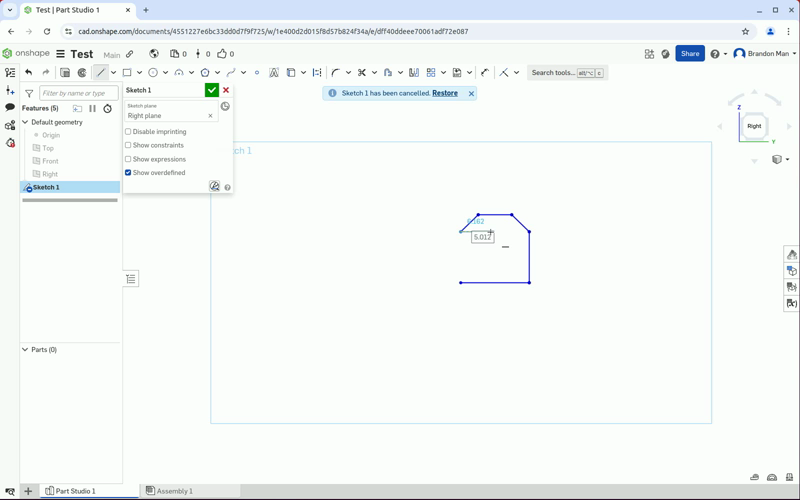
key_down(shift)
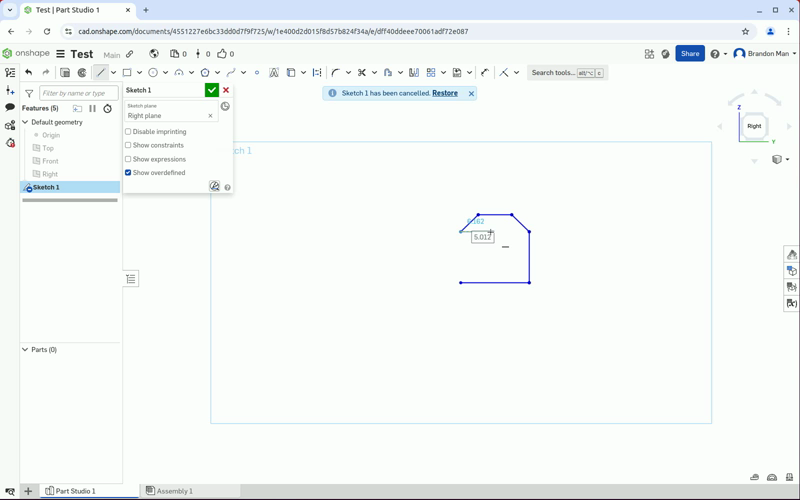
mouse_move(460, 282)
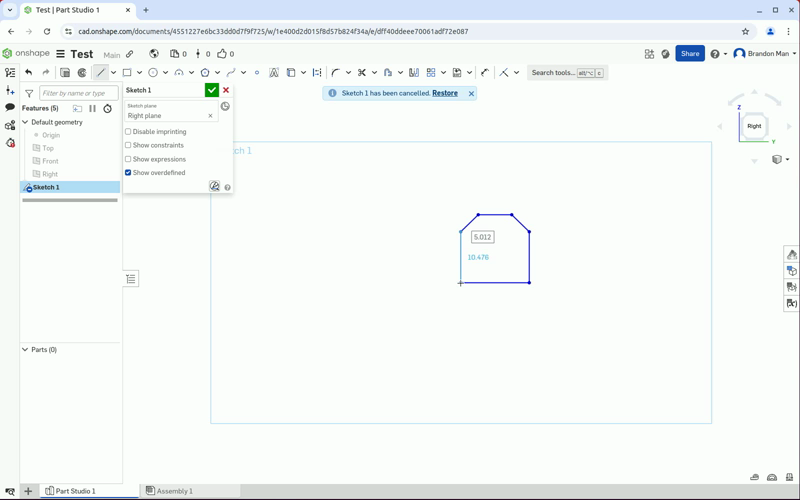
key_up(shift)
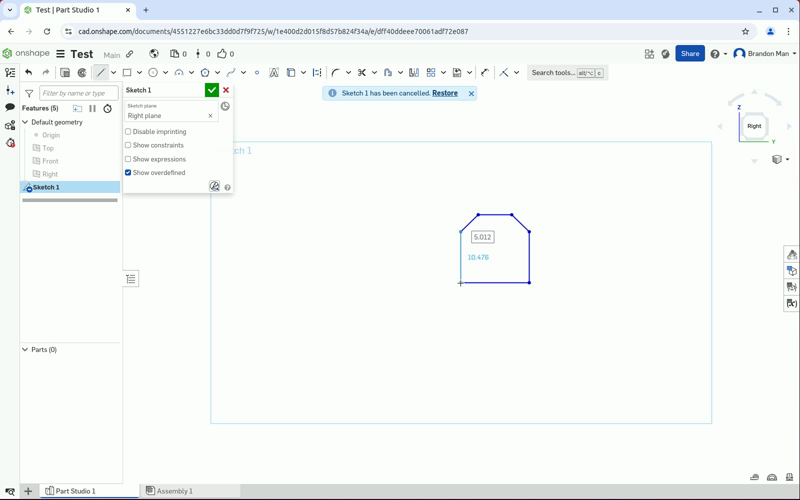
click(460, 282)
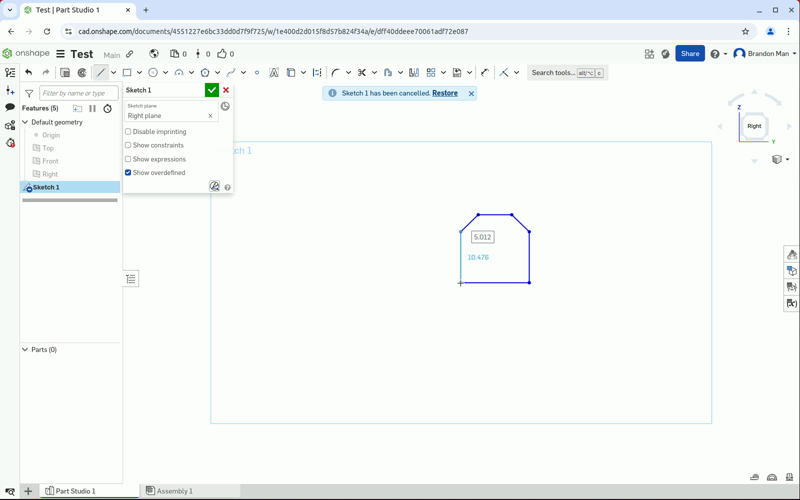
key(esc)
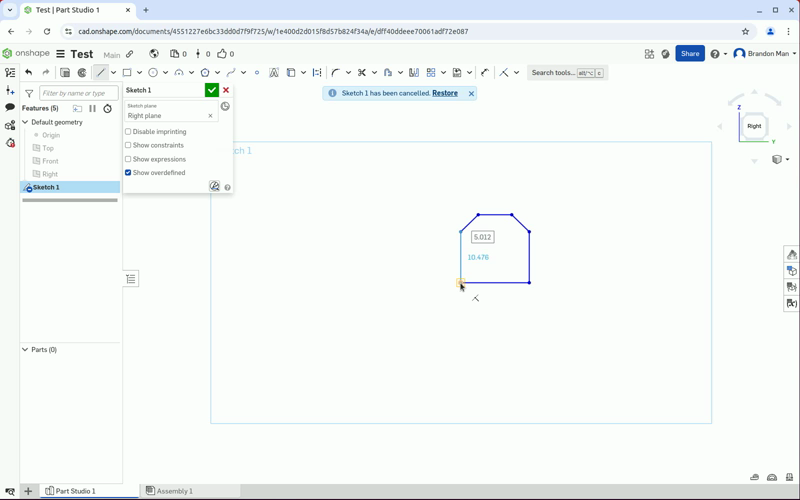
mouse_move(507, 242)
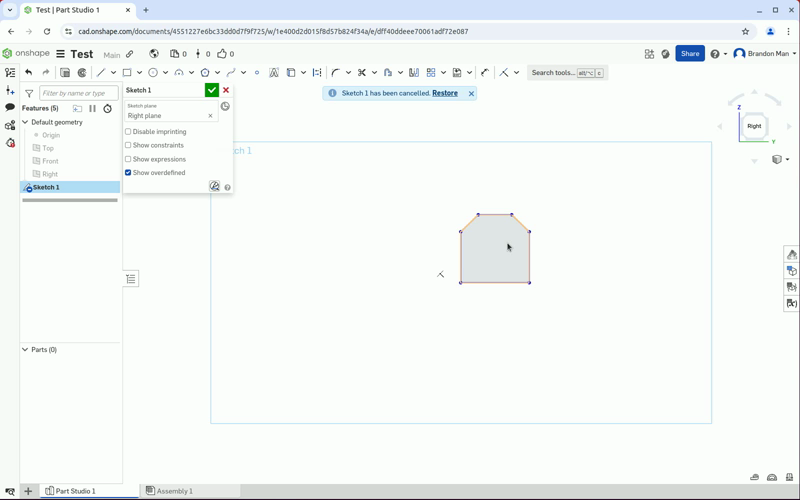
click(507, 242)
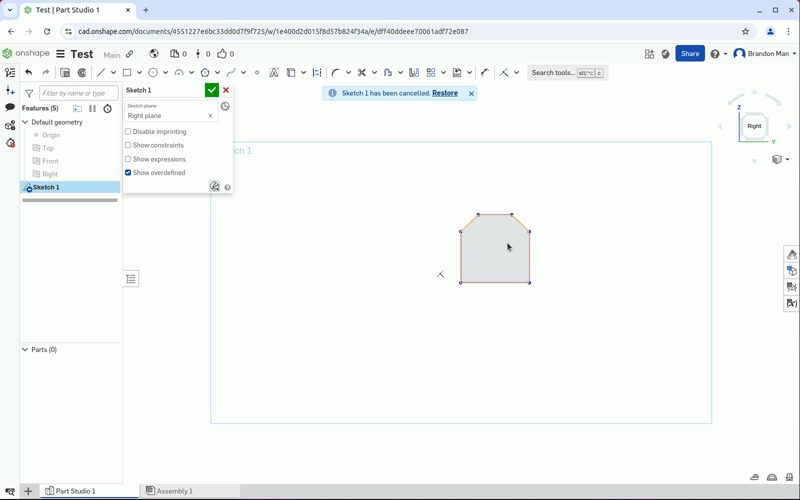
mouse_move(73, 352)
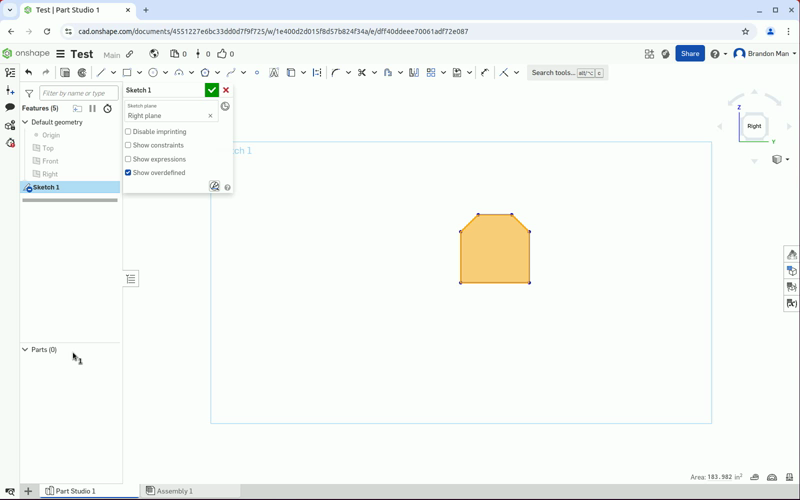
key(shift+y)
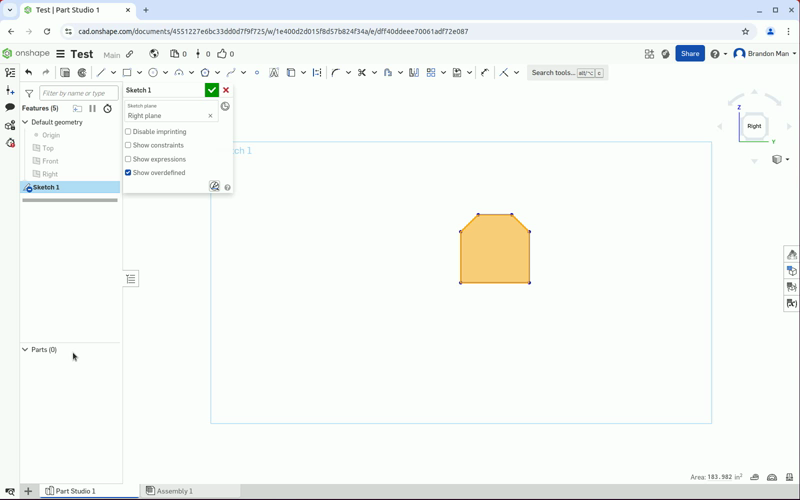
key(shift+e)
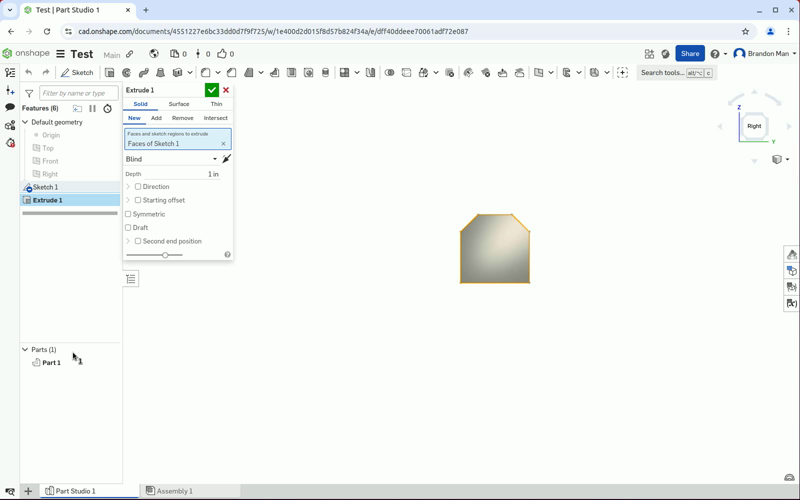
mouse_move(143, 106)
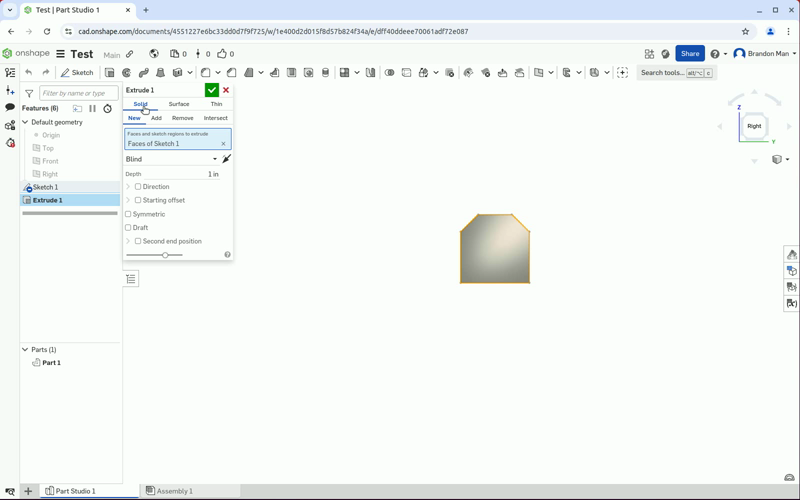
click(143, 106)
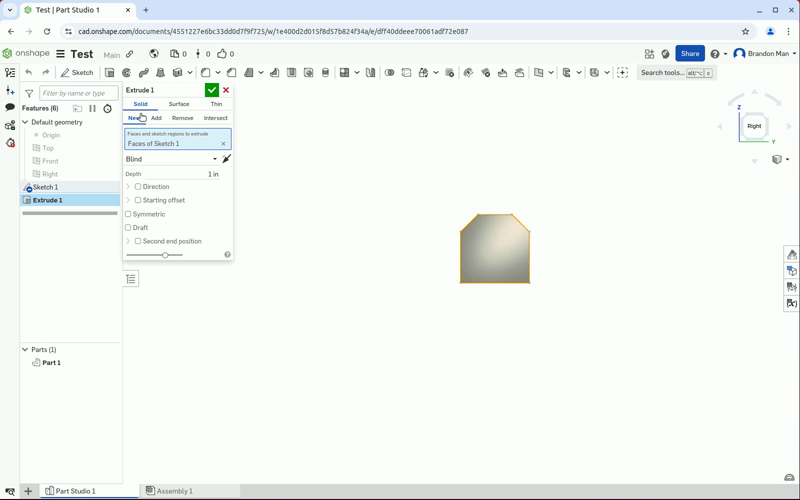
mouse_move(137, 120)
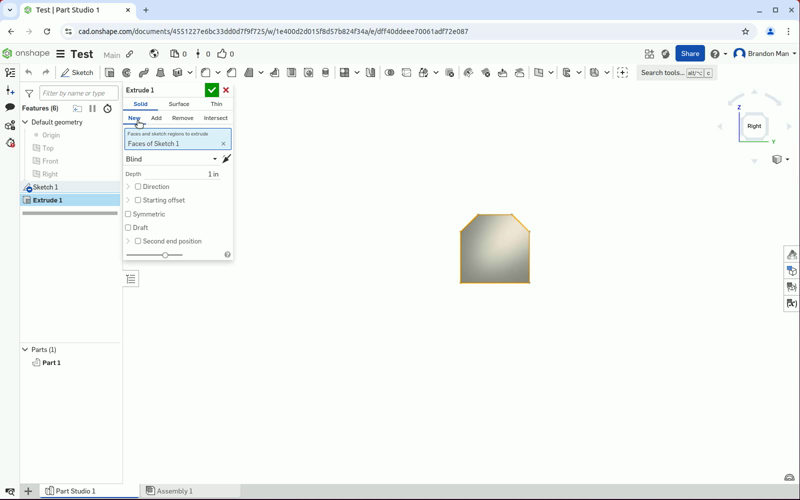
click(137, 120)
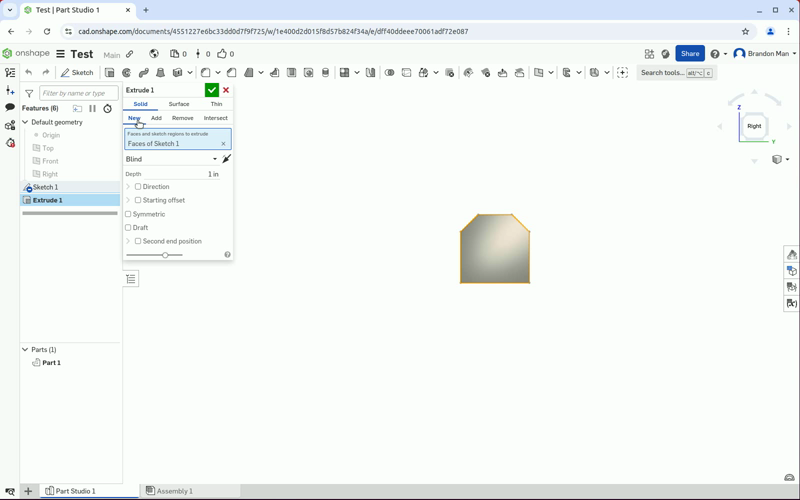
key(tab, 4)
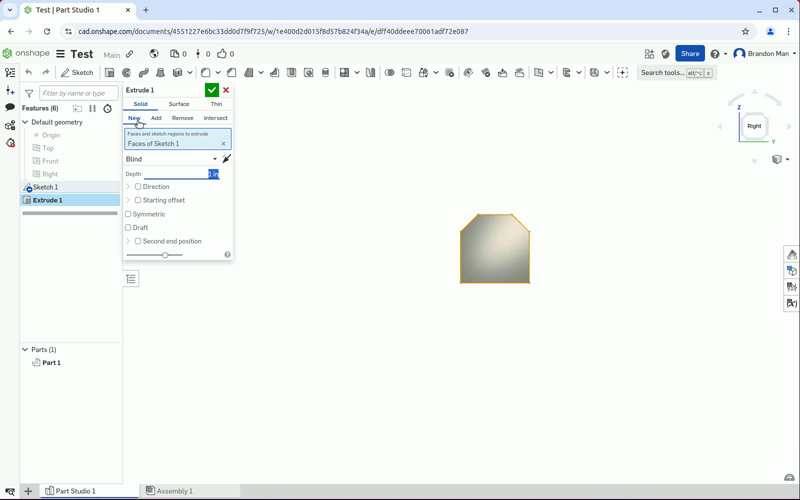
text(6.981)
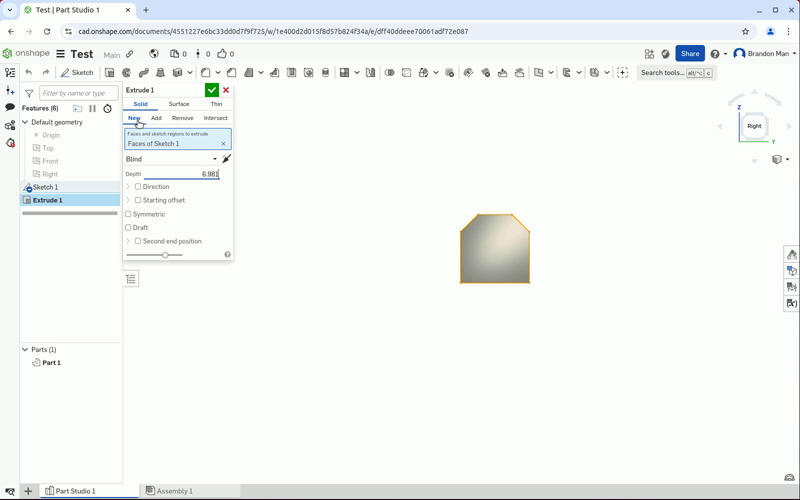
key(enter)
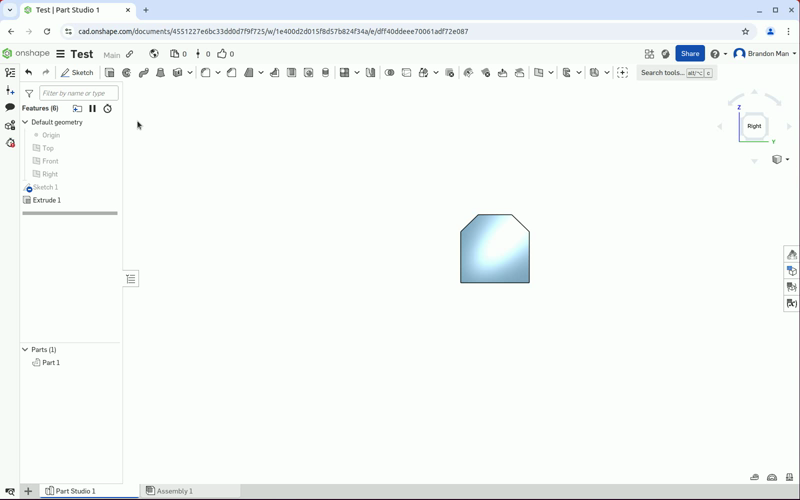
key(shift+h)
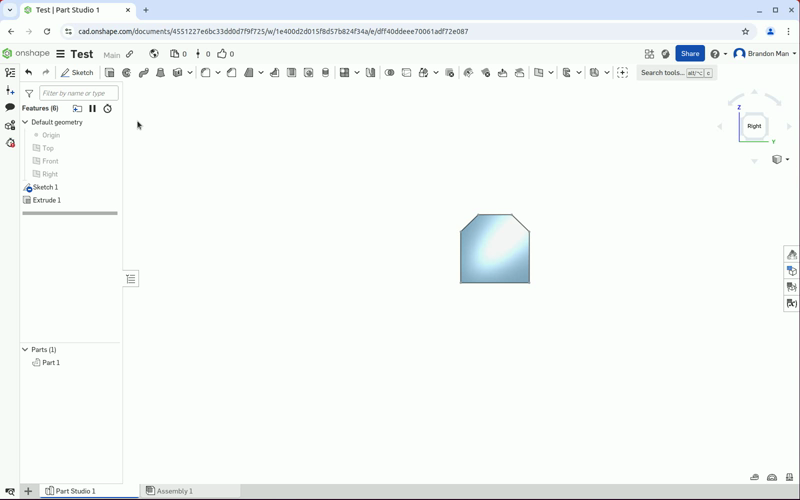
key(shift+h)
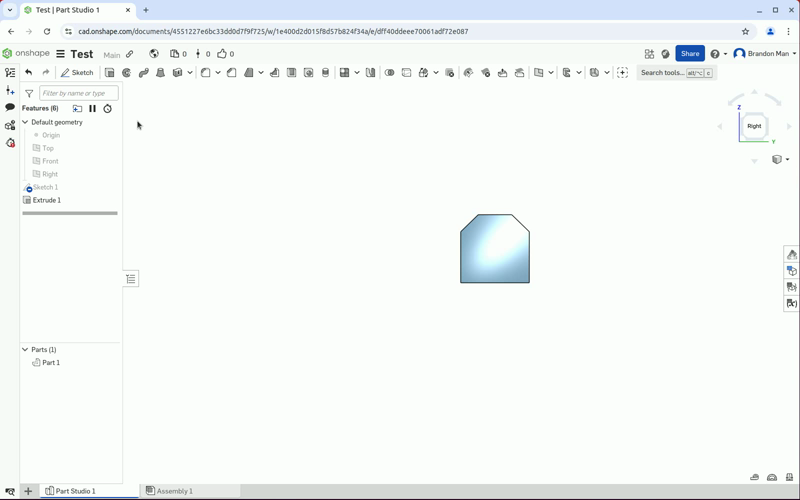
mouse_move(73, 189)
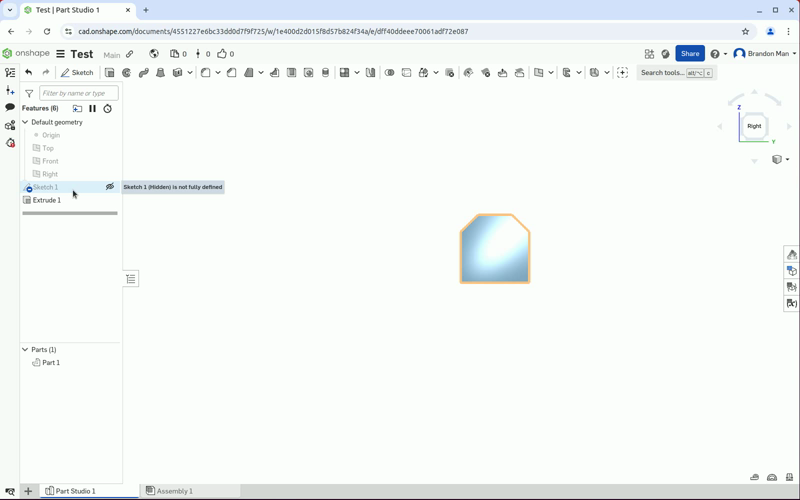
click(73, 189)
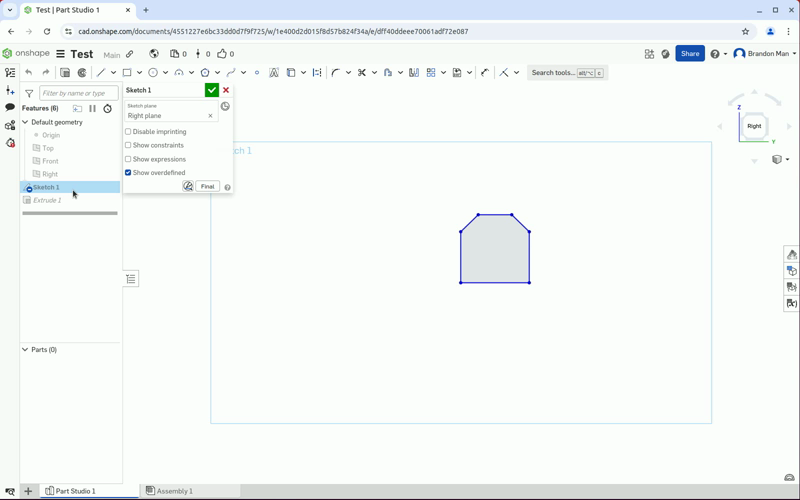
mouse_move(229, 92)
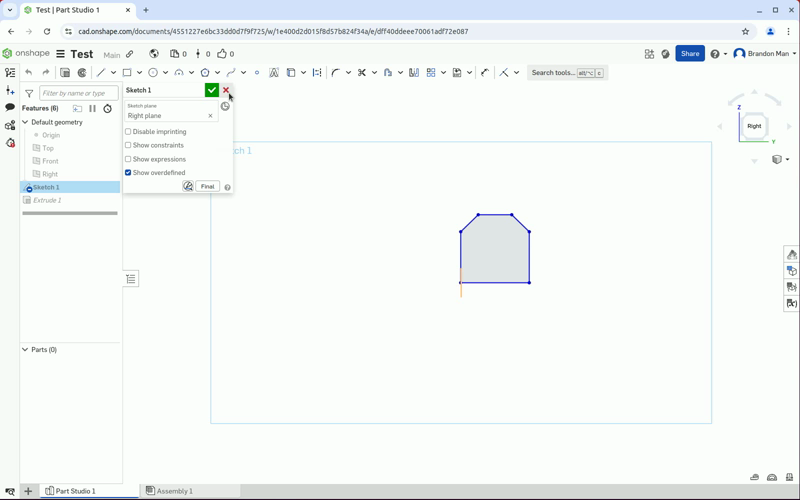
click(229, 92)
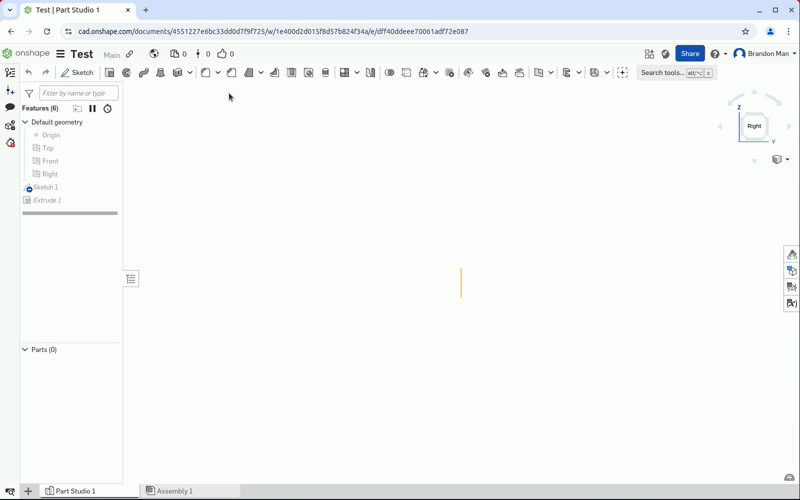
mouse_move(541, 75)
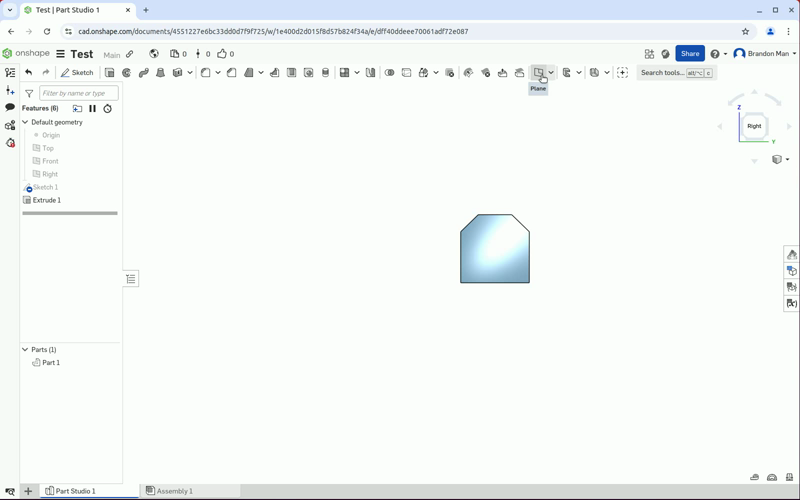
click(541, 75)
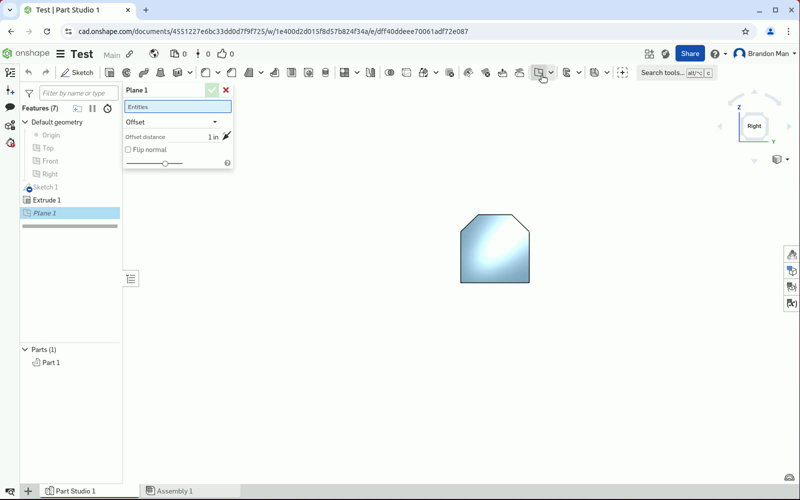
mouse_move(73, 176)
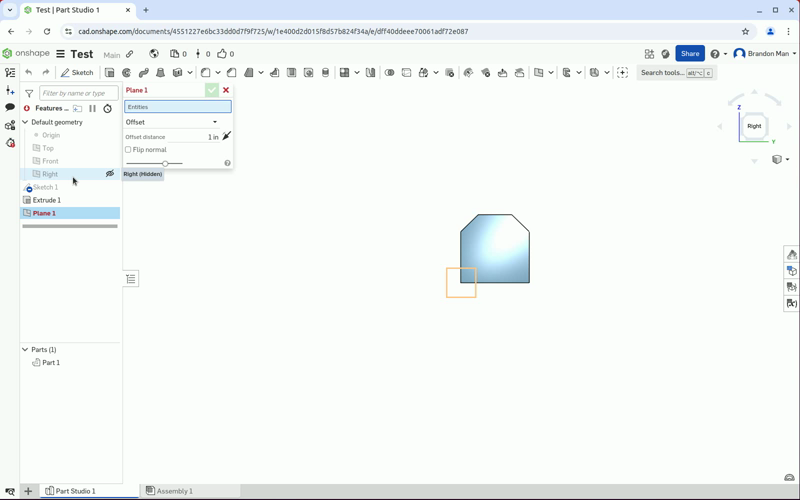
click(73, 176)
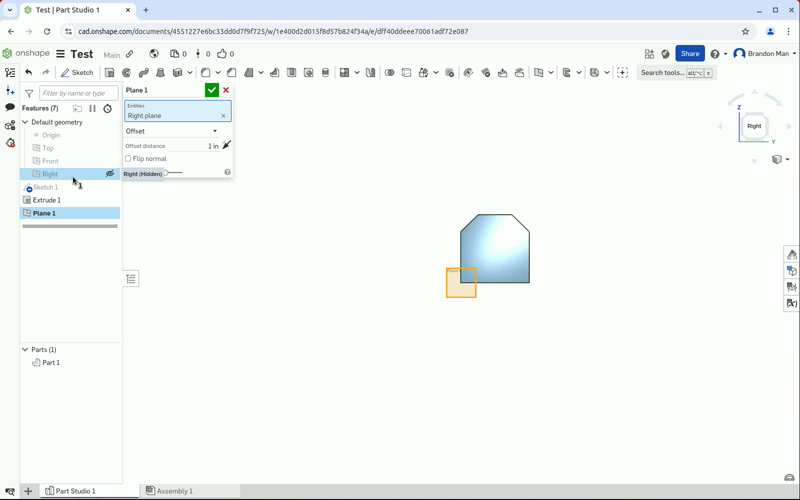
key(tab, 2)
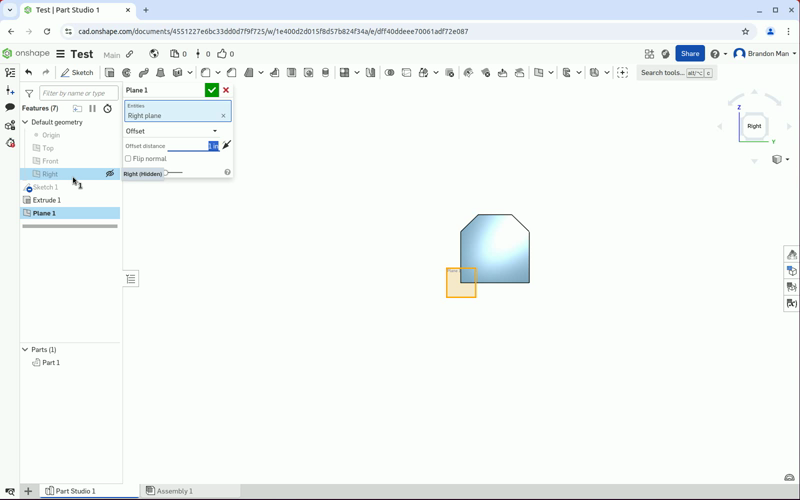
text(6.994)
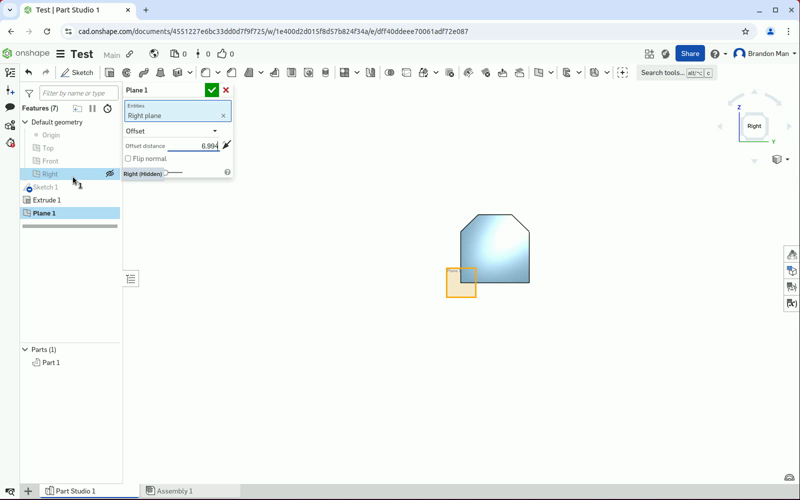
key(enter, 2)
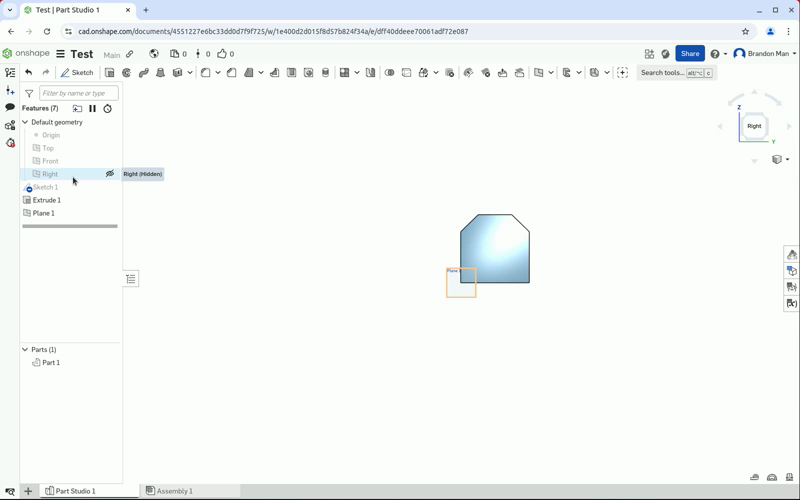
key(shift+s)
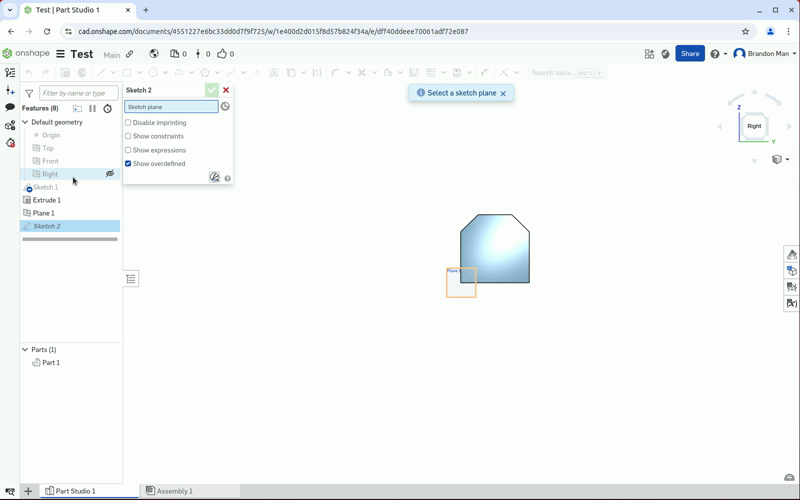
mouse_move(73, 215)
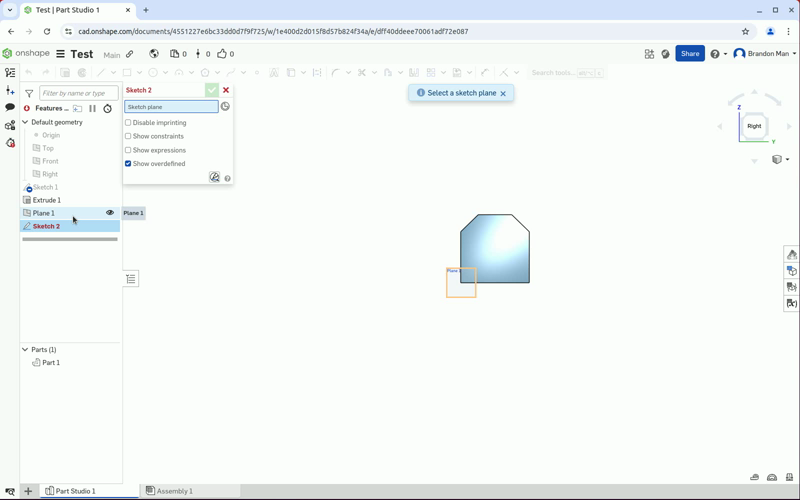
click(73, 215)
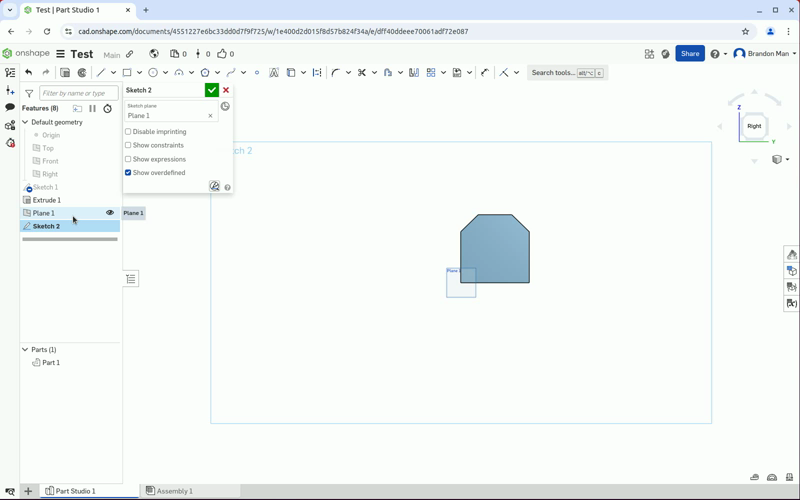
mouse_move(73, 352)
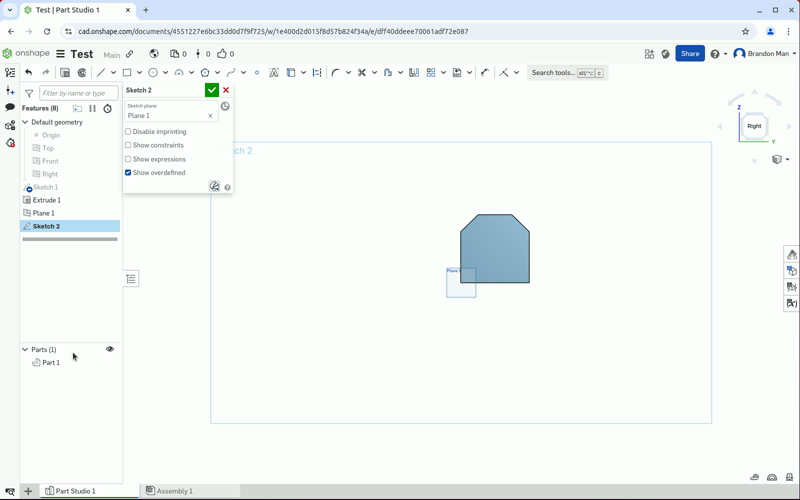
key(y)
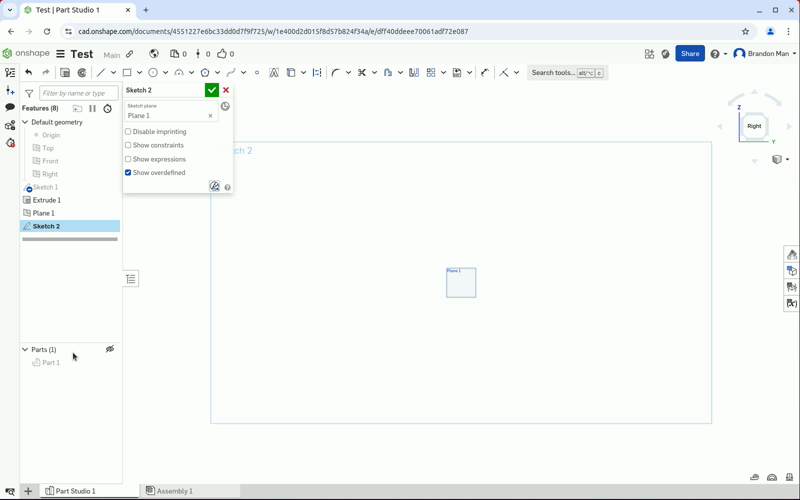
key(l)
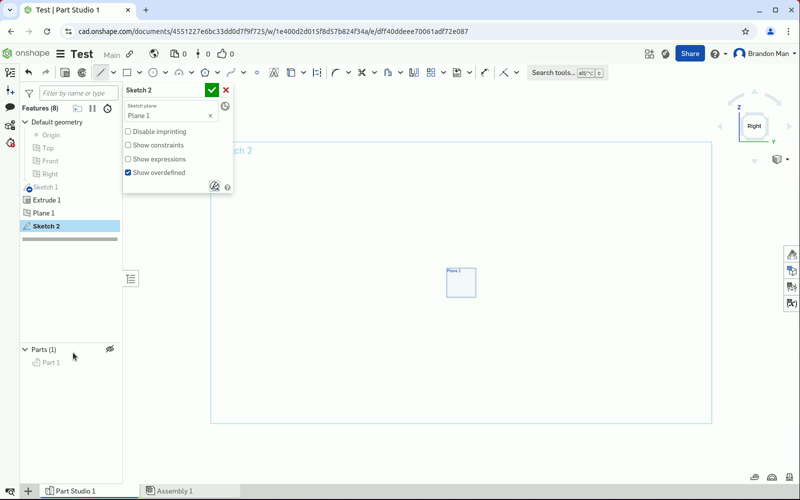
key_down(shift)
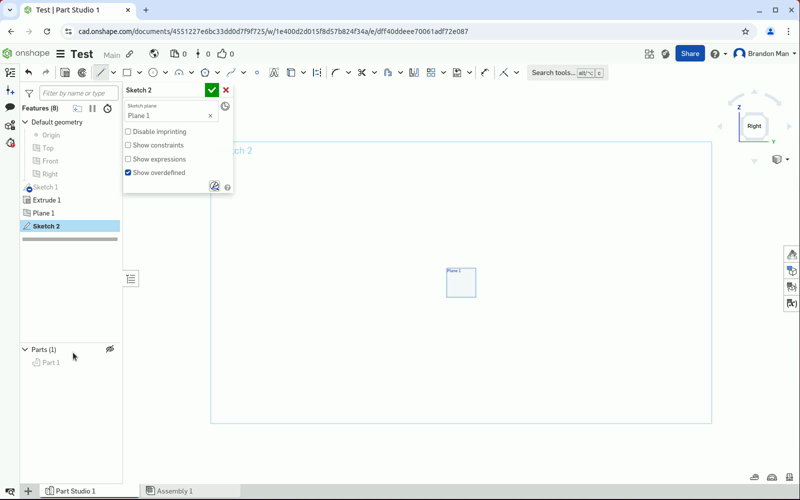
mouse_move(478, 265)
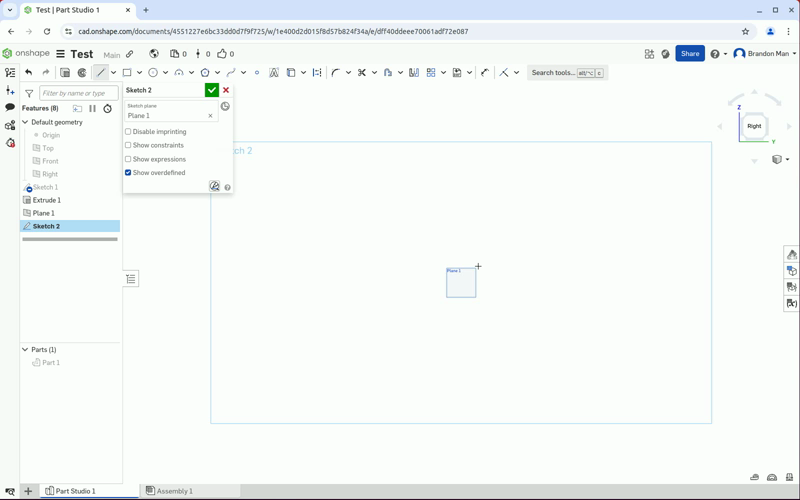
click(478, 265)
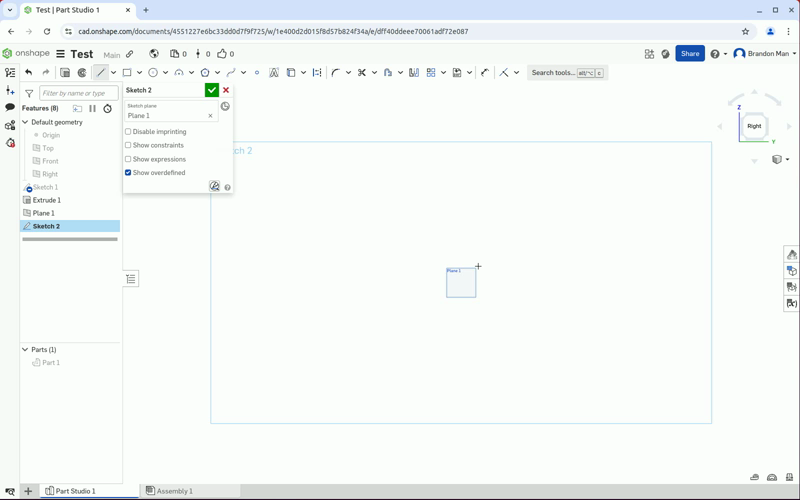
key_up(shift)
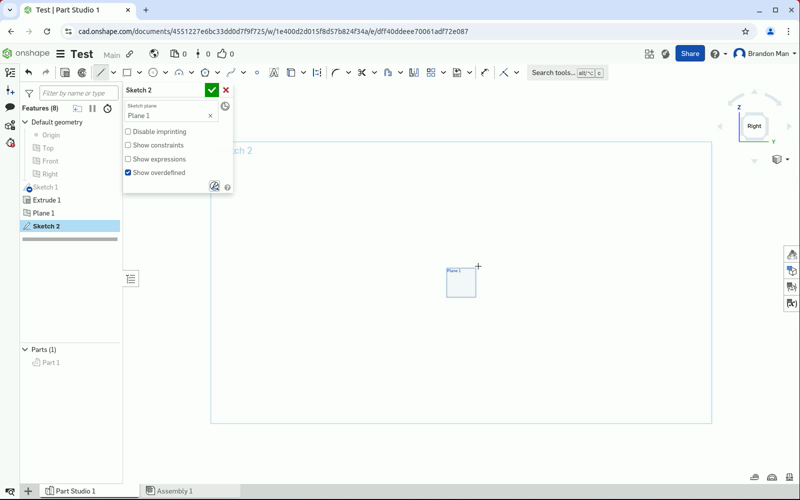
key_down(shift)
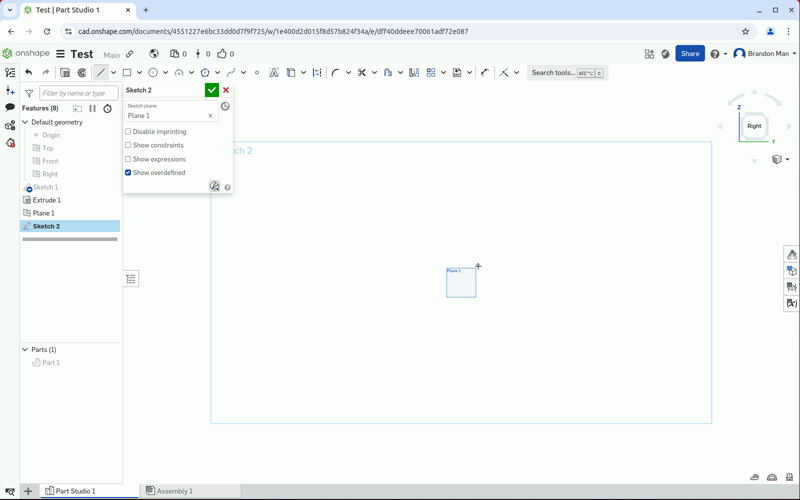
mouse_move(508, 265)
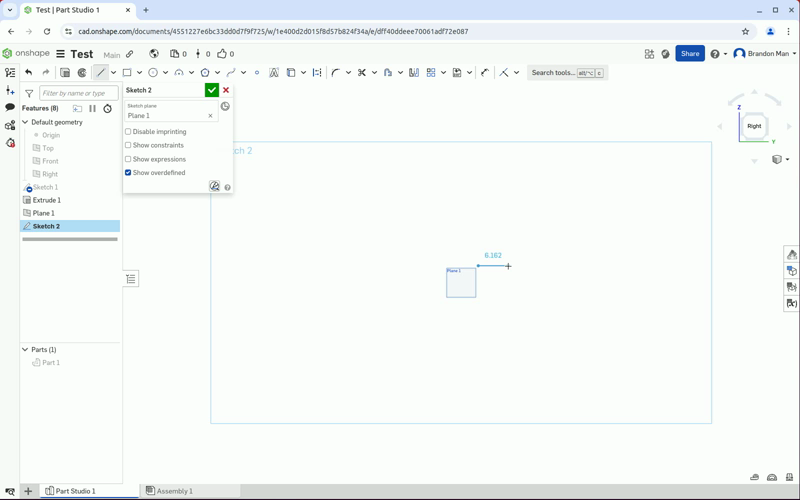
mouse_move(513, 265)
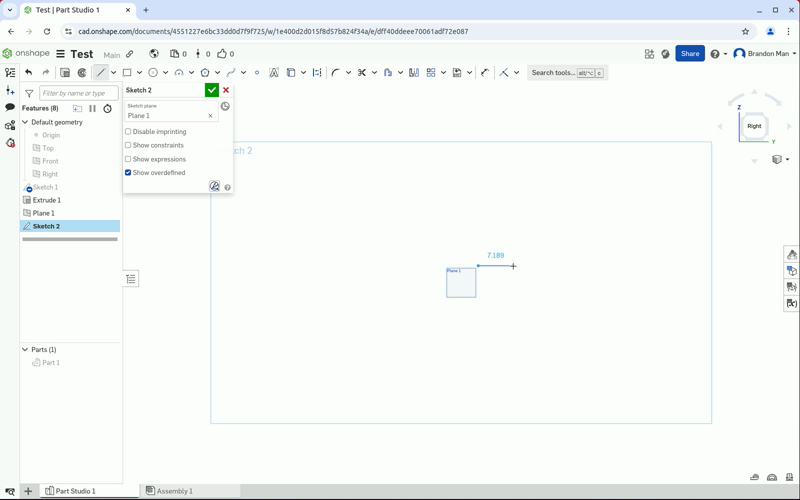
click(513, 265)
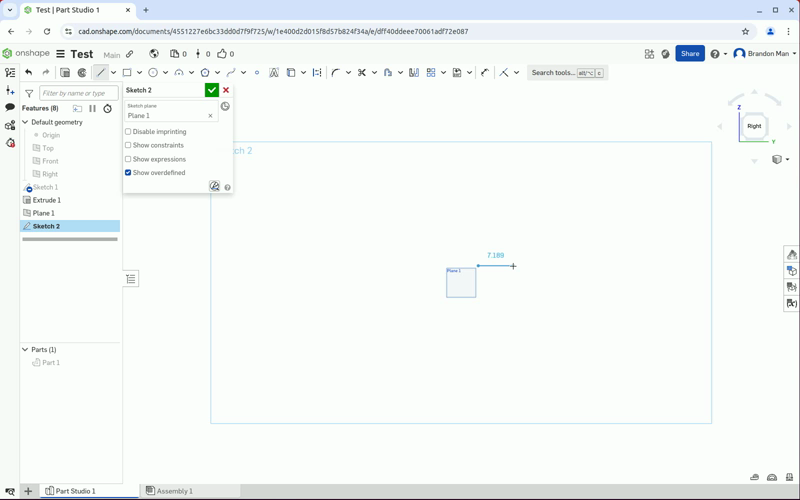
key_up(shift)
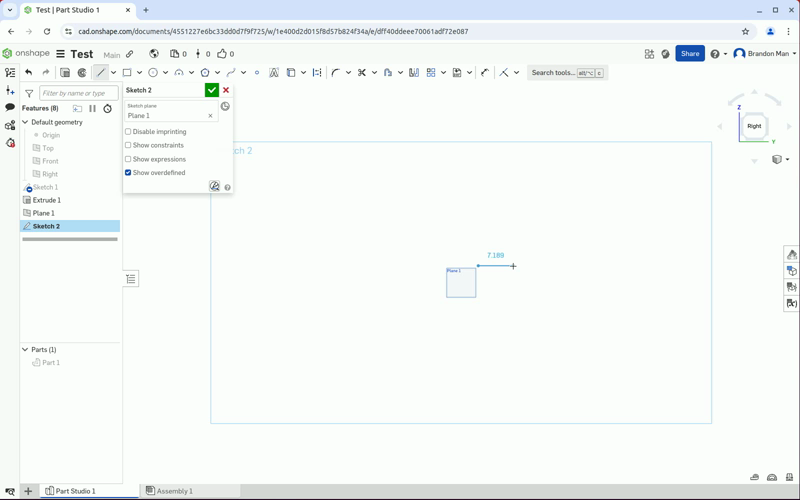
key_down(shift)
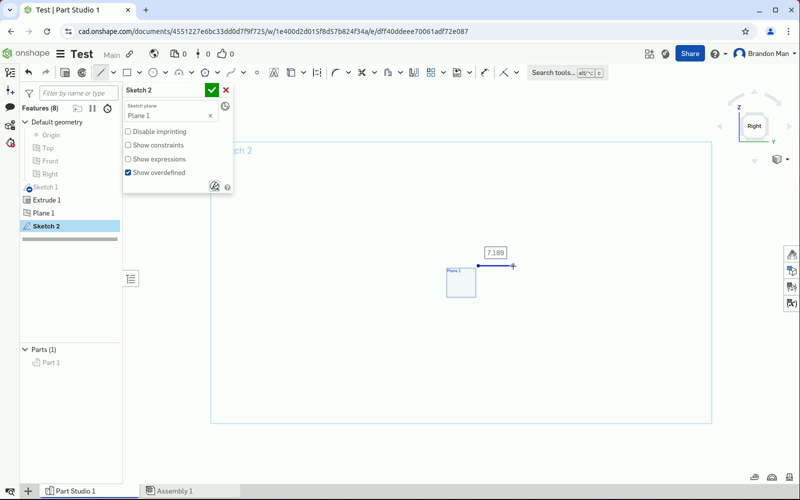
mouse_move(543, 265)
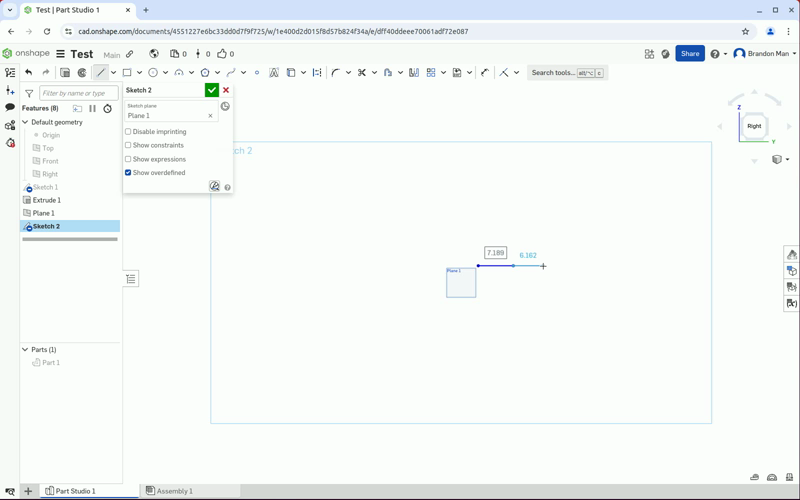
mouse_move(513, 230)
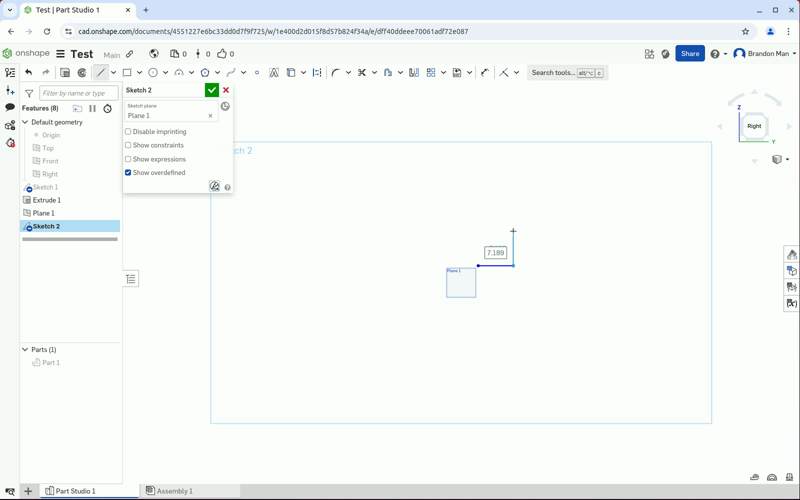
click(513, 230)
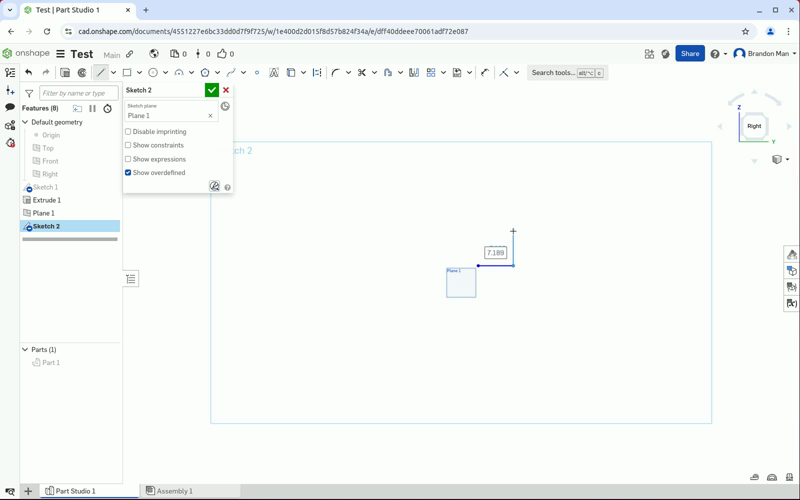
key_up(shift)
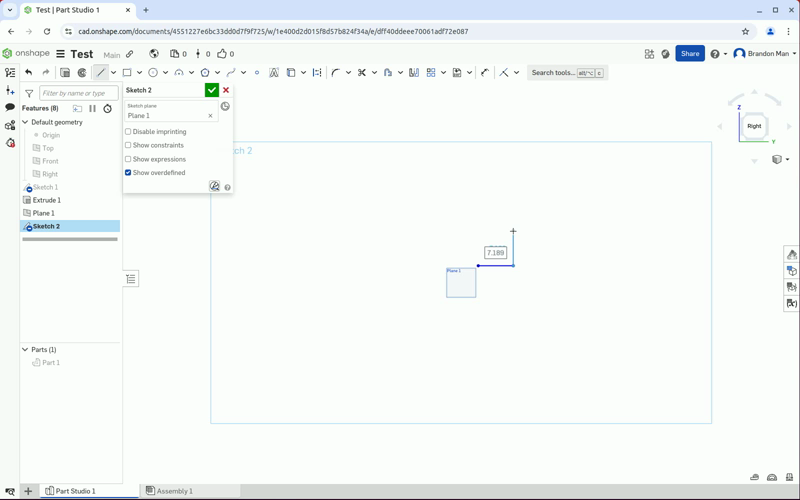
key_down(shift)
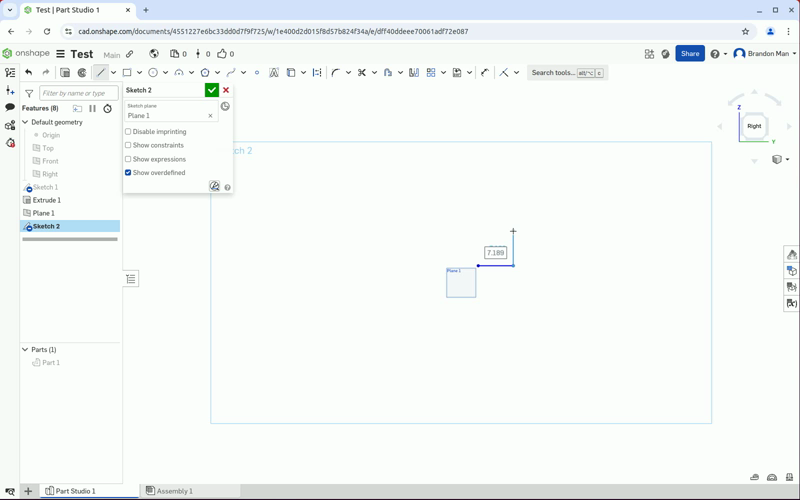
mouse_move(543, 230)
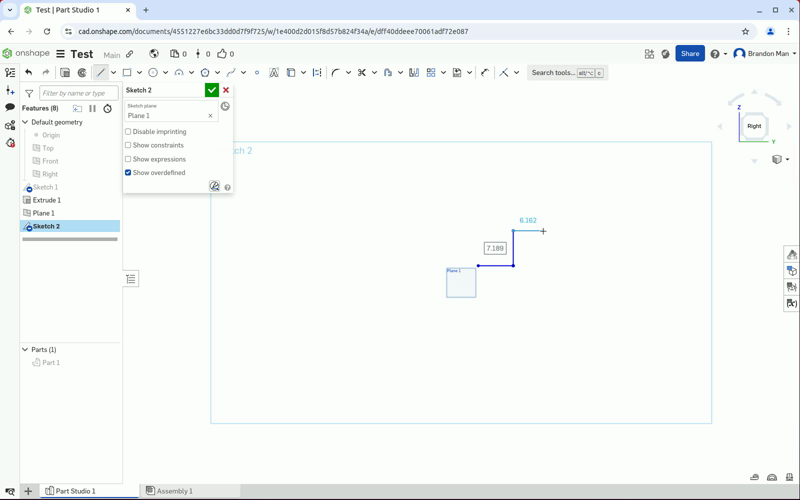
mouse_move(478, 230)
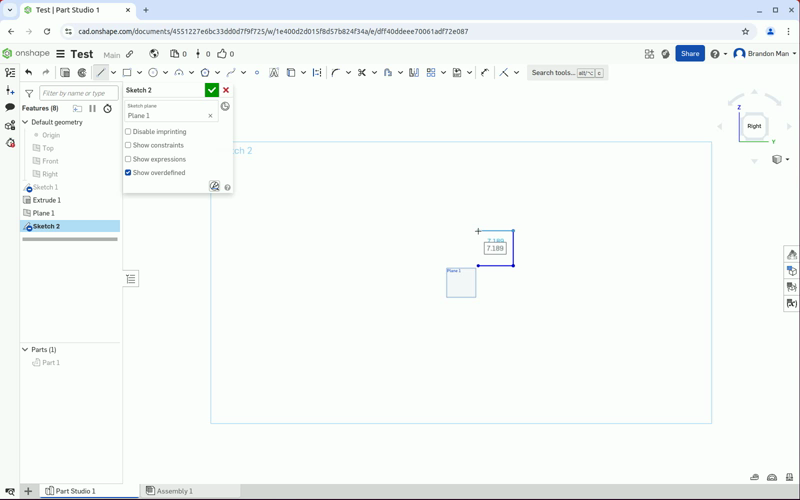
click(478, 230)
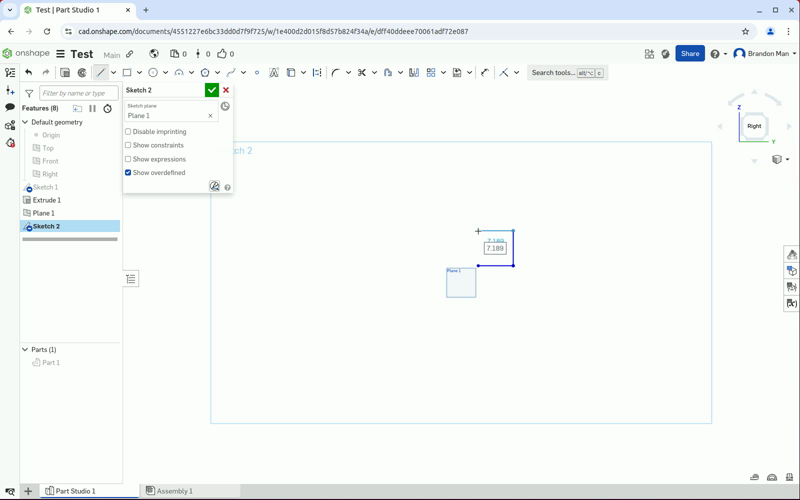
key_up(shift)
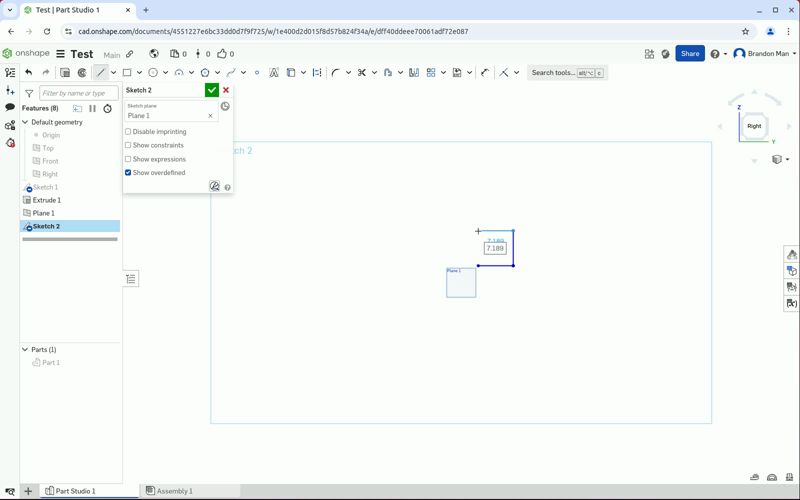
mouse_move(508, 230)
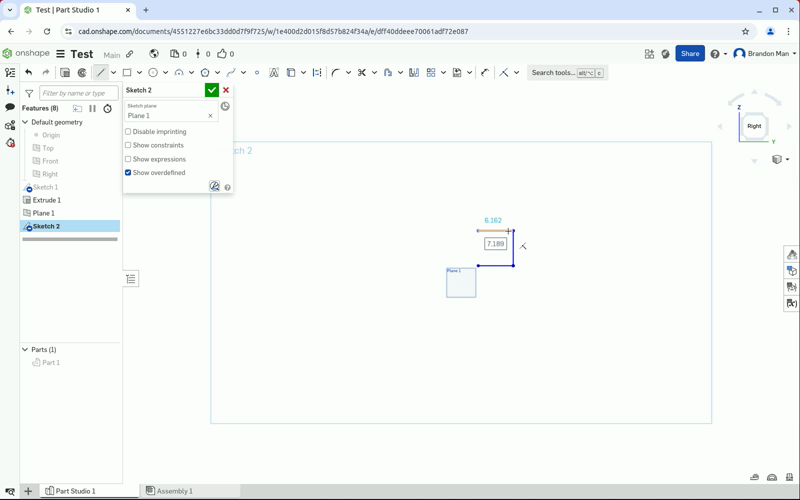
key_down(shift)
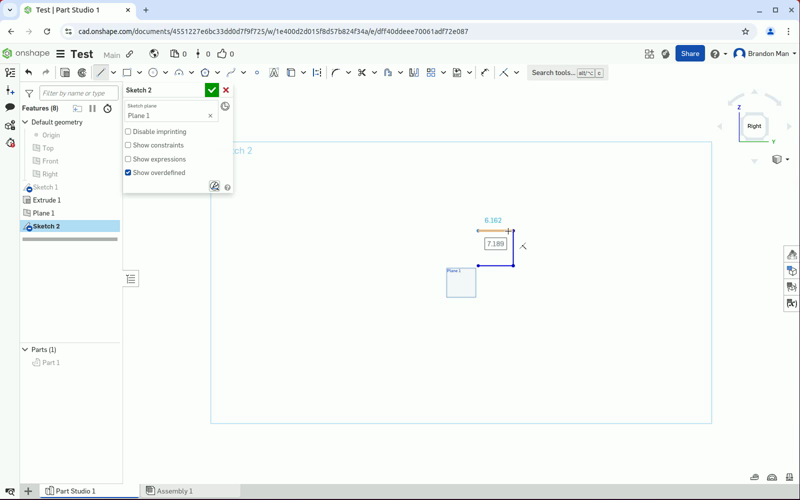
mouse_move(478, 265)
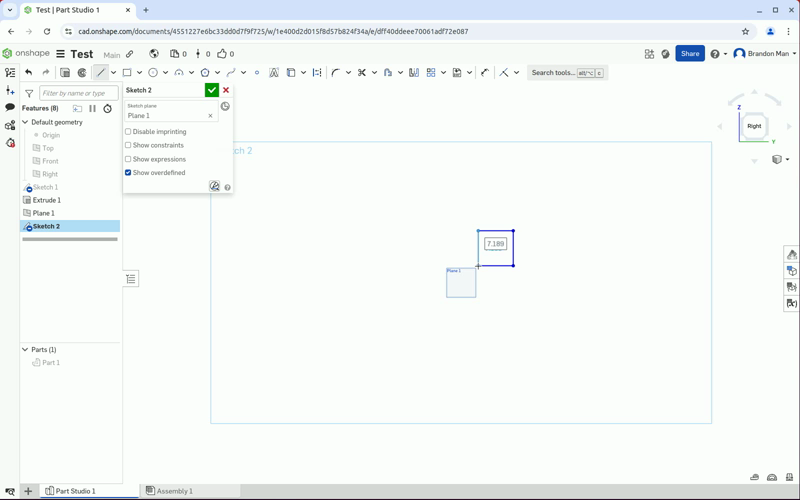
key_up(shift)
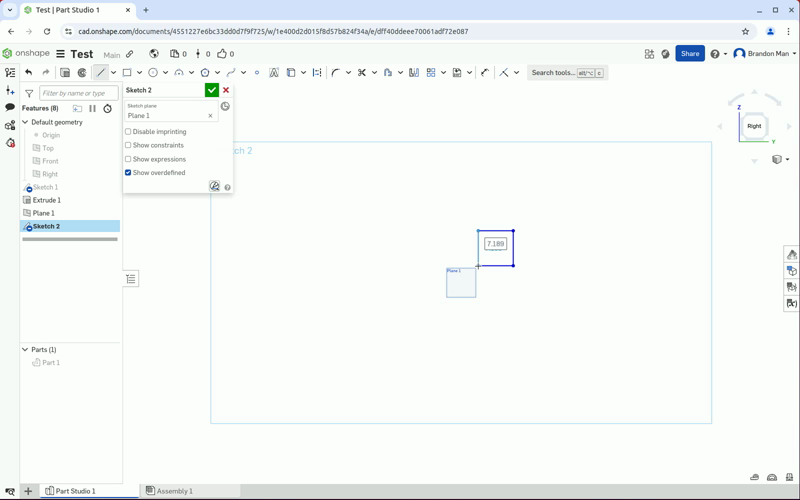
click(478, 265)
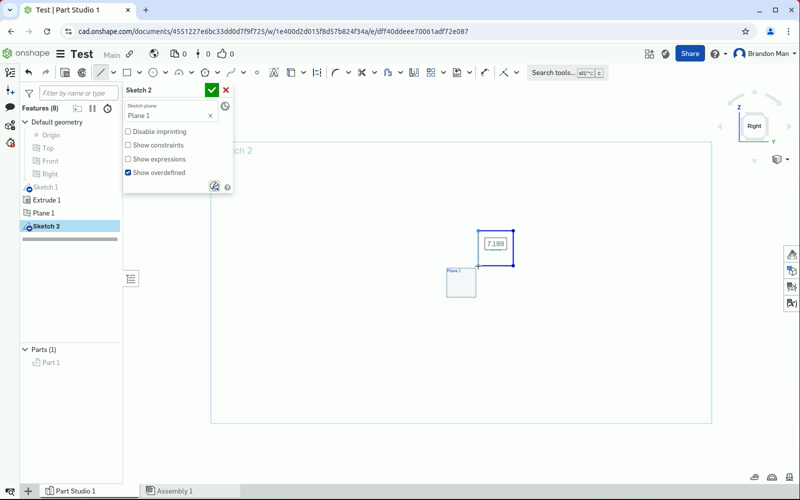
key(esc)
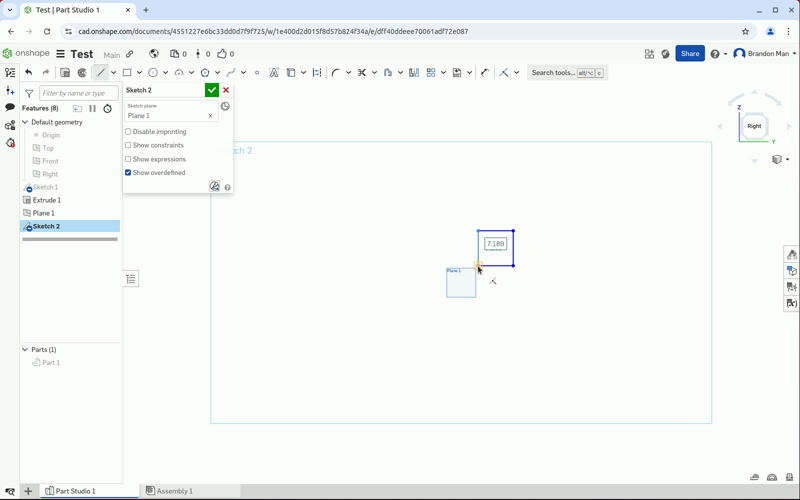
mouse_move(497, 254)
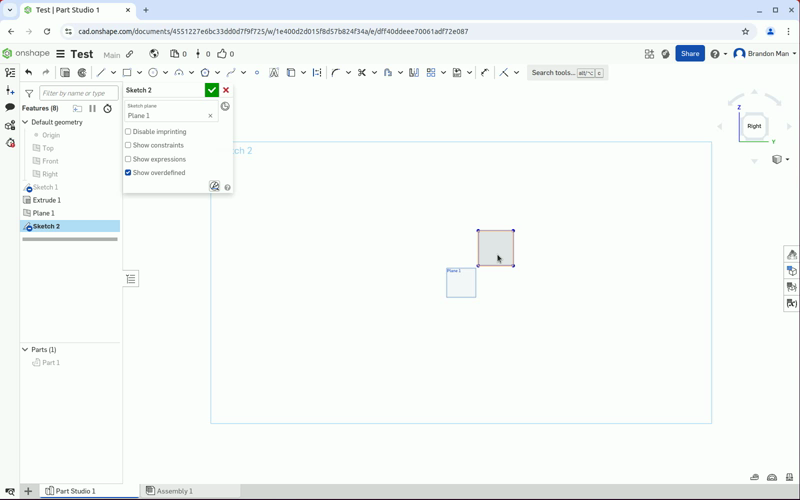
scroll(6)
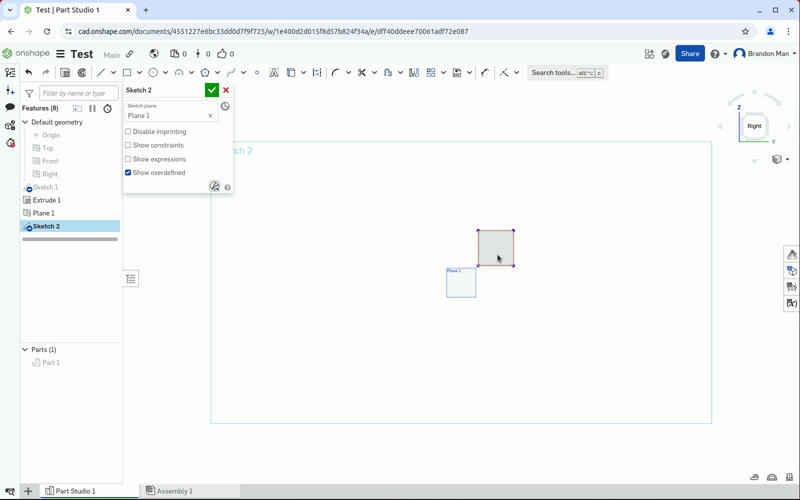
scroll(6)
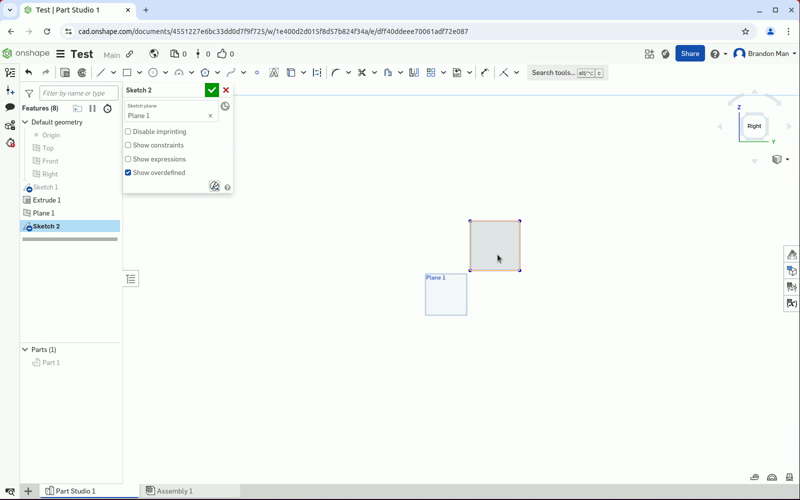
scroll(6)
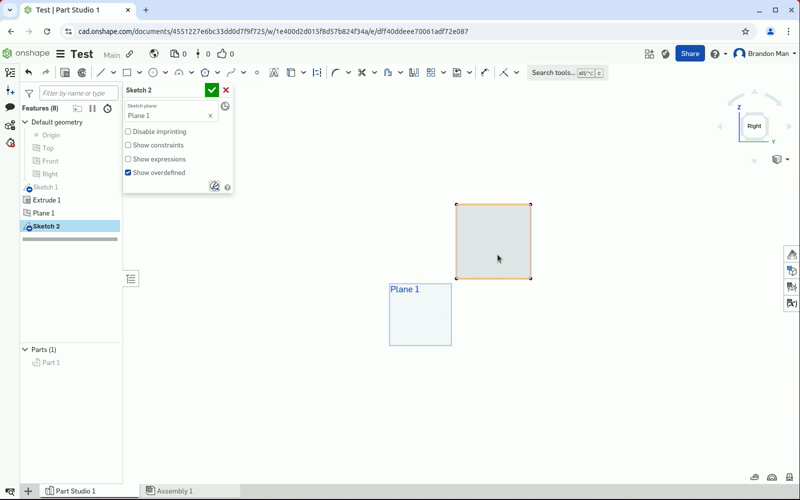
scroll(6)
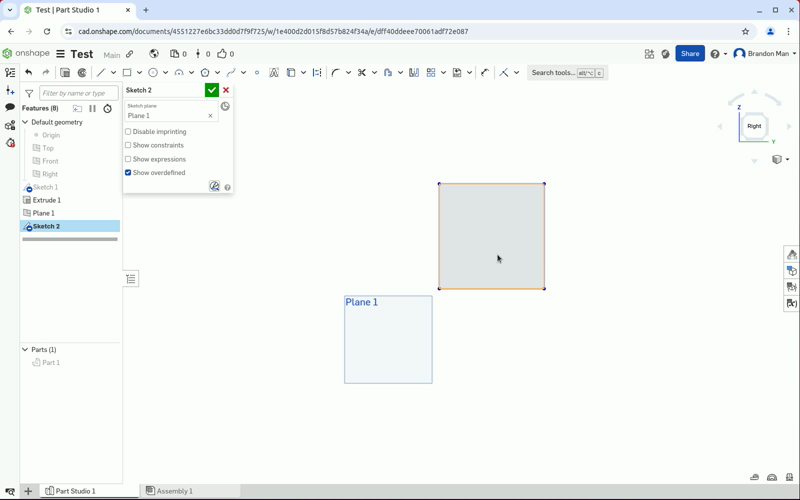
scroll(6)
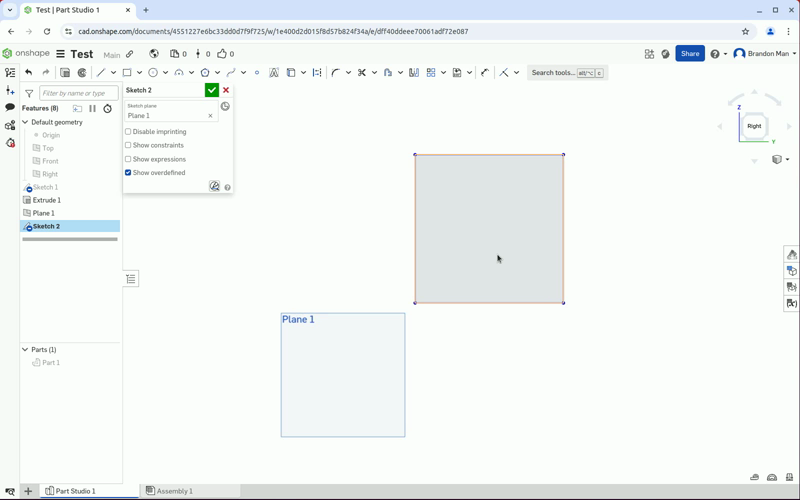
scroll(6)
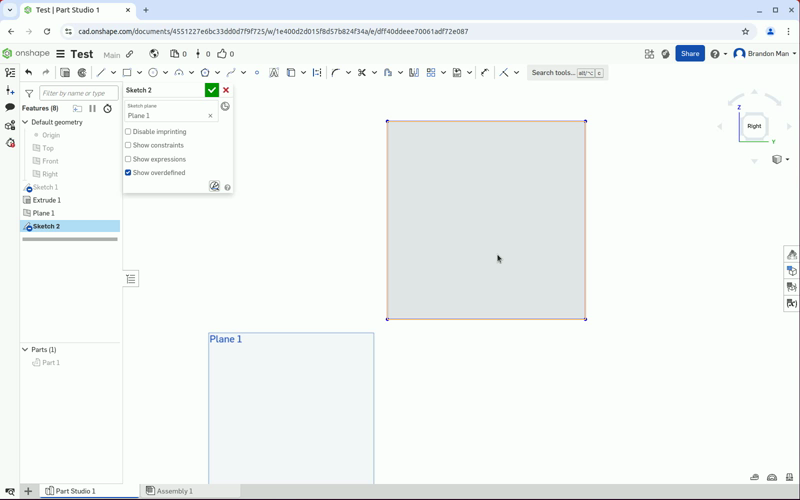
scroll(6)
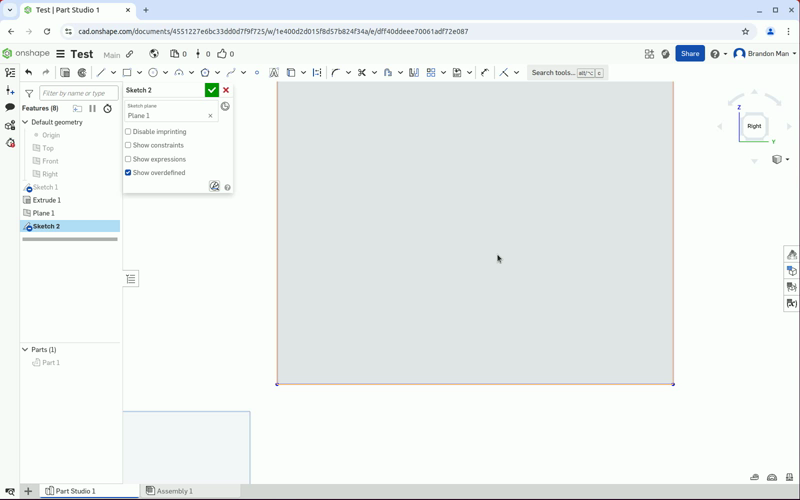
click(497, 254)
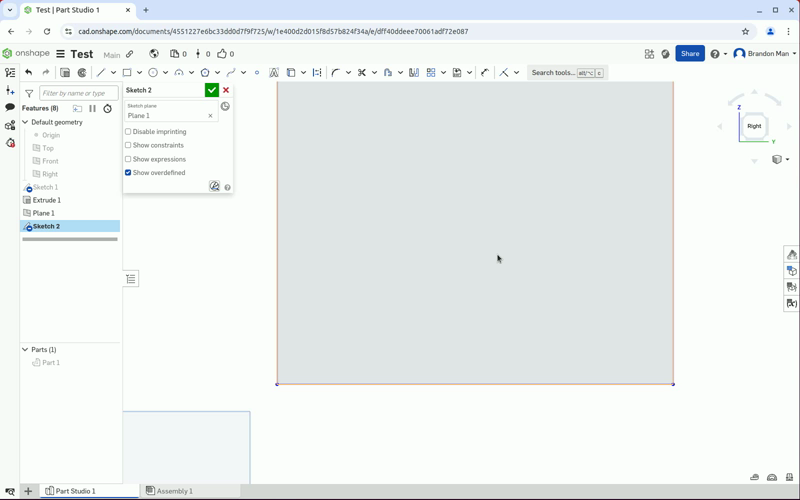
scroll(-6)
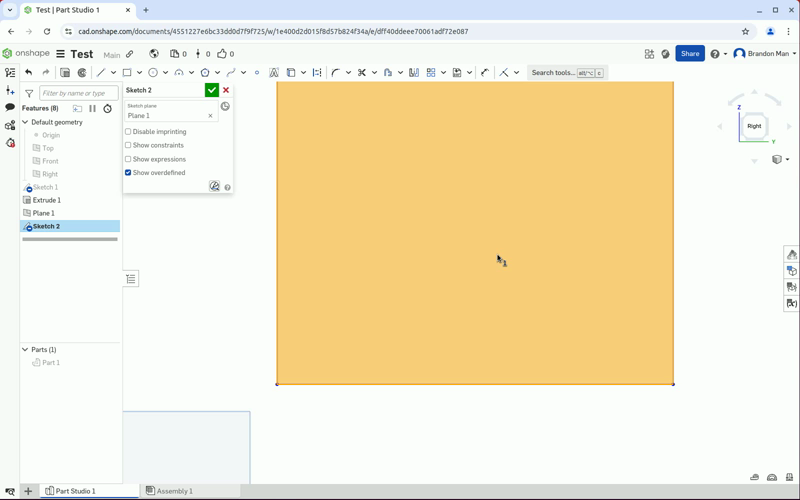
scroll(-6)
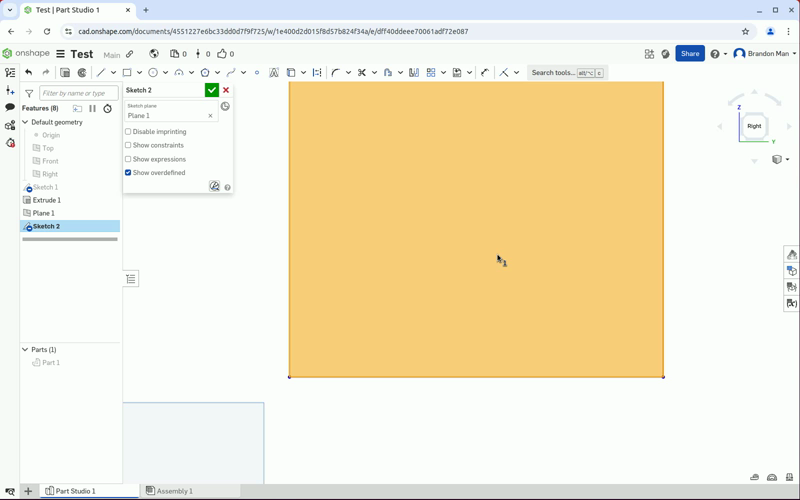
scroll(-6)
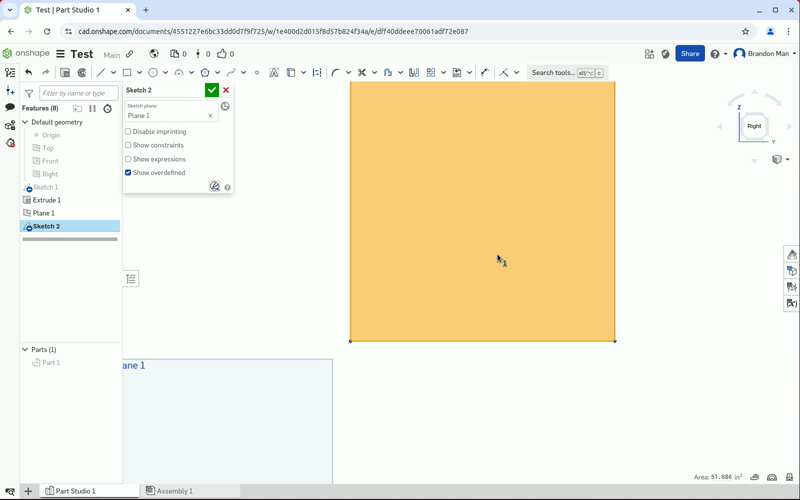
scroll(-6)
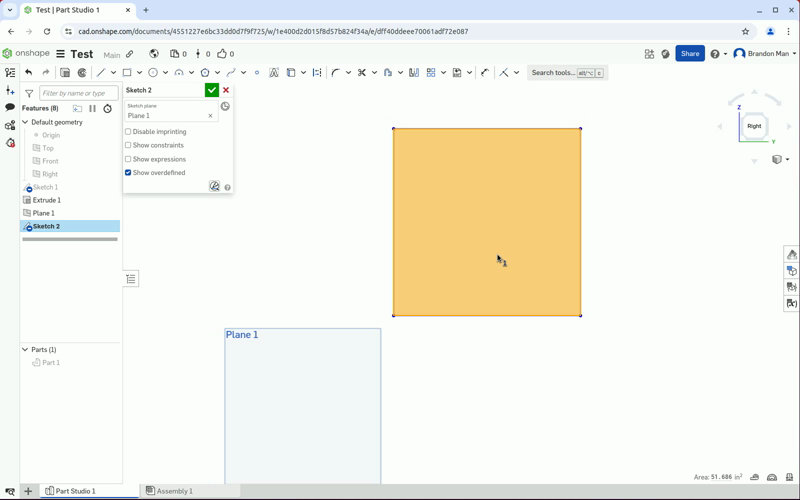
scroll(-6)
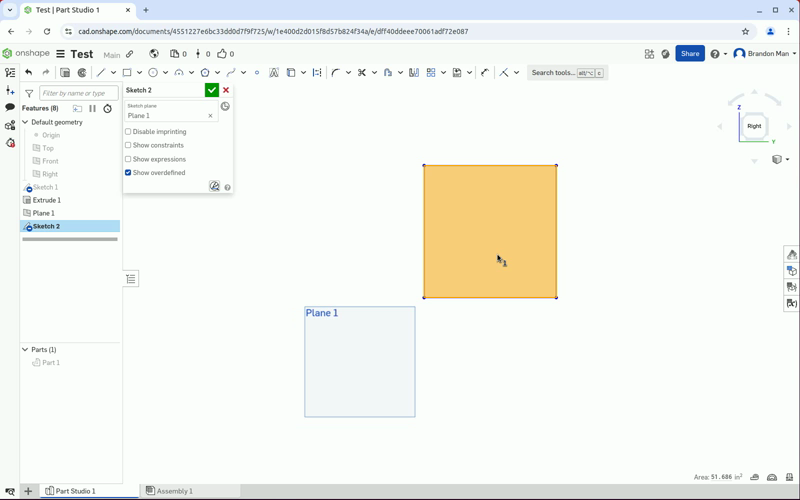
scroll(-6)
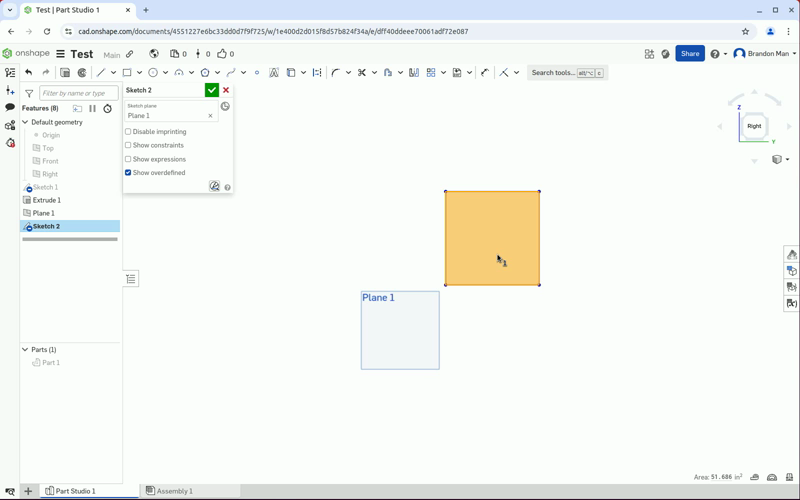
scroll(-6)
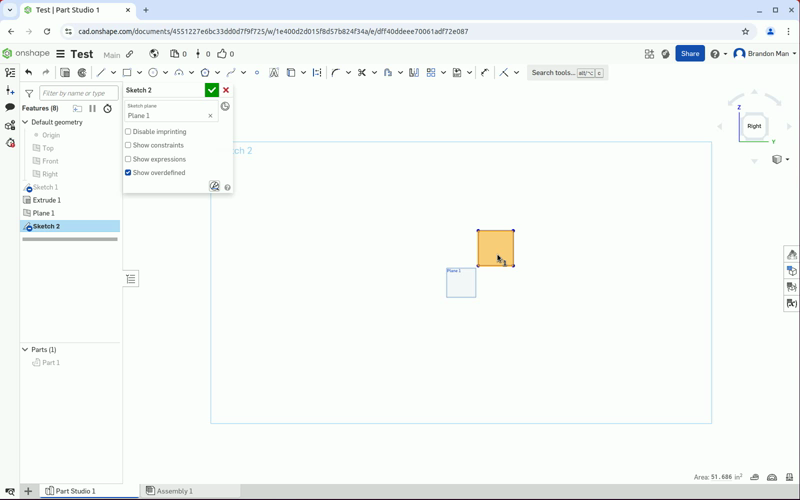
mouse_move(73, 352)
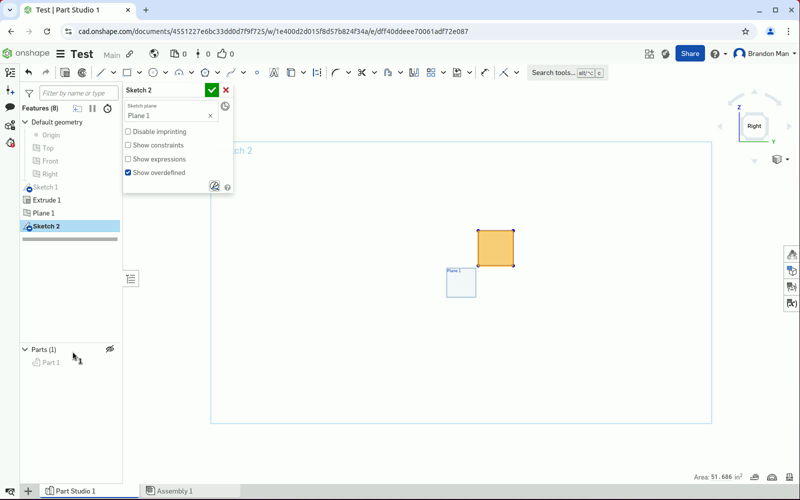
key(shift+y)
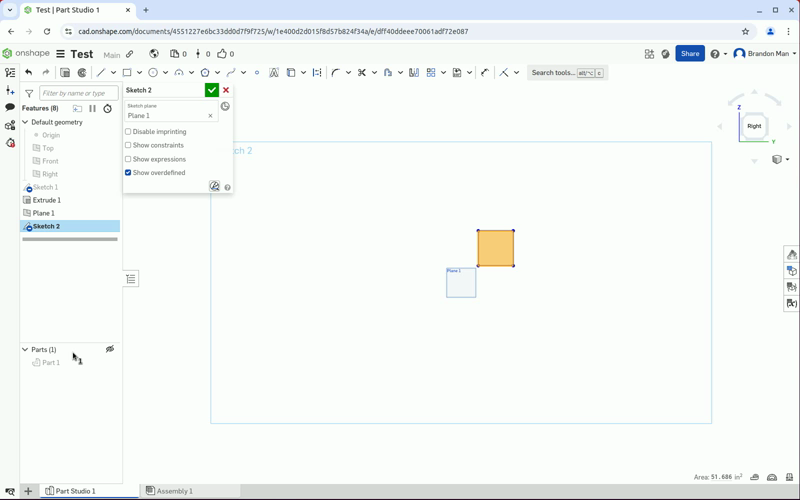
key(shift+e)
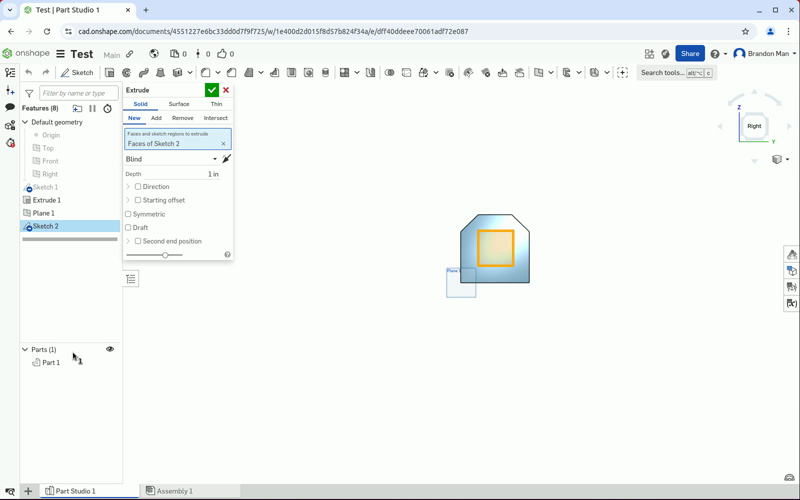
mouse_move(143, 106)
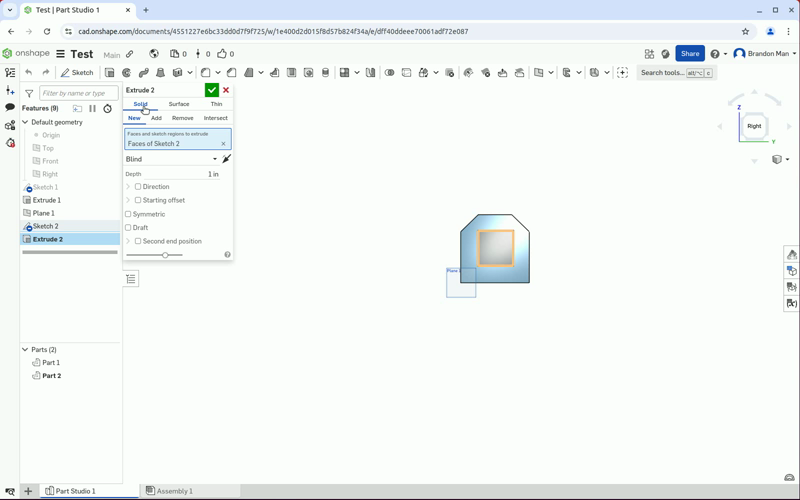
click(143, 106)
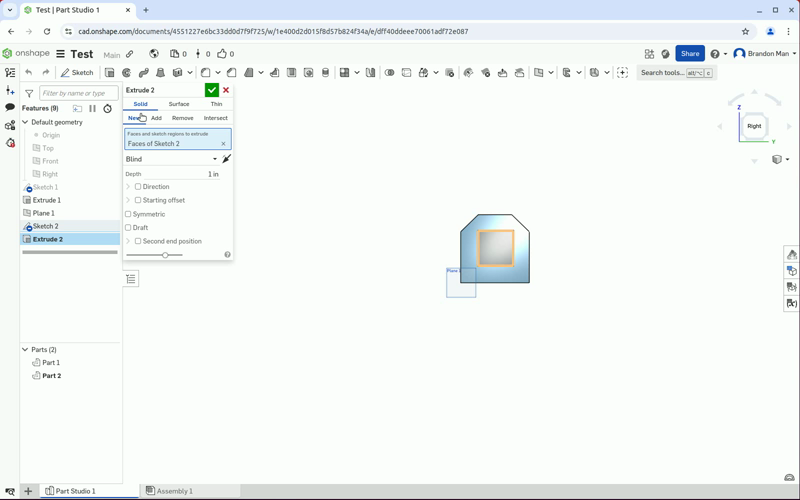
mouse_move(137, 120)
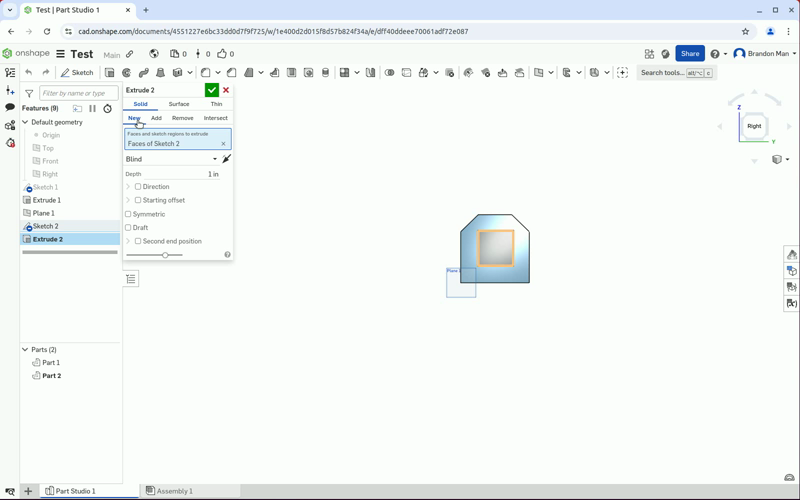
click(137, 120)
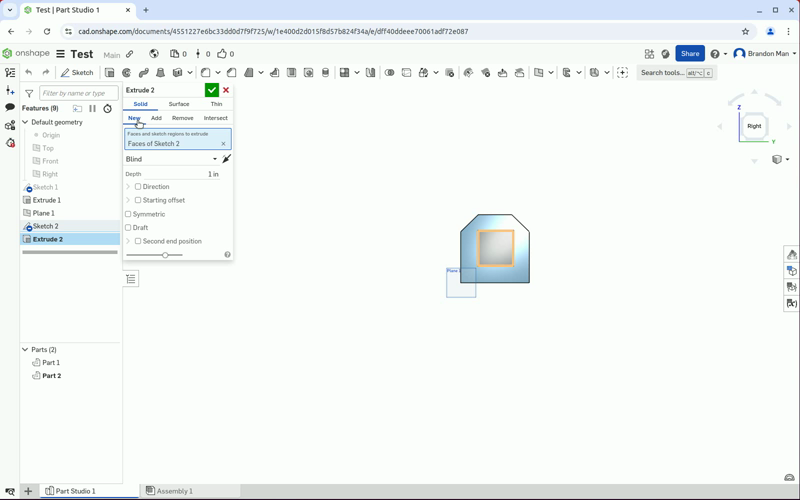
key(tab, 4)
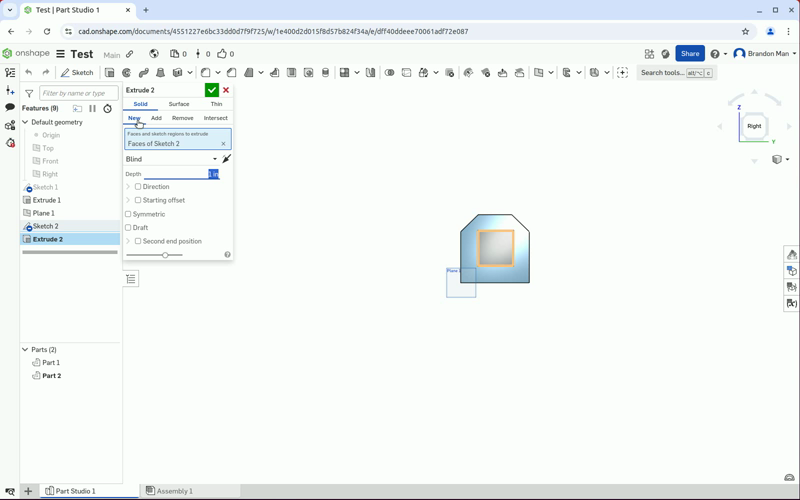
text(13.961)
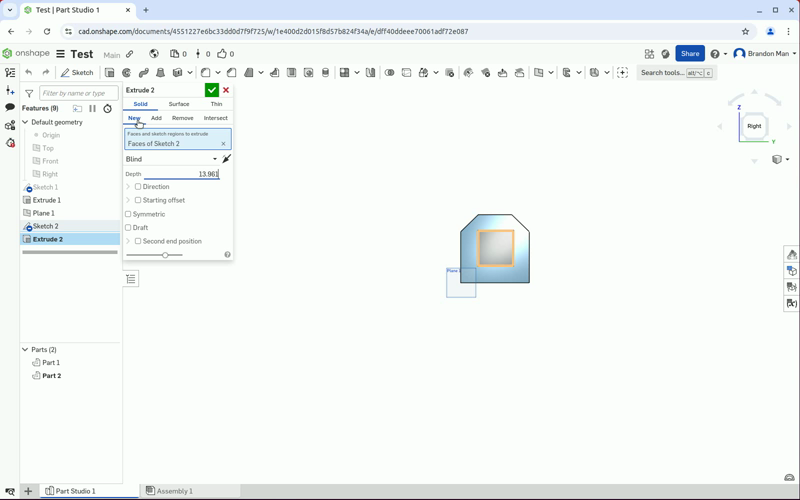
key(enter)
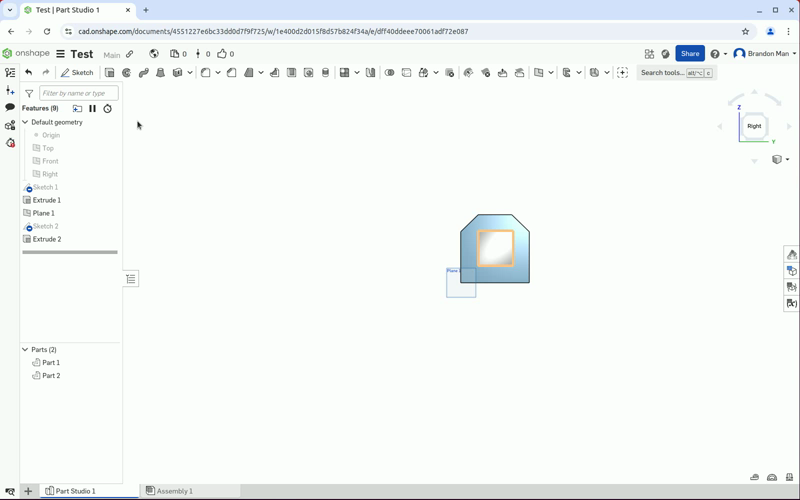
key(shift+h)
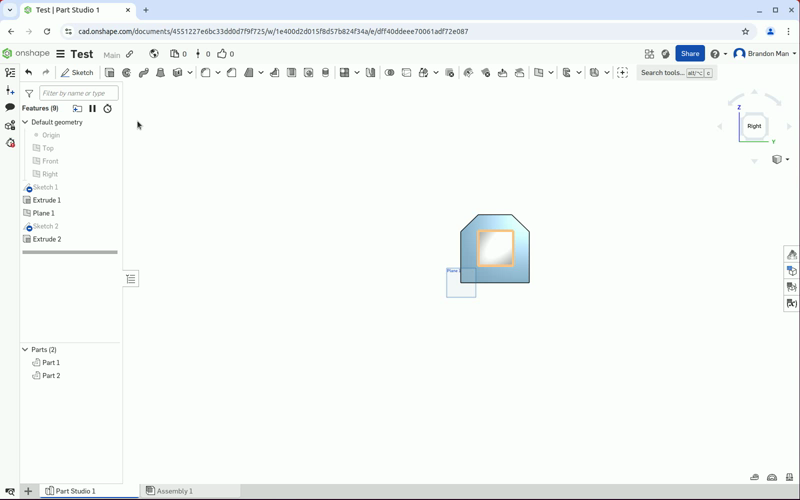
key(shift+h)
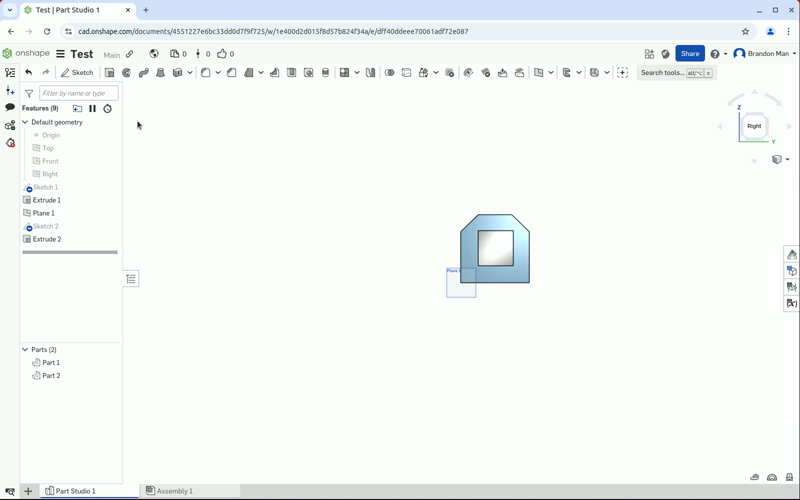
mouse_move(73, 189)
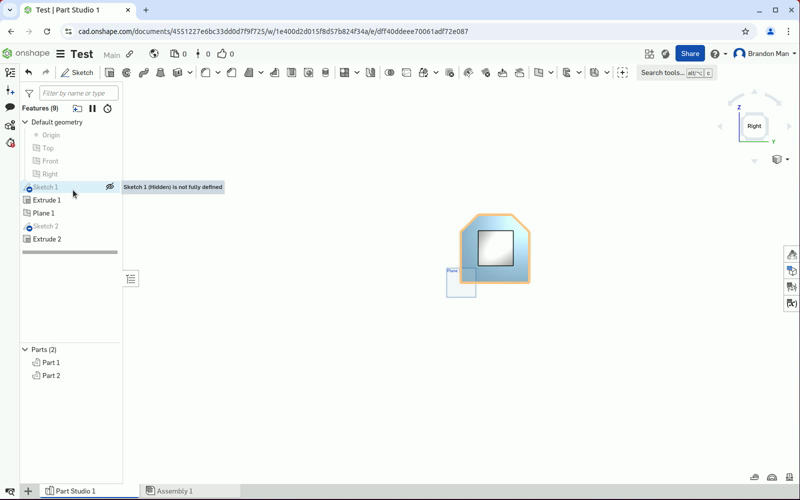
click(73, 189)
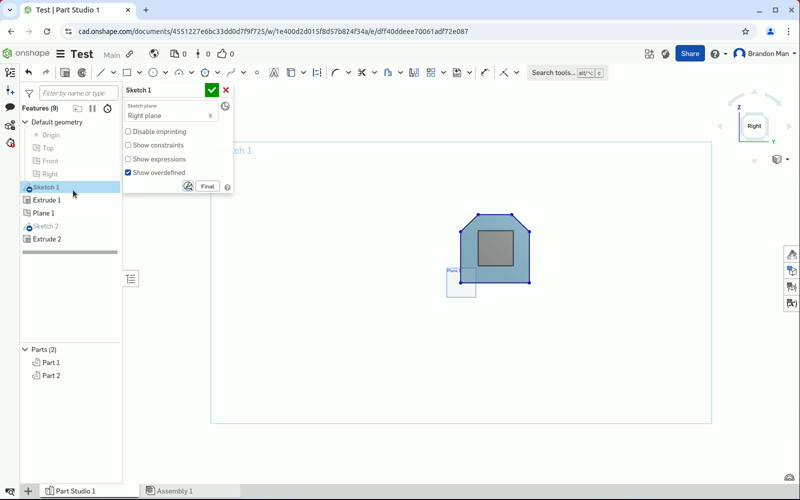
mouse_move(229, 92)
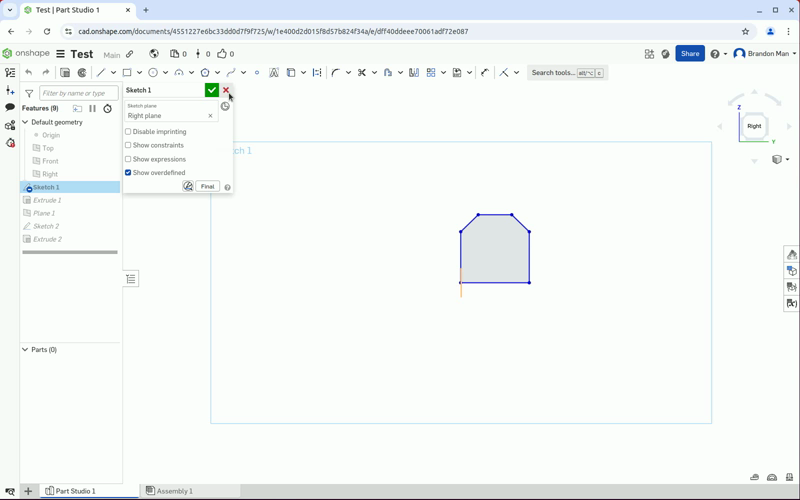
click(229, 92)
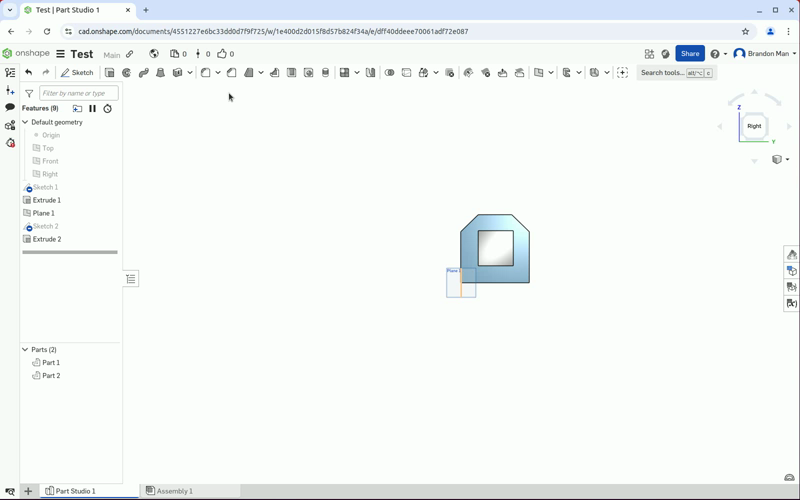
mouse_move(73, 352)
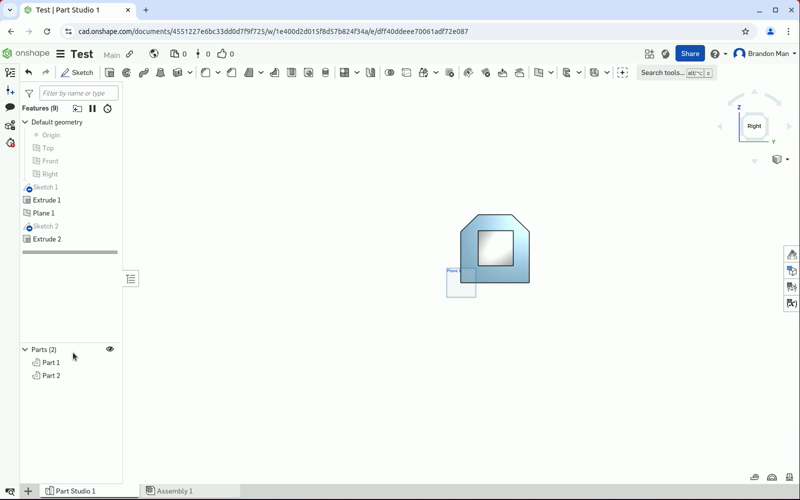
key(y)
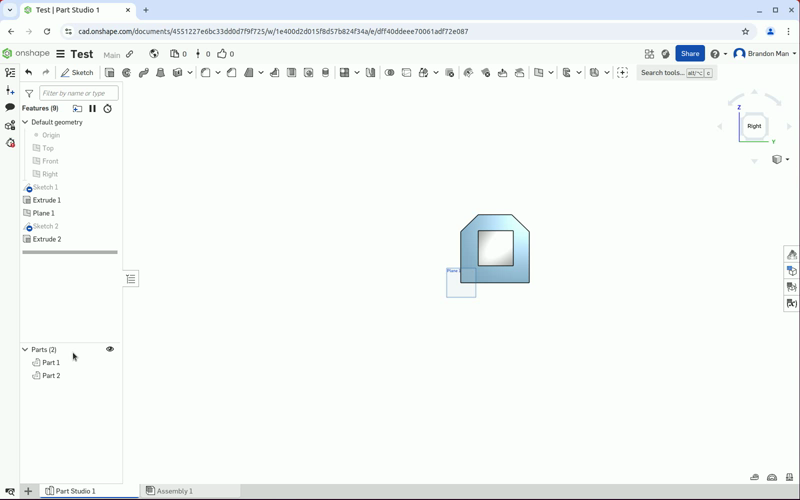
key(shift+p)
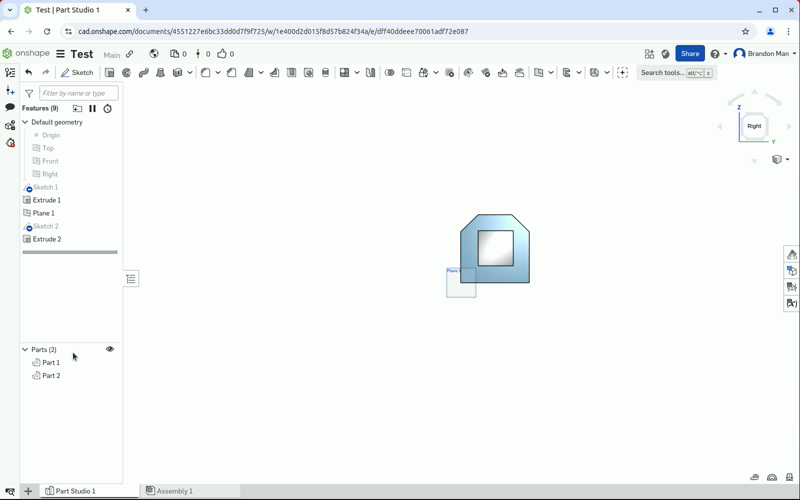
key(space)
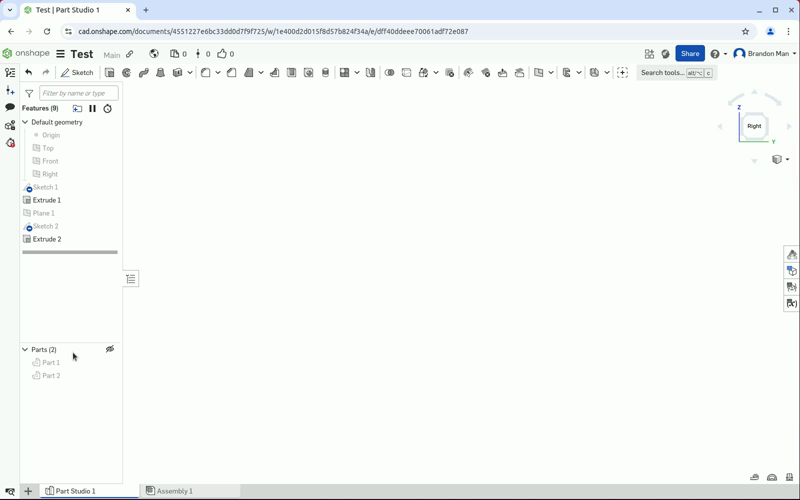
key_down(shift)
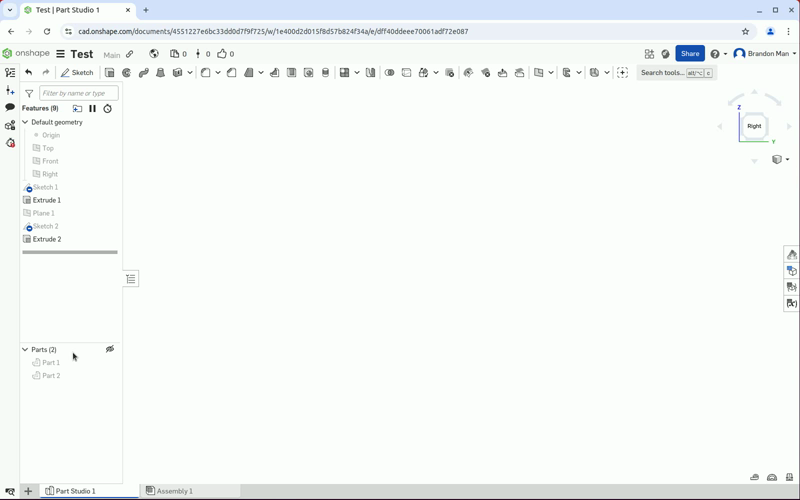
key(right)
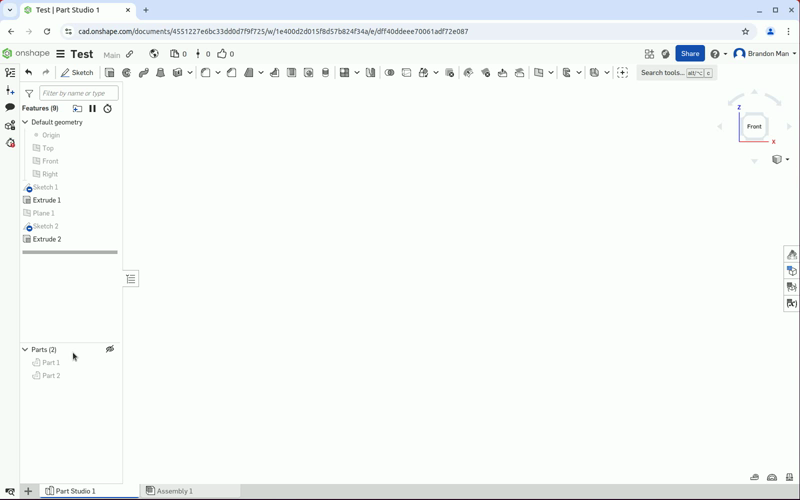
key_up(shift)
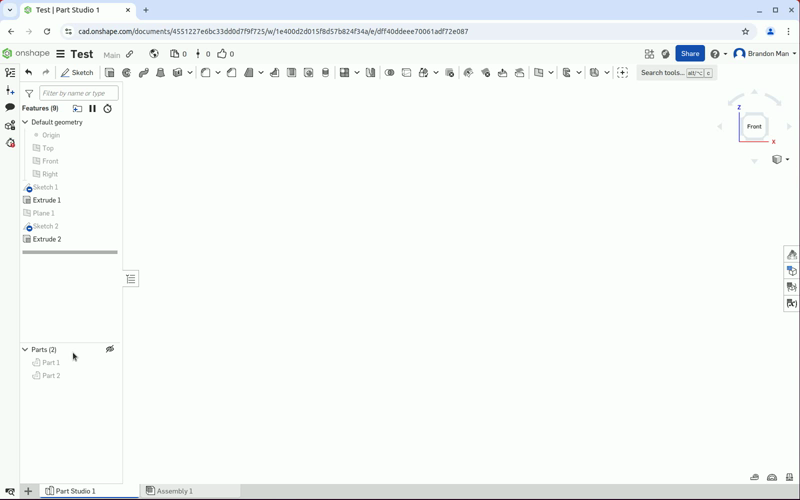
mouse_move(73, 352)
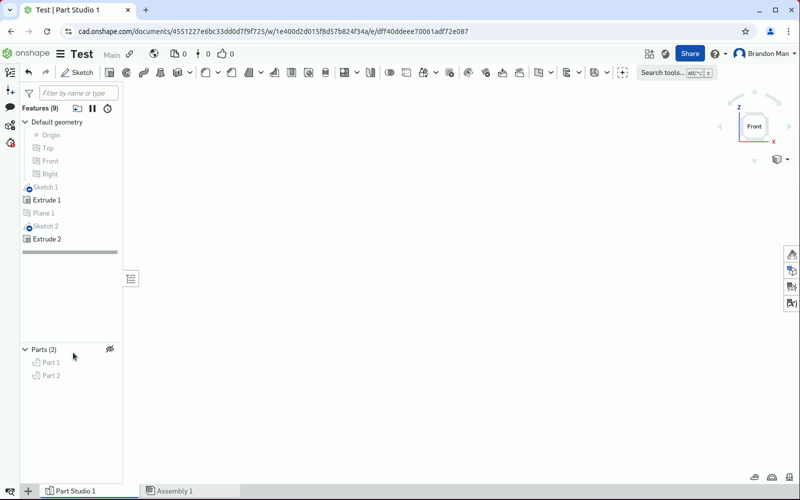
key(shift+y)
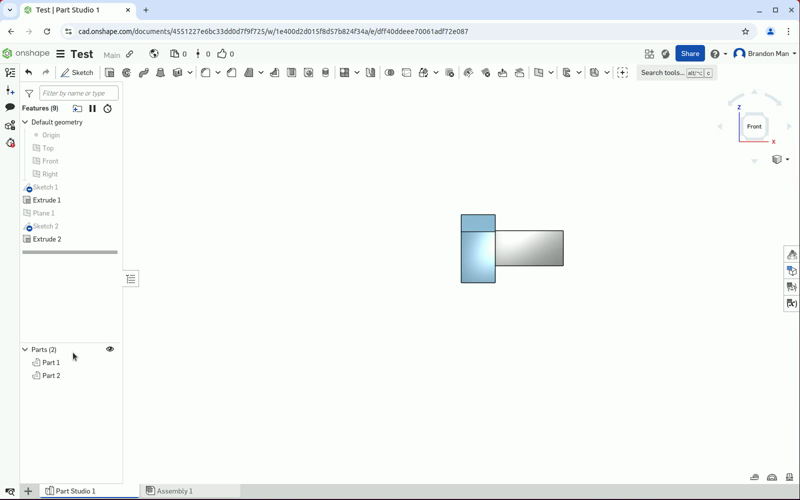
mouse_move(541, 75)
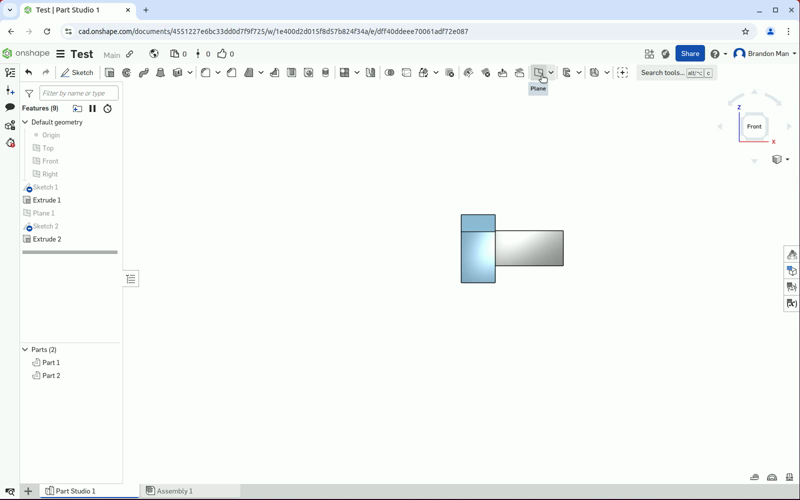
click(541, 75)
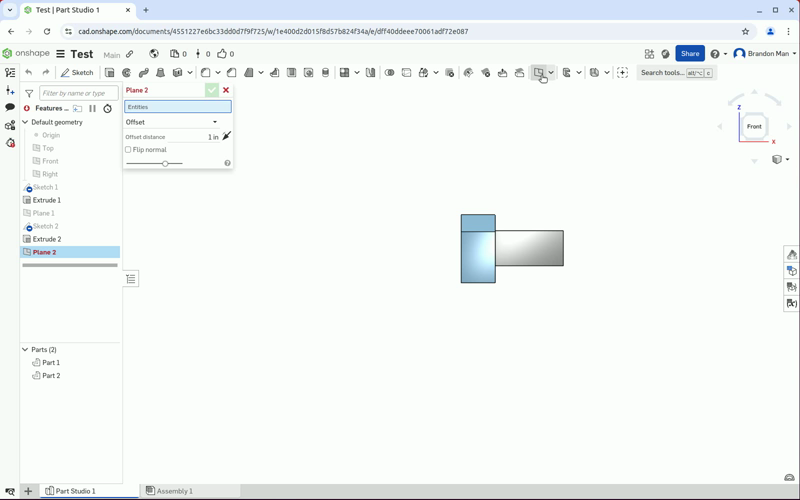
mouse_move(73, 163)
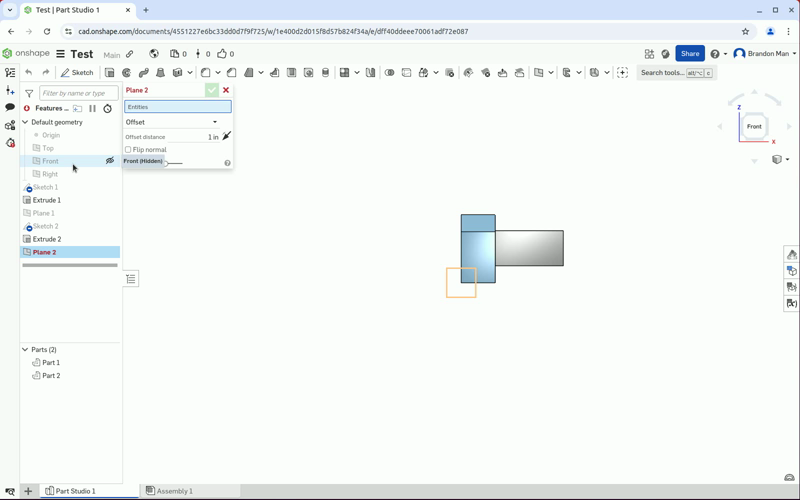
click(73, 163)
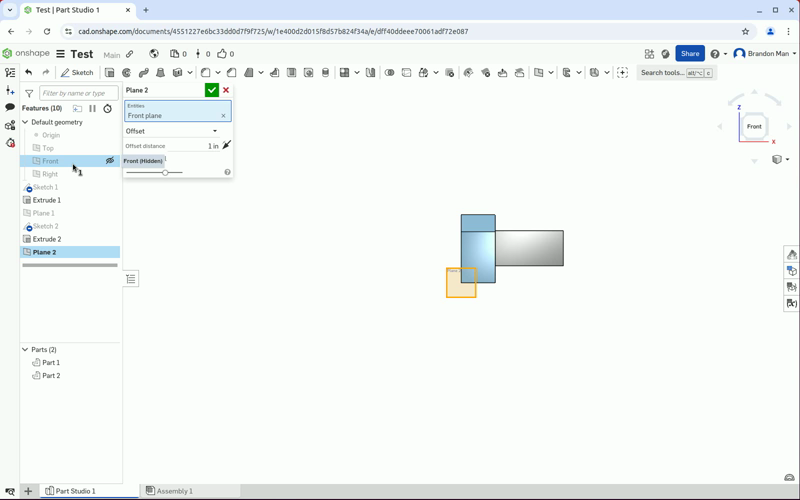
key(tab, 2)
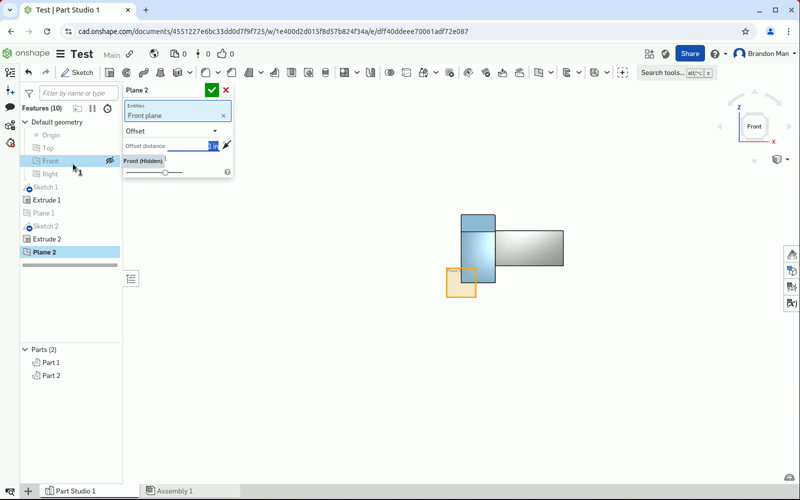
text(3.605)
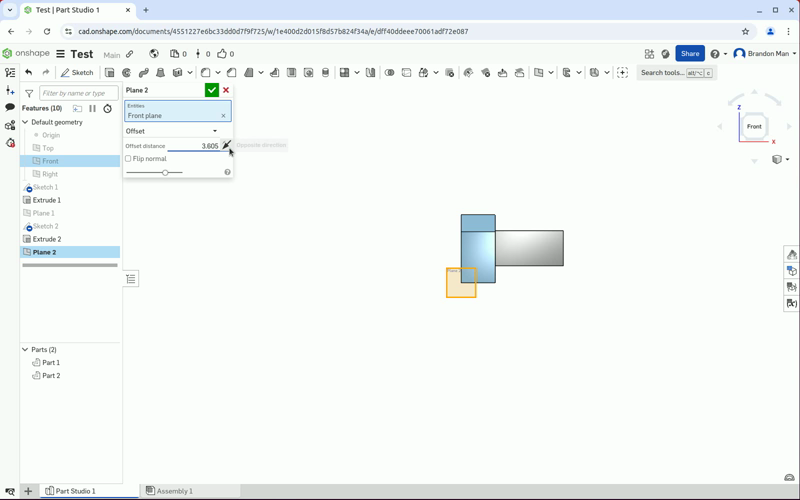
mouse_move(229, 147)
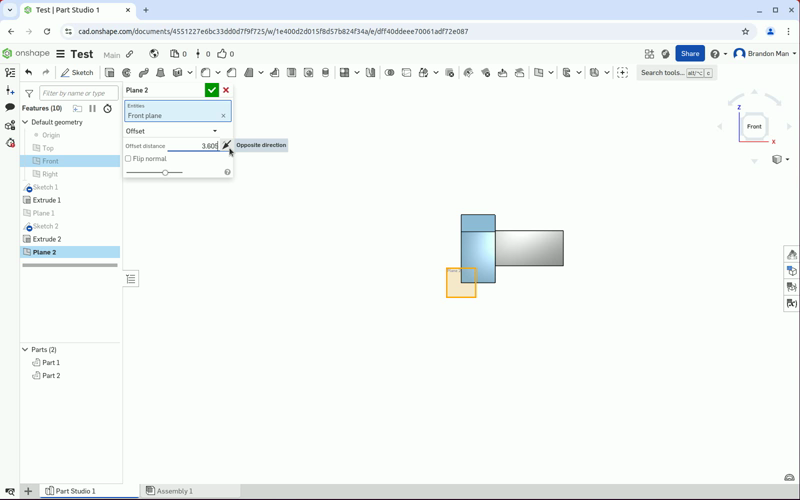
click(229, 147)
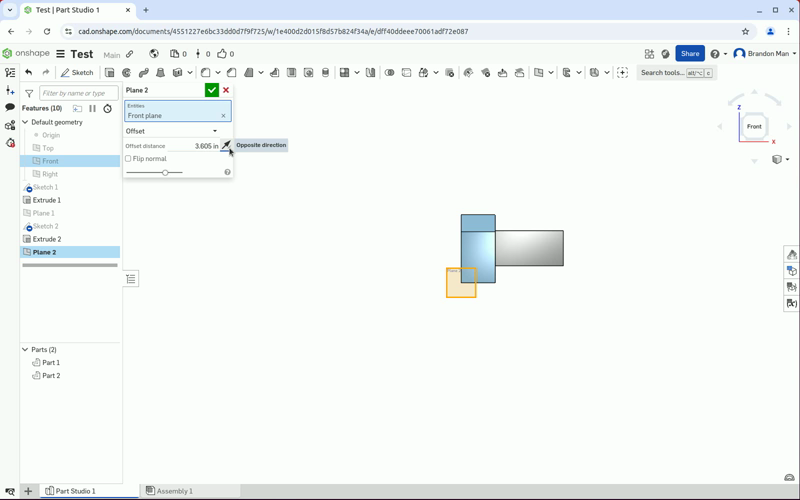
key(enter, 2)
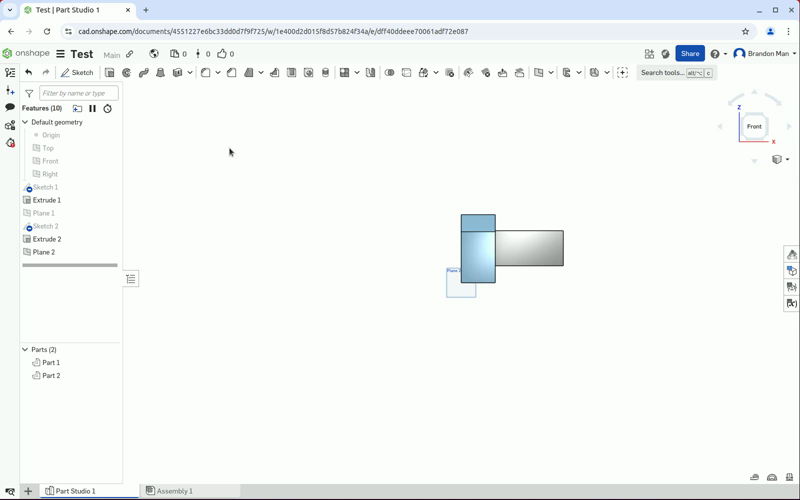
key(shift+s)
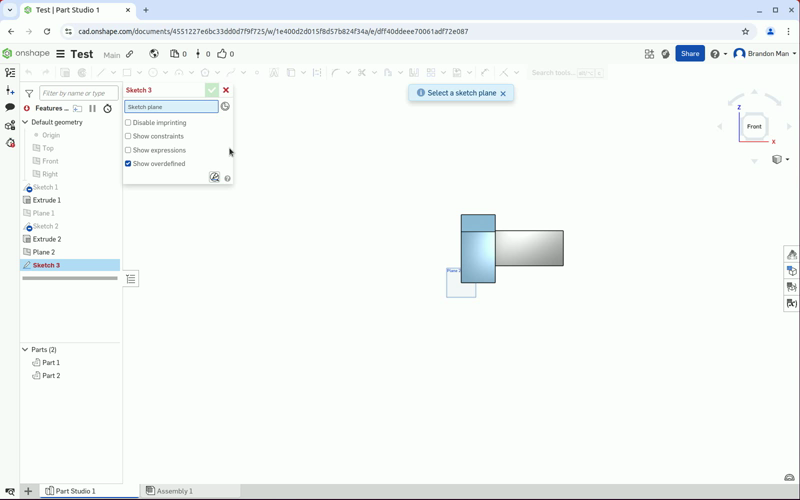
mouse_move(73, 254)
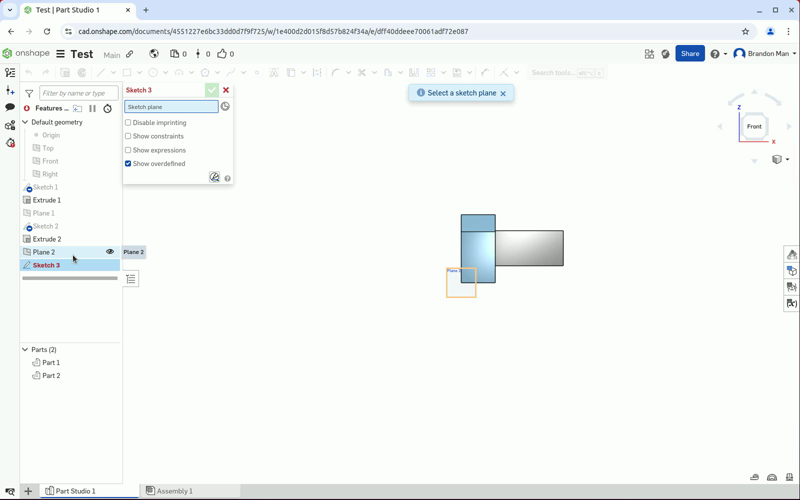
click(73, 254)
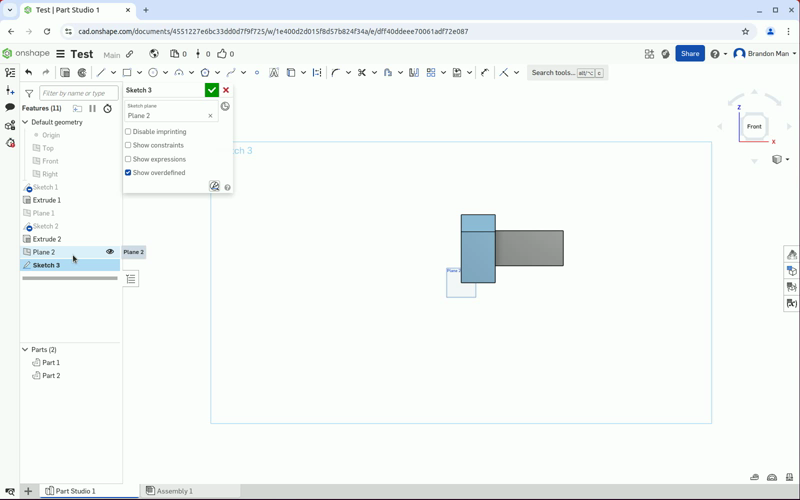
mouse_move(73, 352)
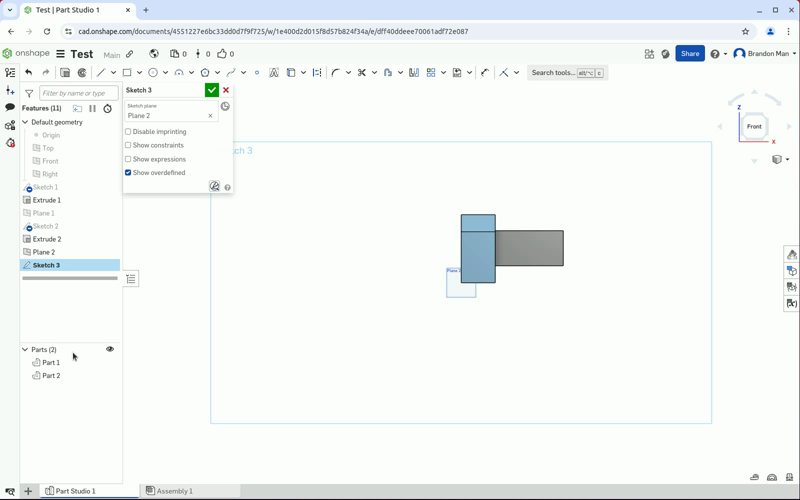
key(y)
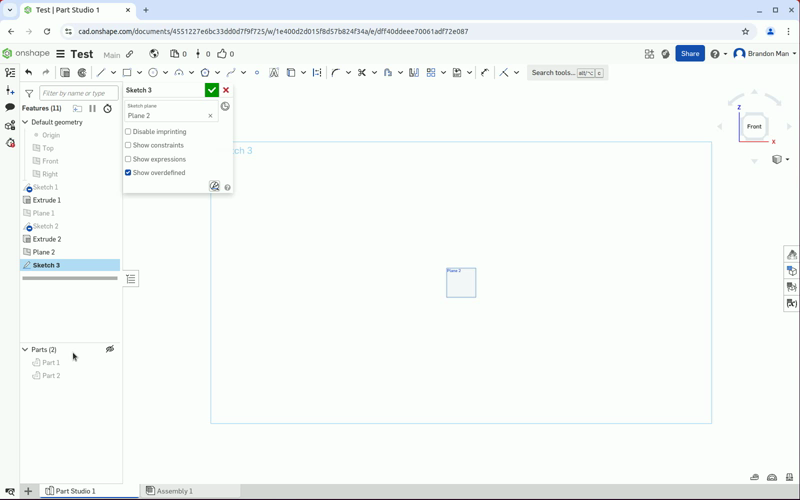
key(l)
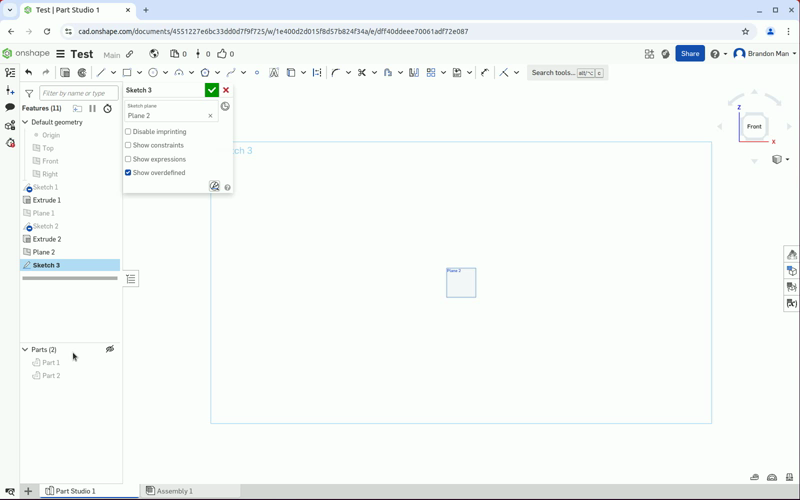
key_down(shift)
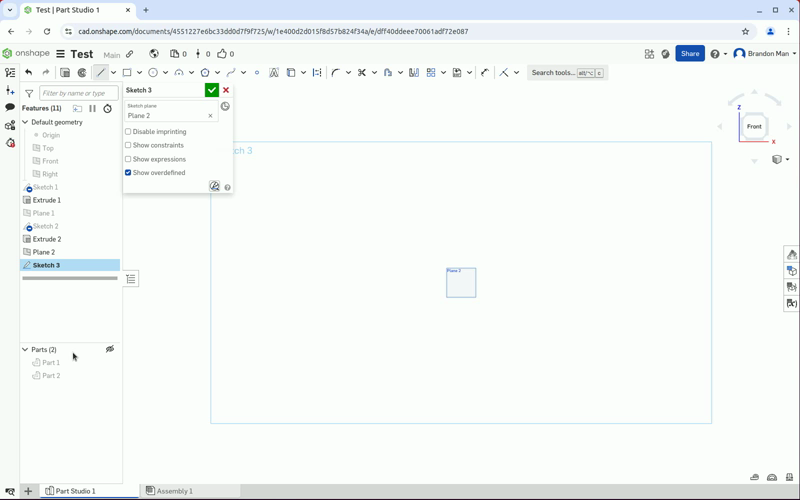
mouse_move(528, 265)
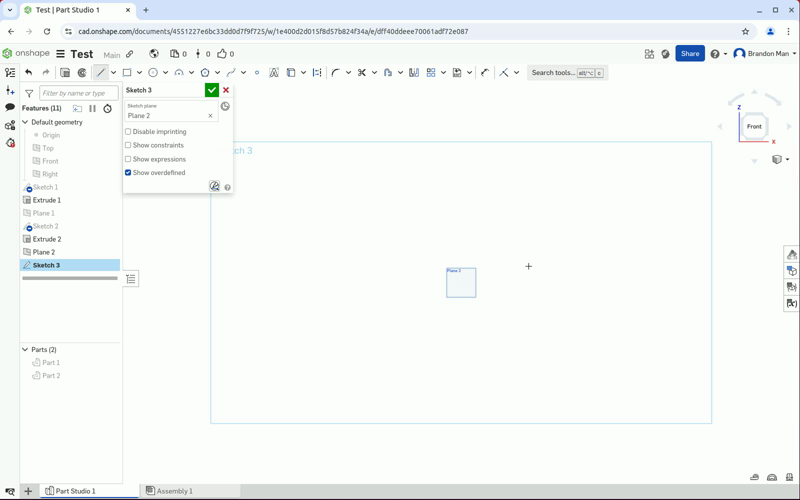
click(528, 265)
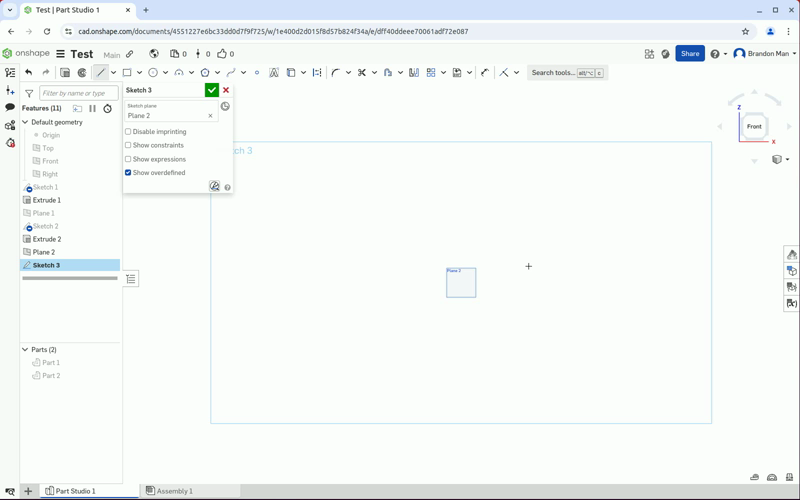
key_up(shift)
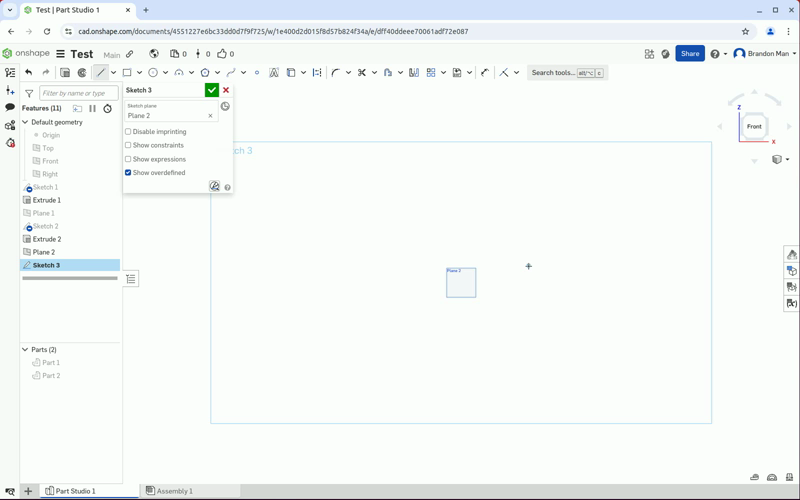
key_down(shift)
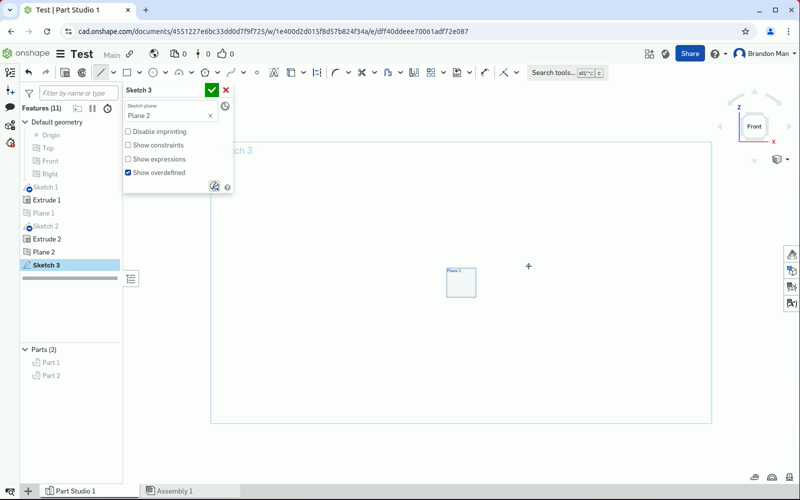
mouse_move(558, 265)
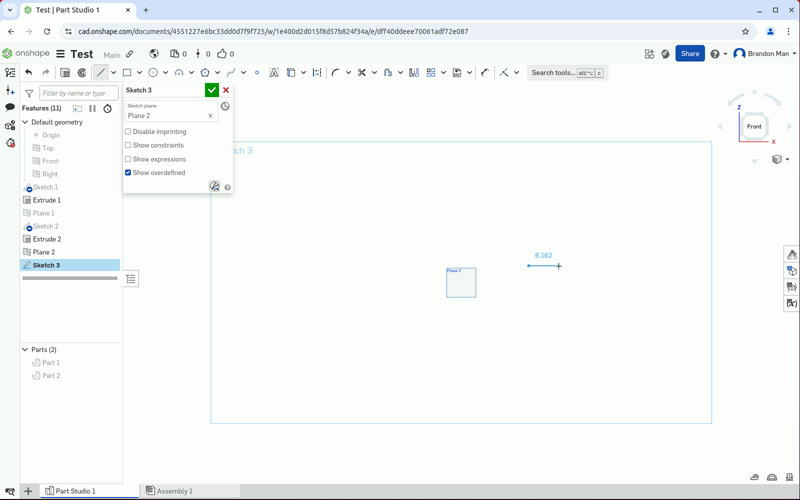
mouse_move(563, 265)
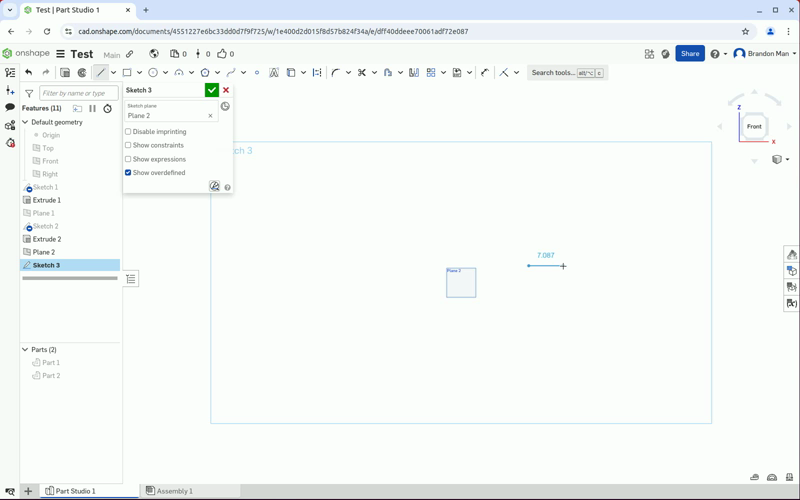
click(563, 265)
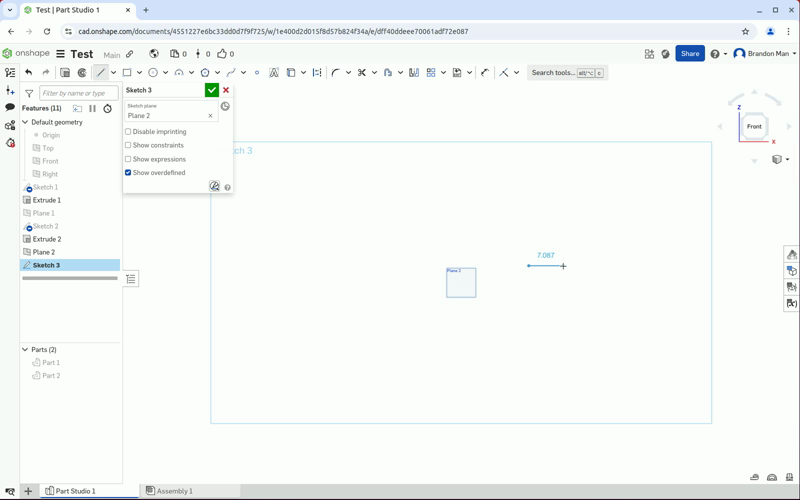
key_up(shift)
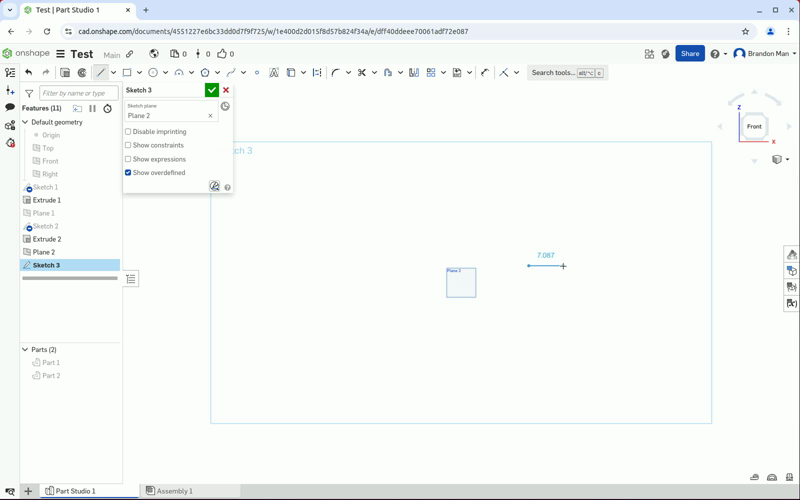
key_down(shift)
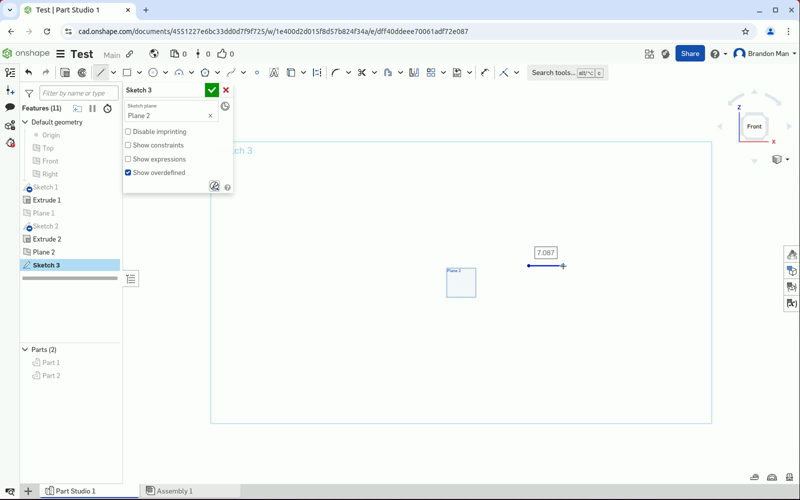
mouse_move(589, 265)
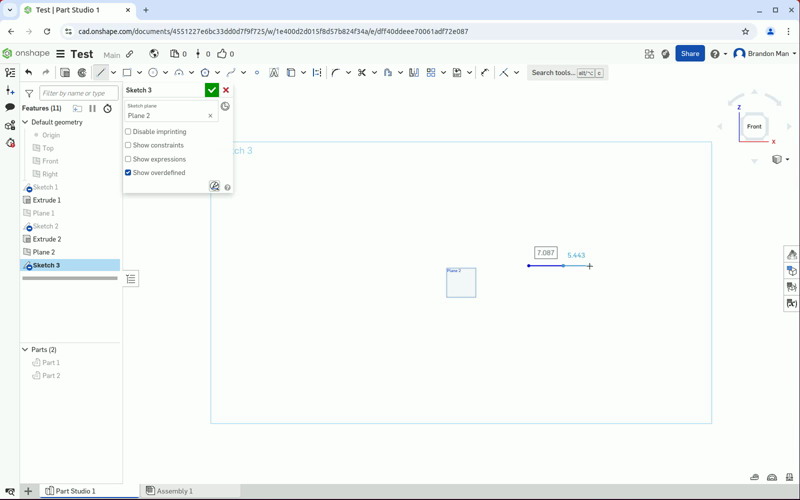
mouse_move(563, 230)
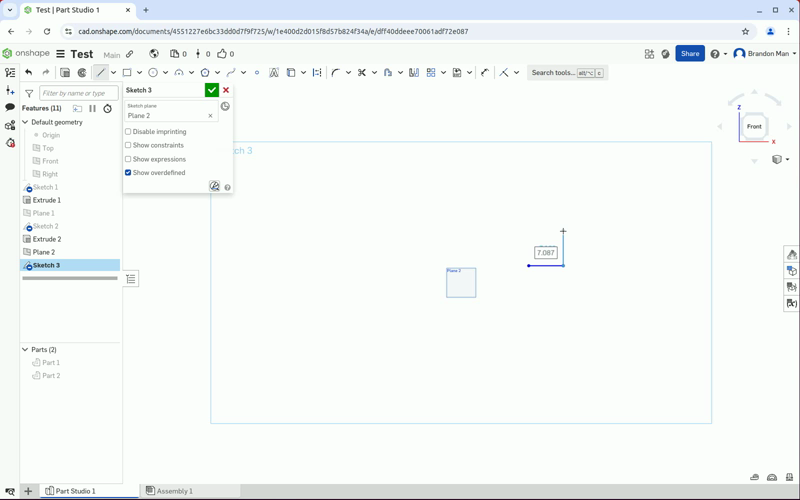
click(563, 230)
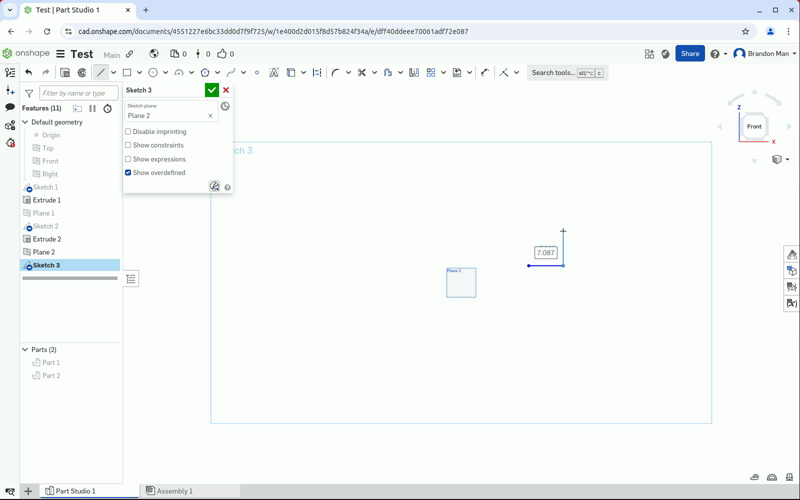
key_up(shift)
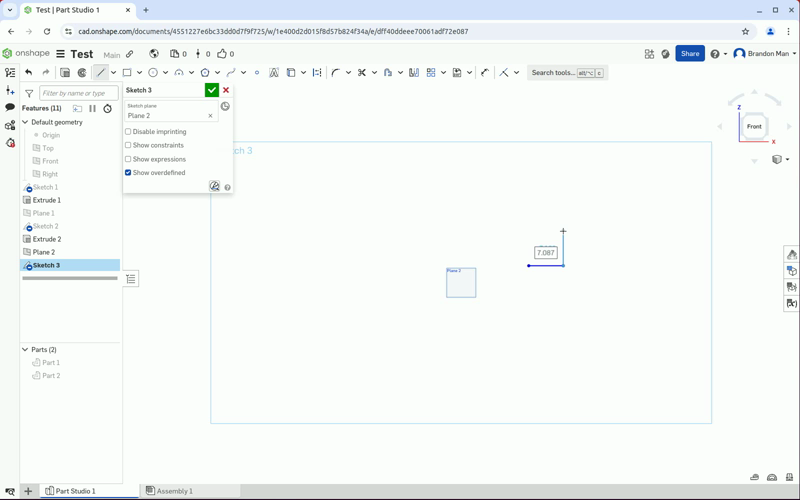
key_down(shift)
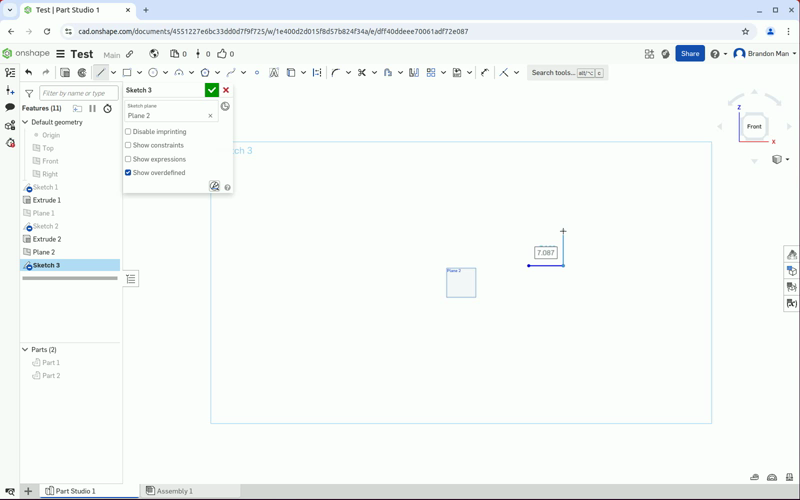
mouse_move(589, 230)
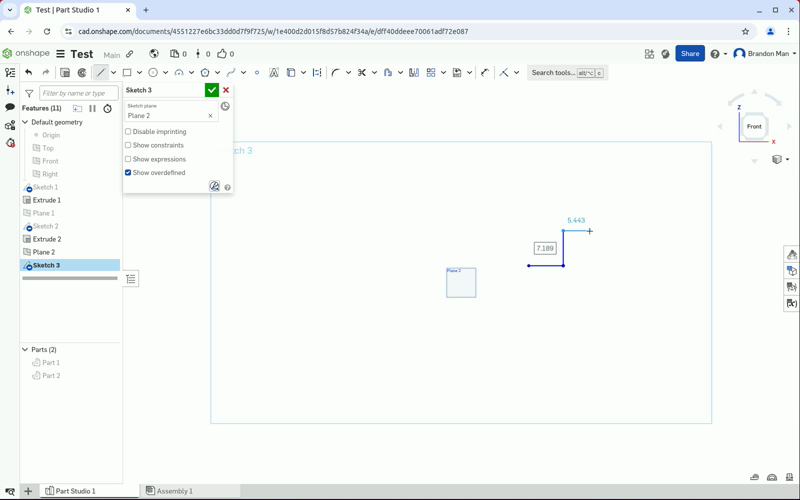
mouse_move(528, 230)
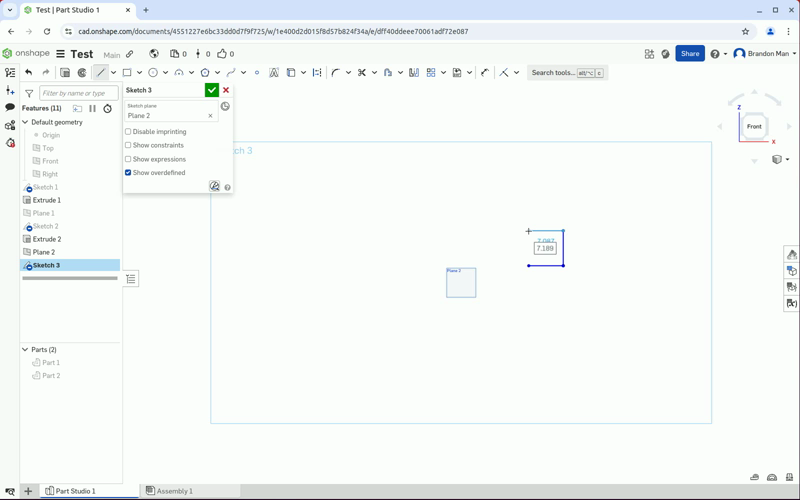
click(528, 230)
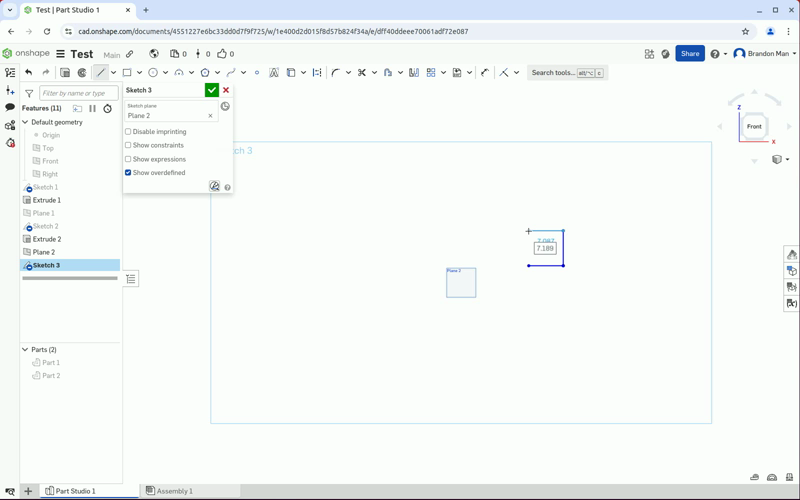
key_up(shift)
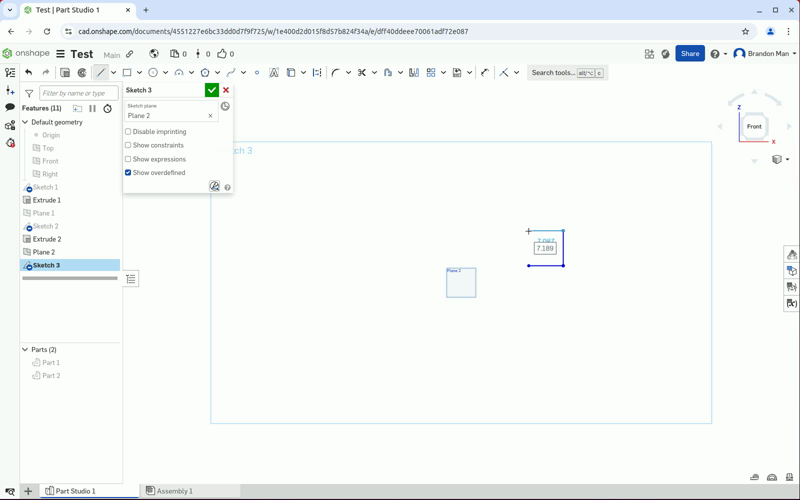
key(esc)
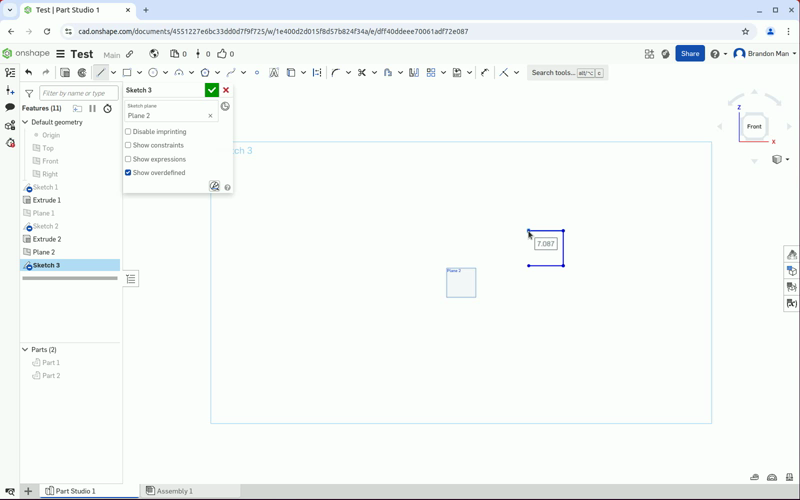
key(a)
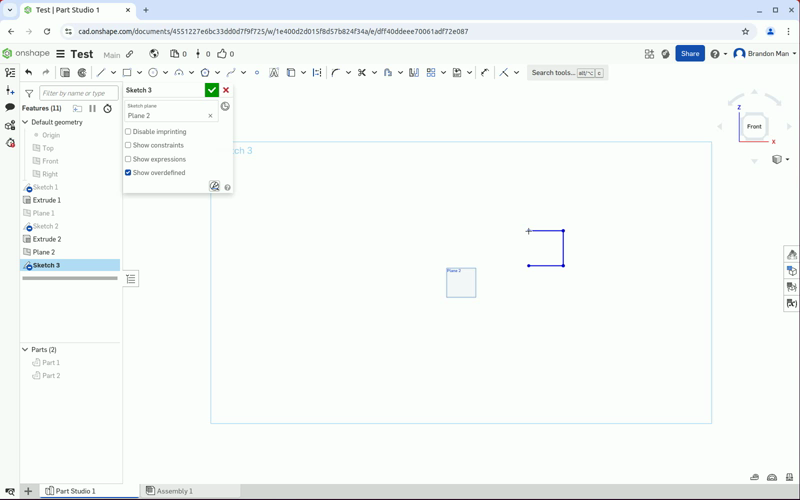
mouse_move(528, 230)
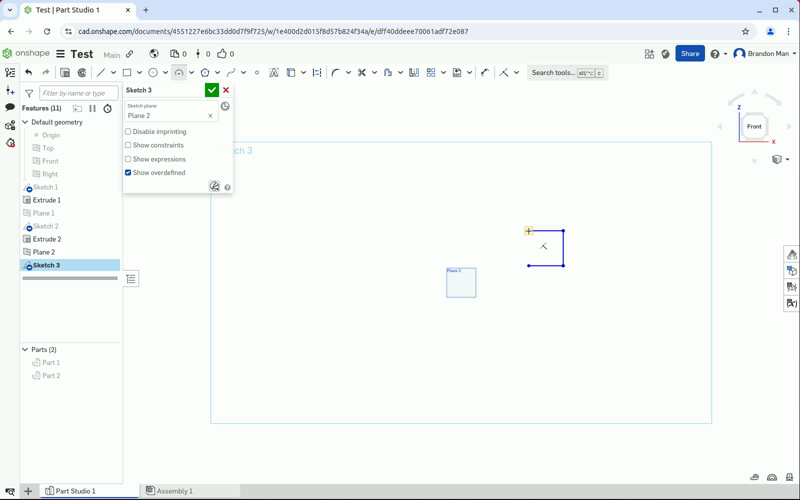
click(528, 230)
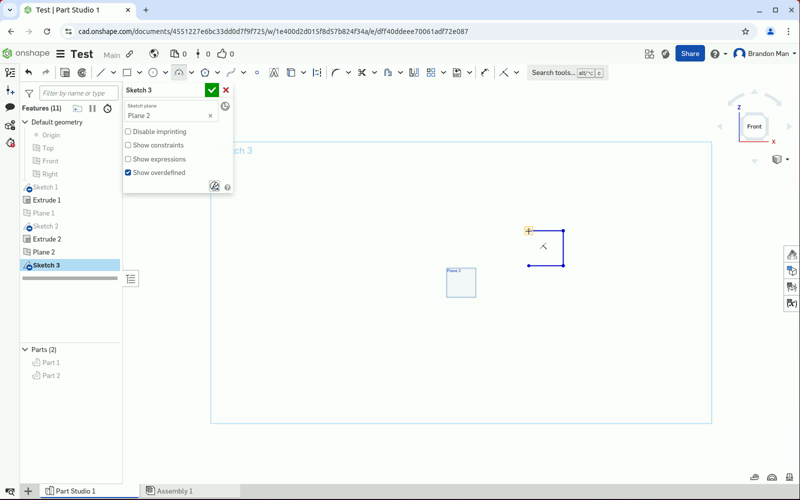
mouse_move(528, 265)
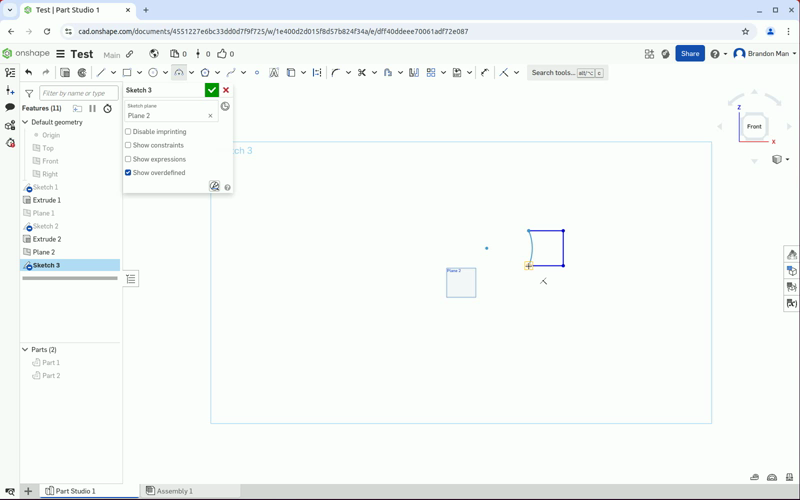
click(528, 265)
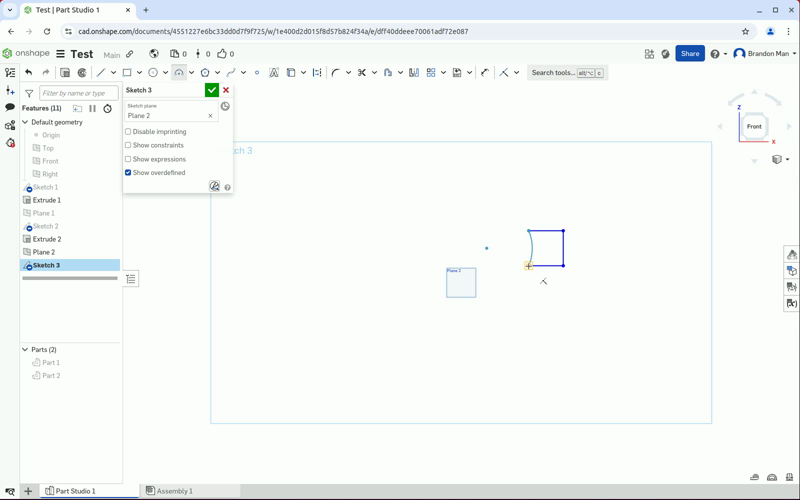
key_down(shift)
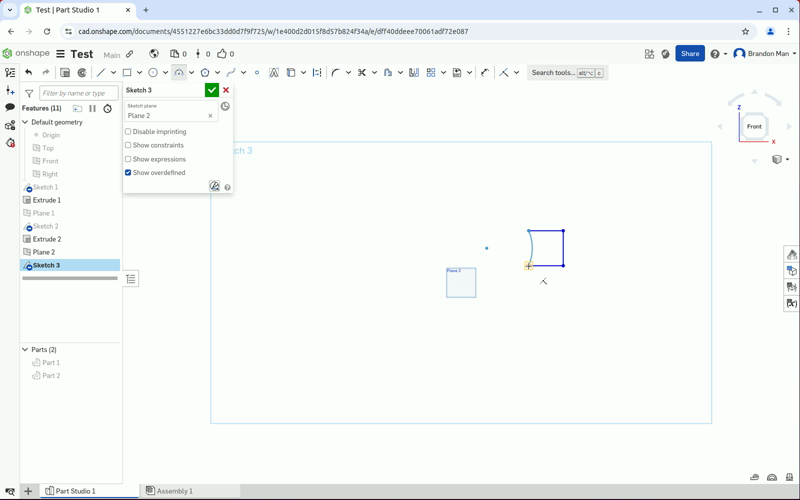
mouse_move(522, 248)
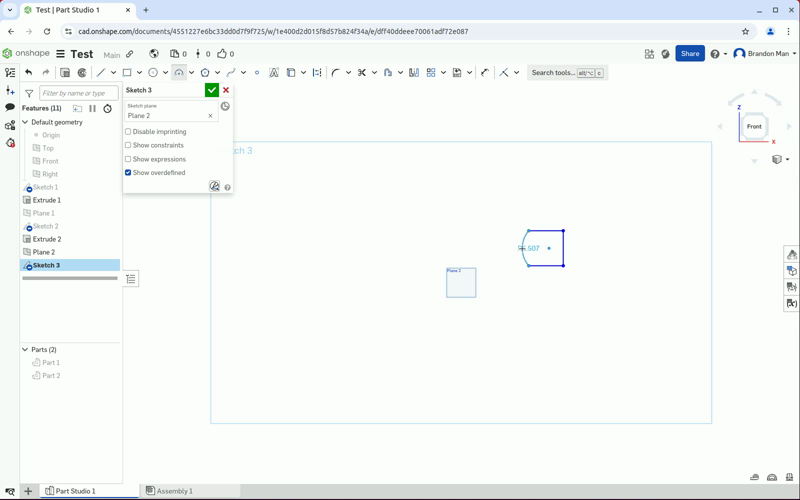
click(522, 248)
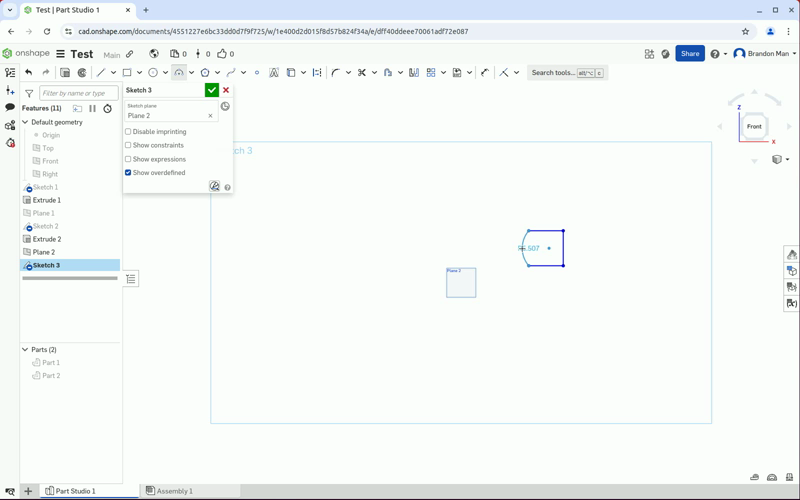
key_up(shift)
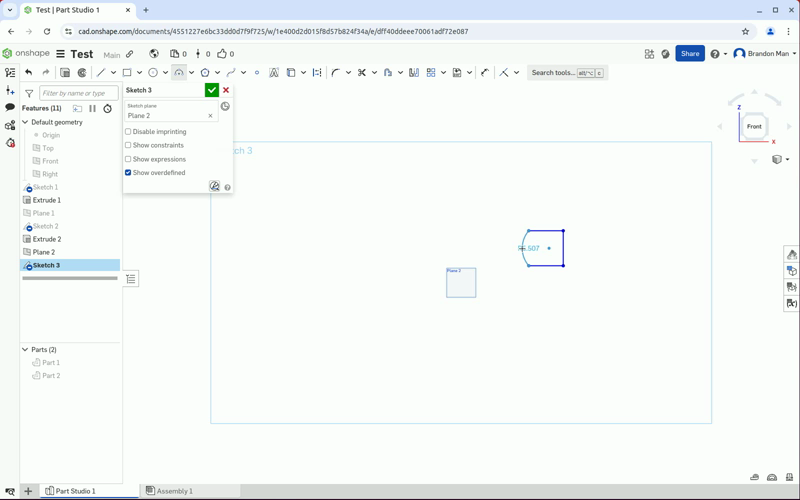
key(esc)
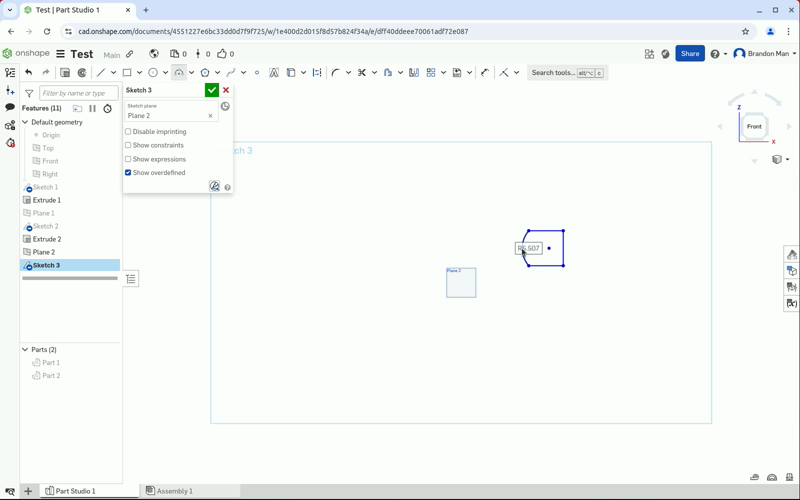
mouse_move(562, 251)
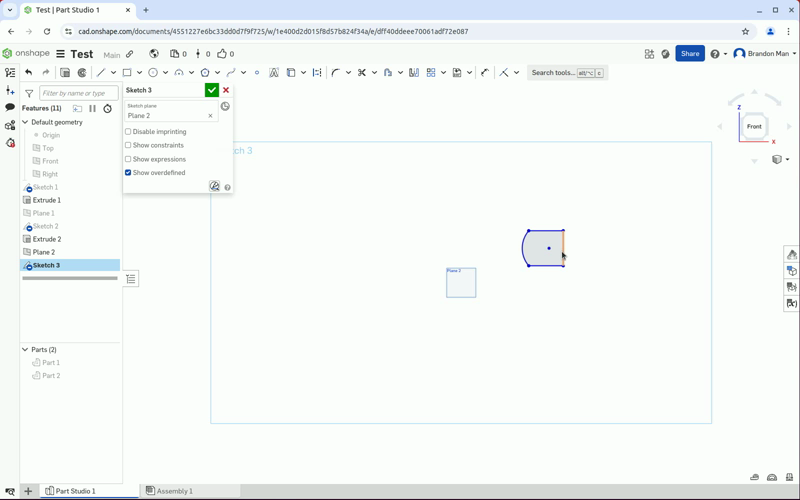
scroll(6)
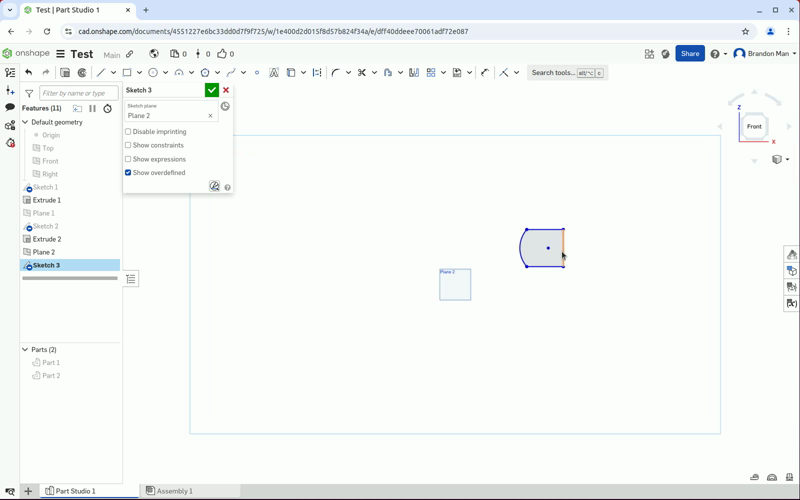
scroll(6)
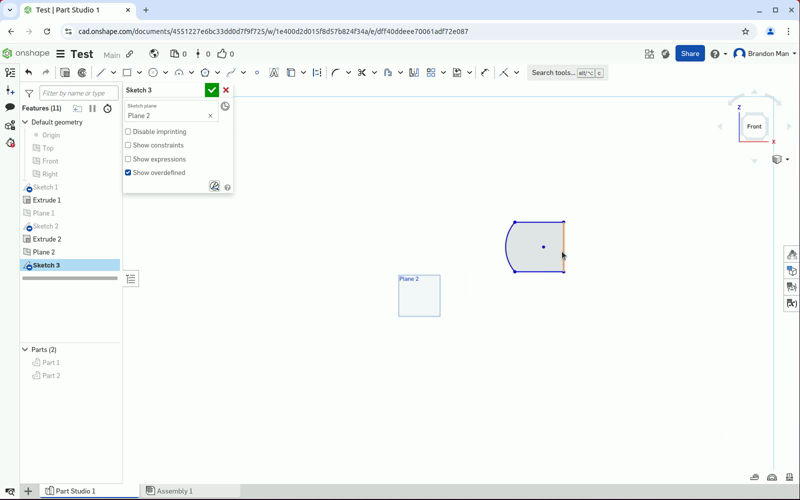
scroll(6)
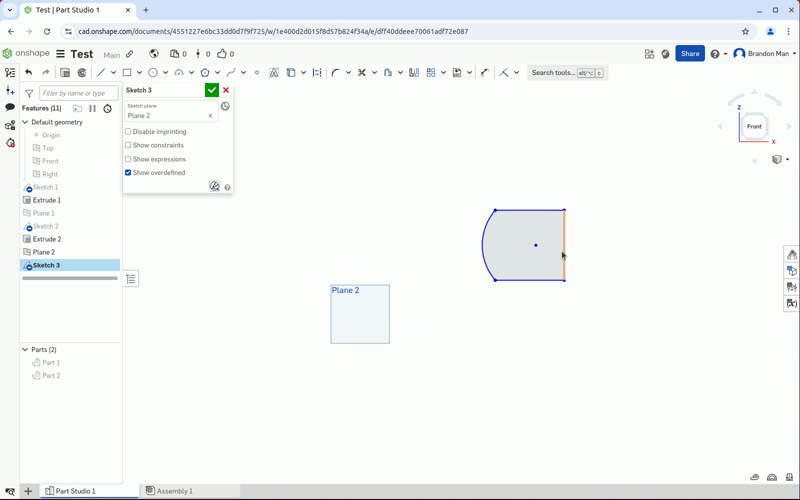
scroll(6)
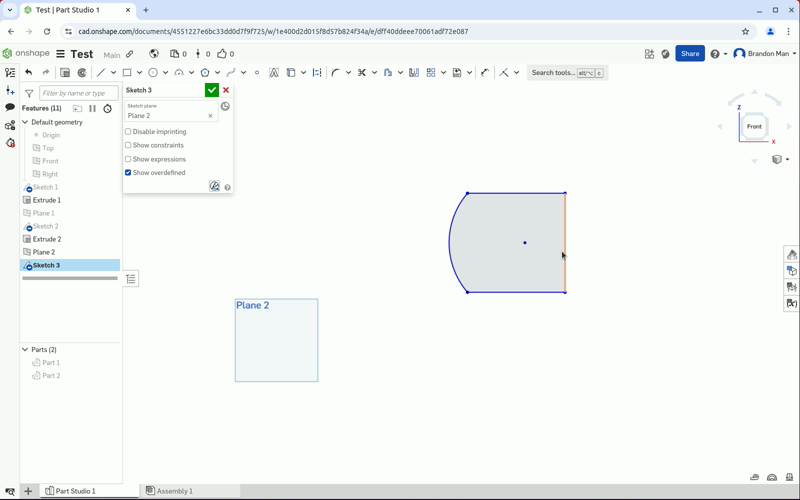
scroll(6)
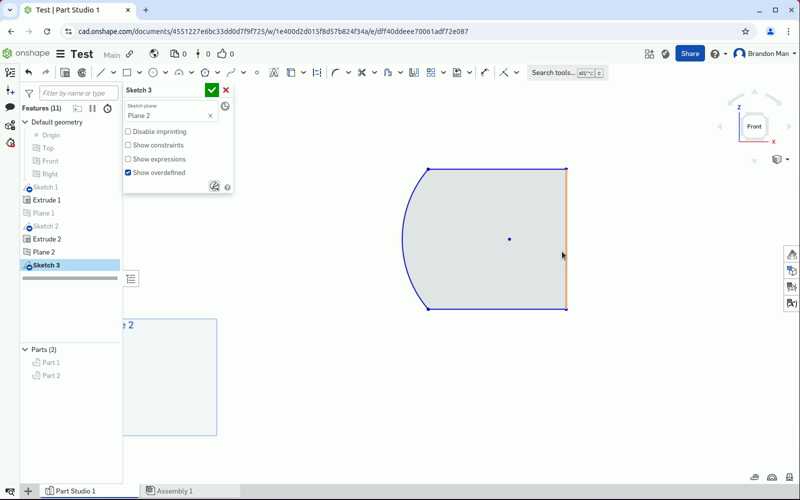
scroll(6)
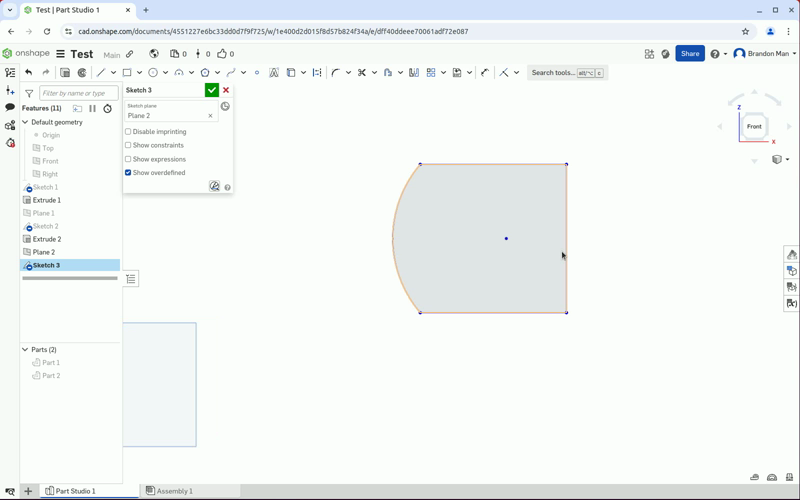
scroll(6)
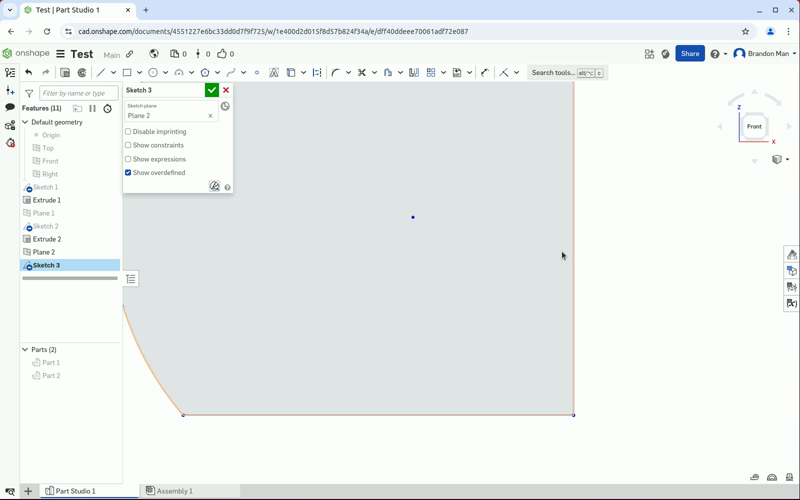
click(562, 251)
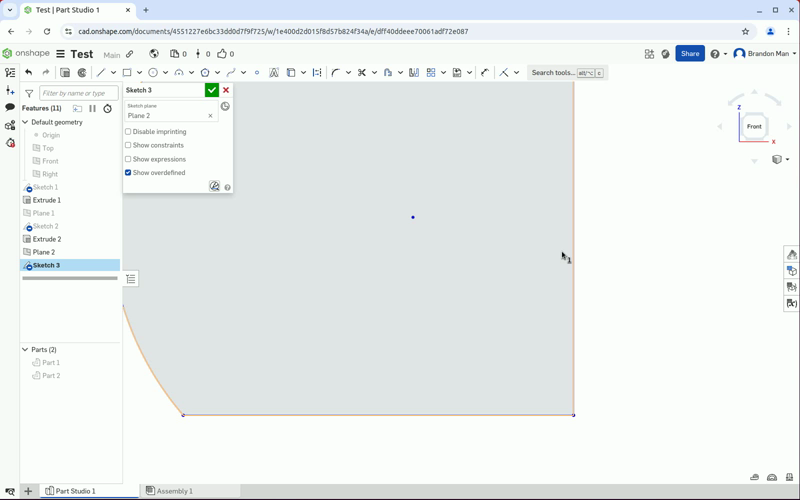
scroll(-6)
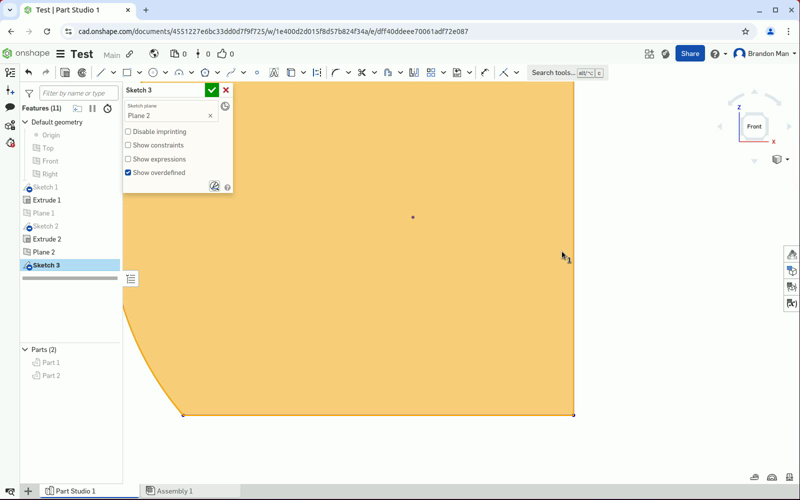
scroll(-6)
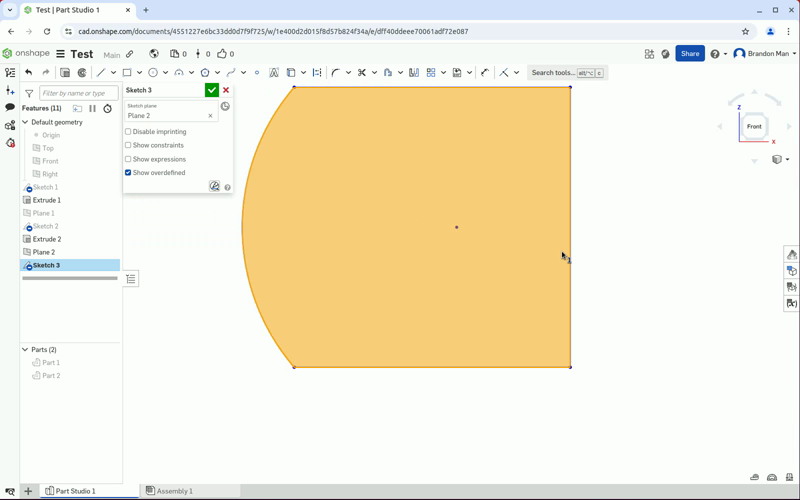
scroll(-6)
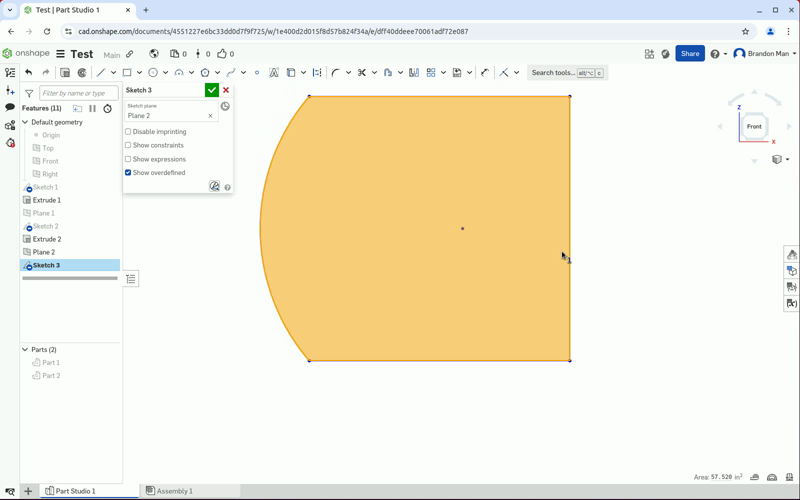
scroll(-6)
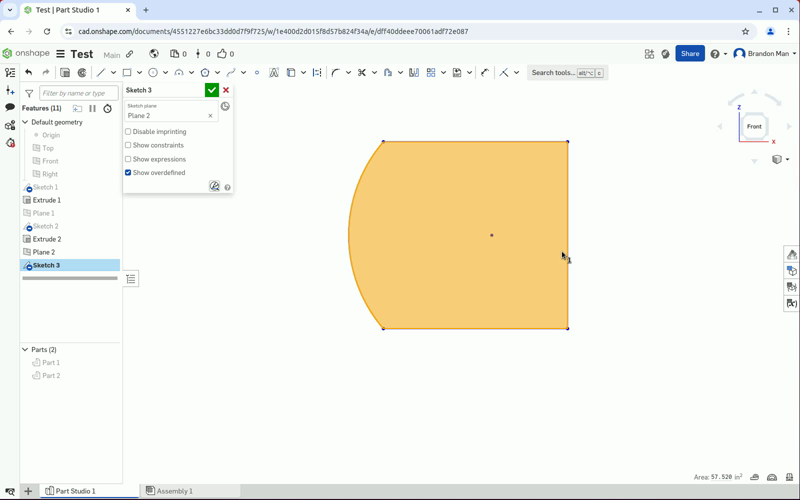
scroll(-6)
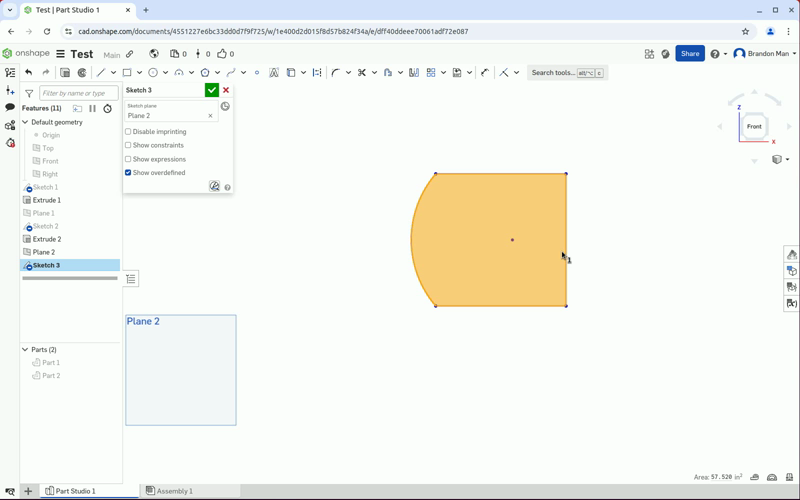
scroll(-6)
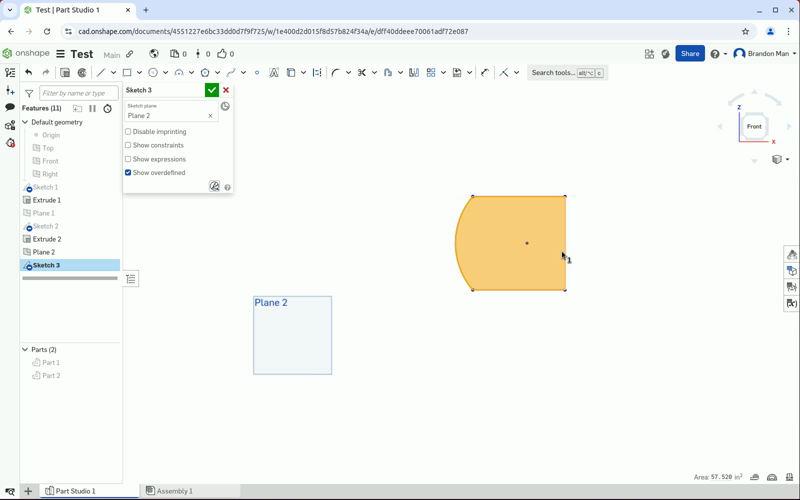
scroll(-6)
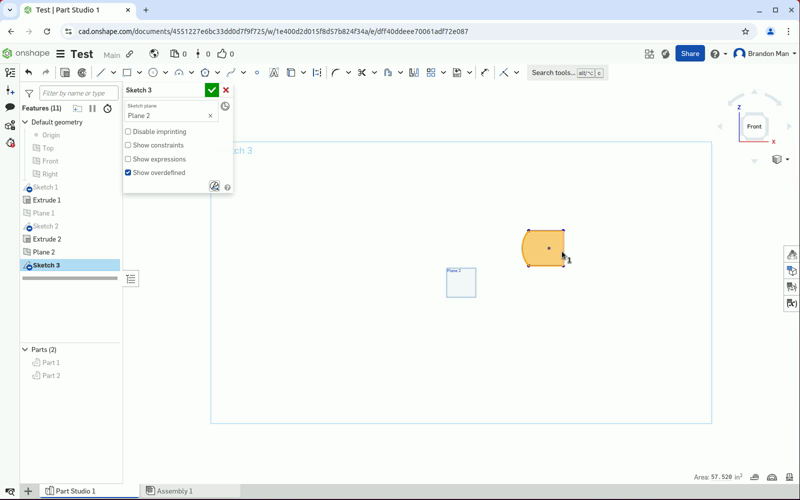
mouse_move(73, 352)
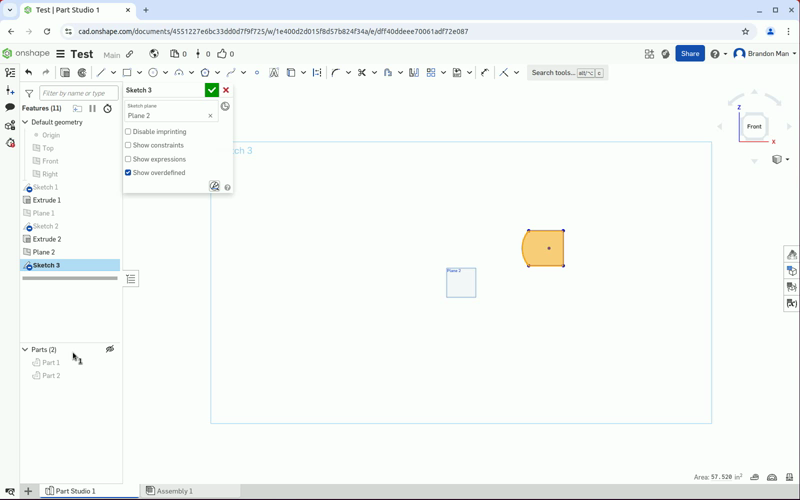
key(shift+y)
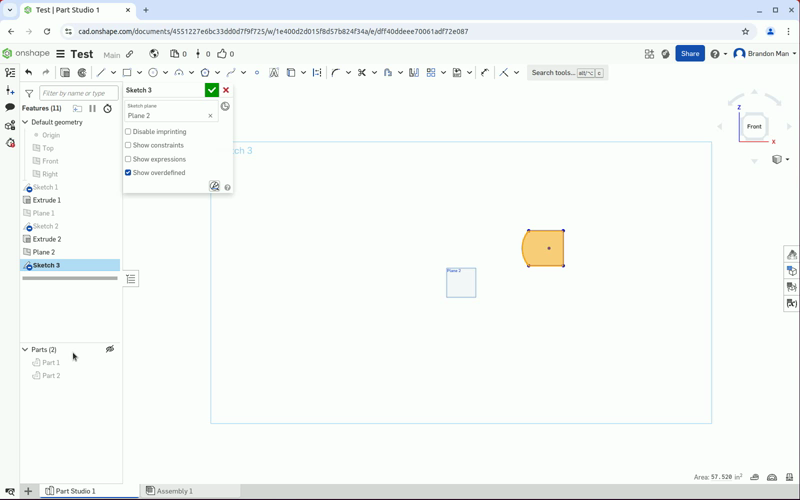
key(shift+e)
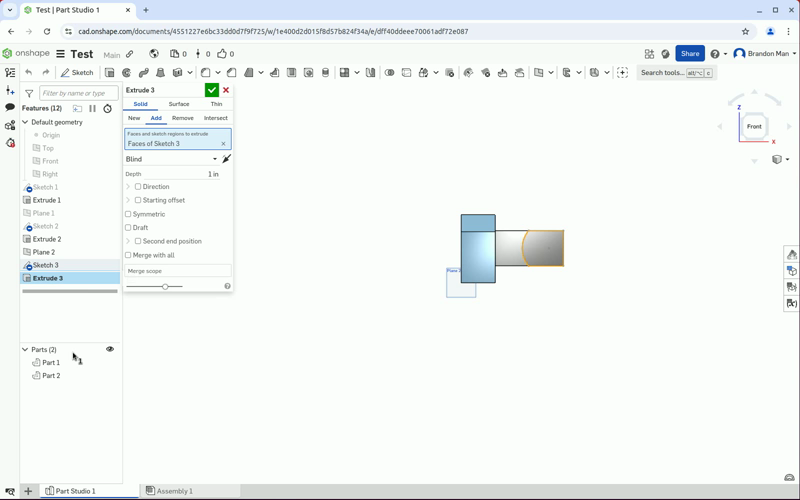
mouse_move(143, 106)
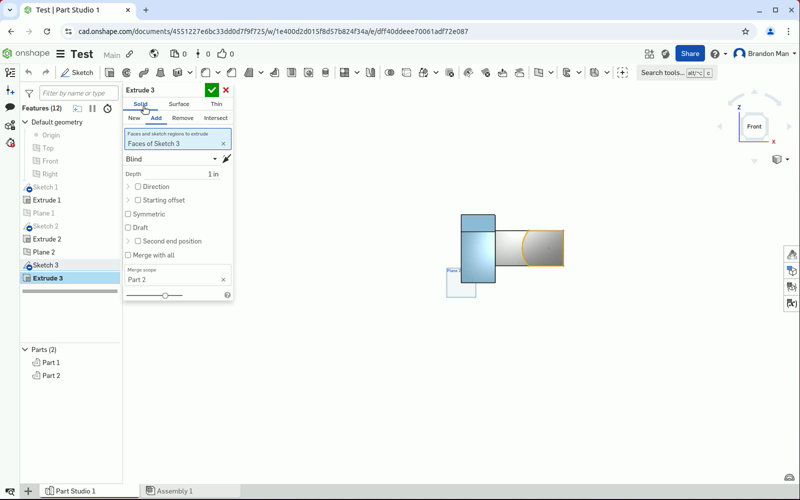
click(143, 106)
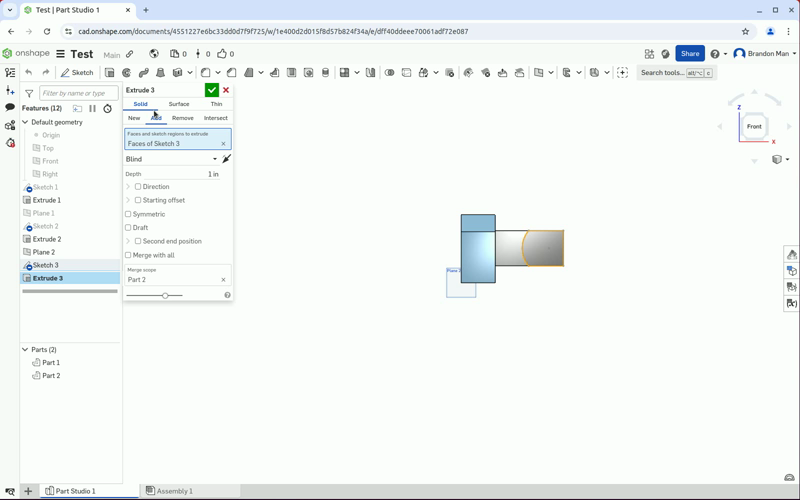
mouse_move(186, 120)
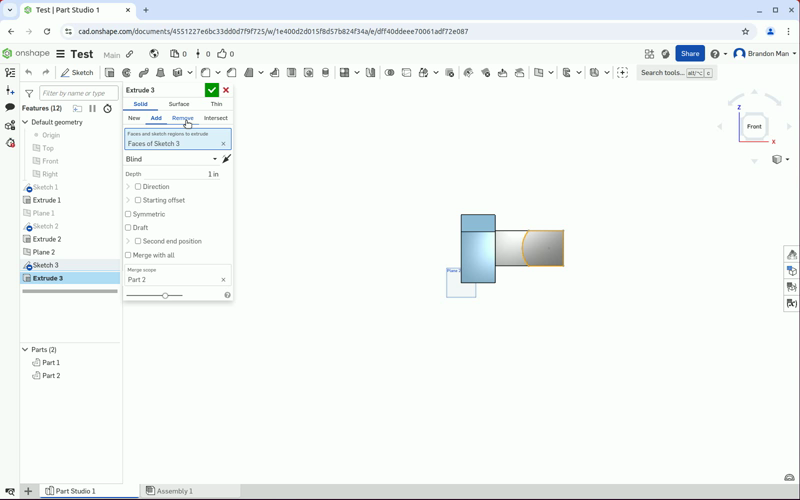
click(186, 120)
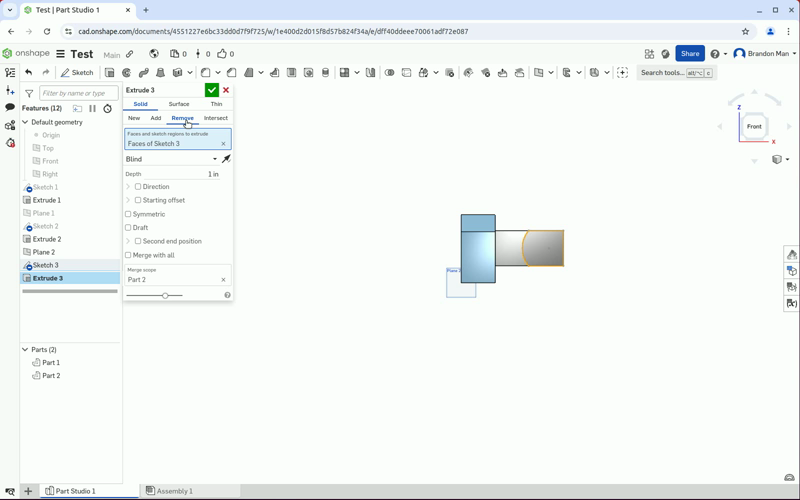
key(tab, 4)
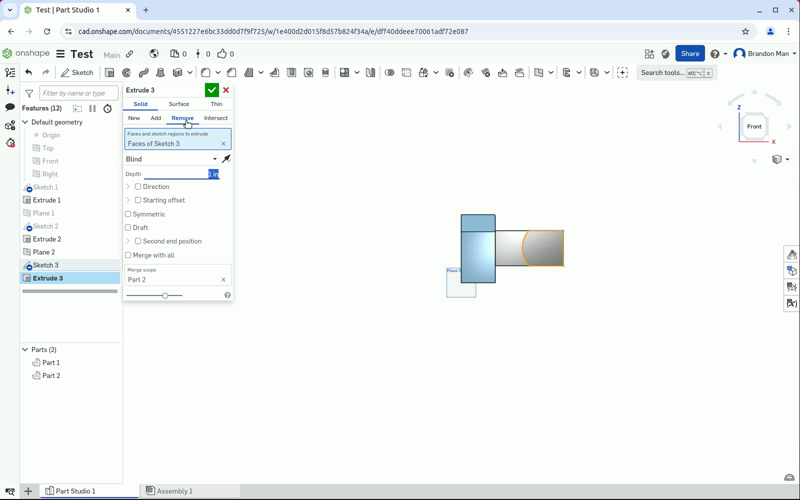
text(6.981)
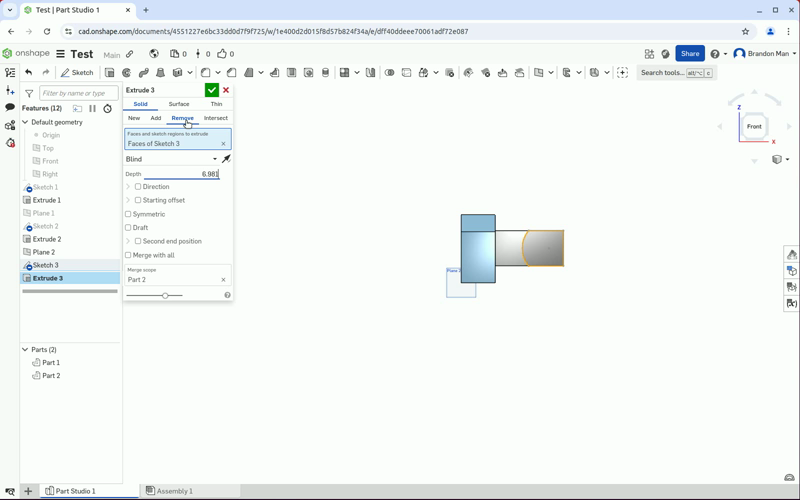
key(tab, 6)
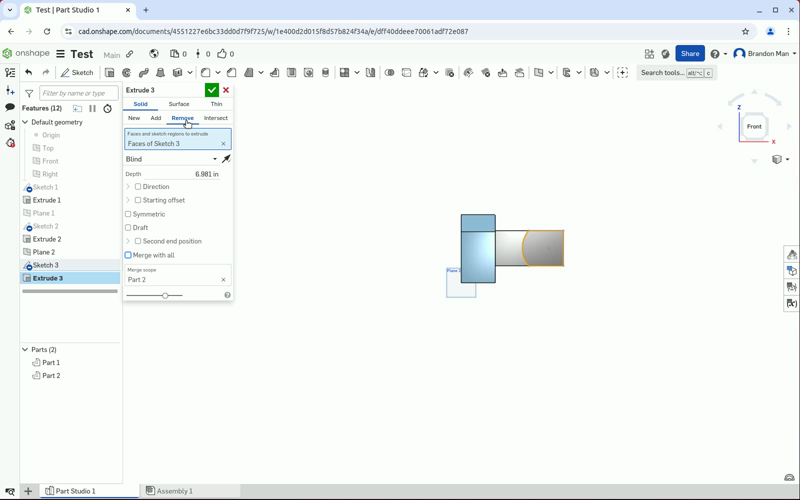
key(space)
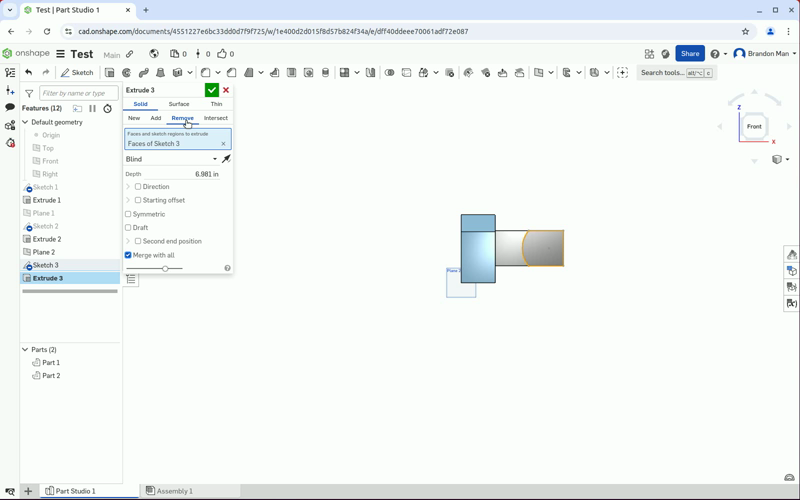
key(enter)
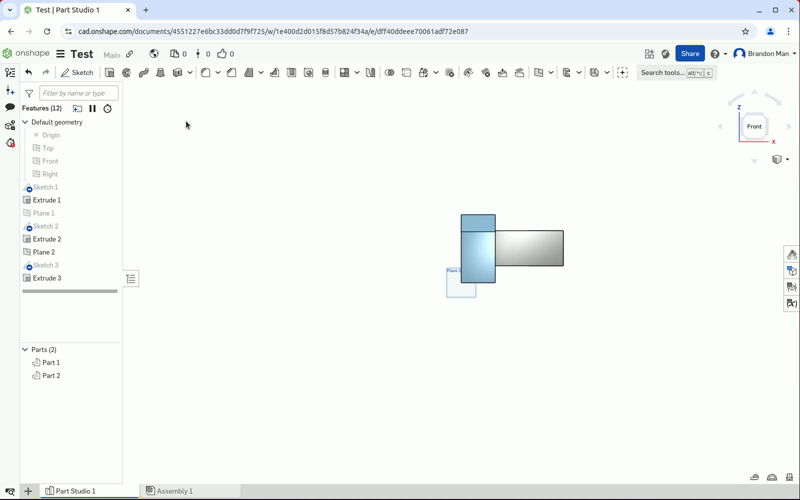
key(shift+h)
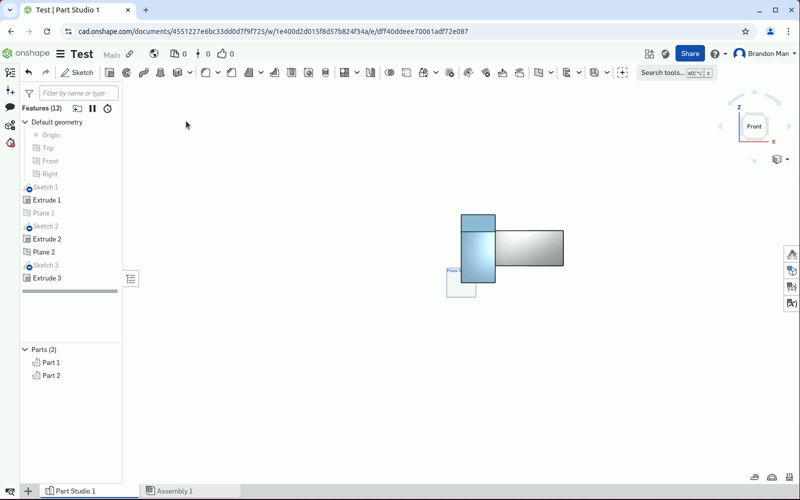
key(shift+h)
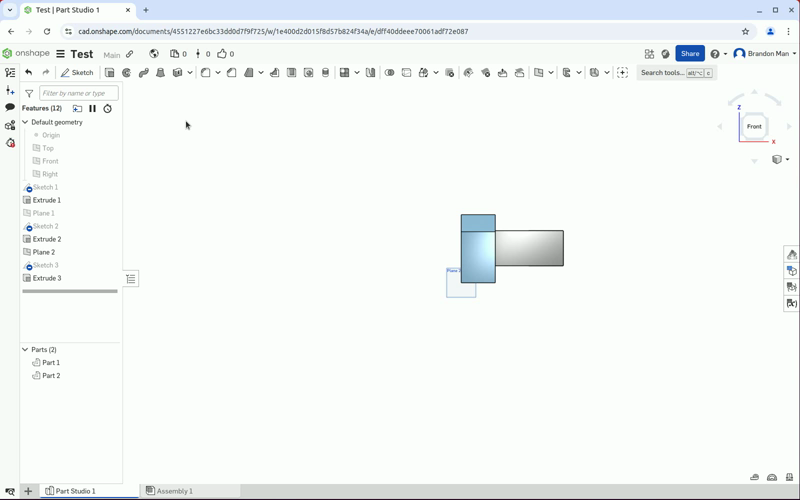
mouse_move(73, 189)
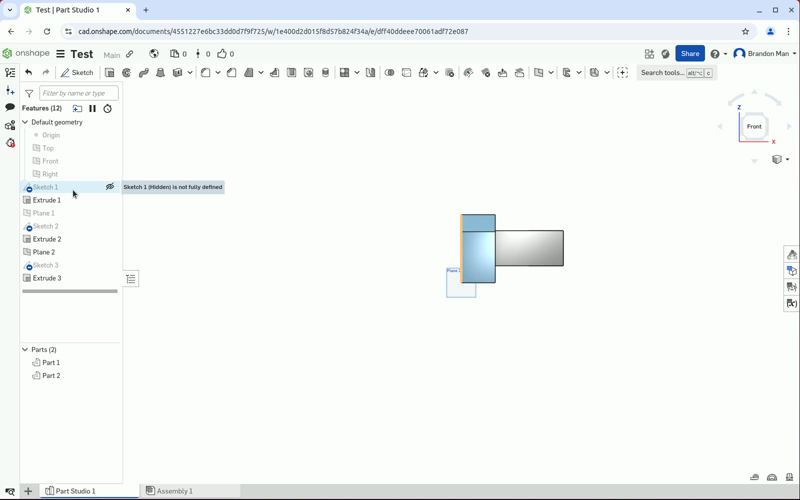
click(73, 189)
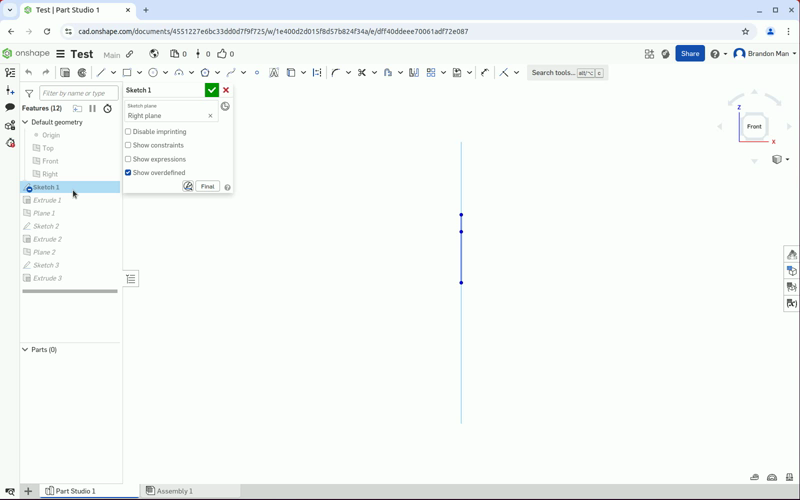
mouse_move(229, 92)
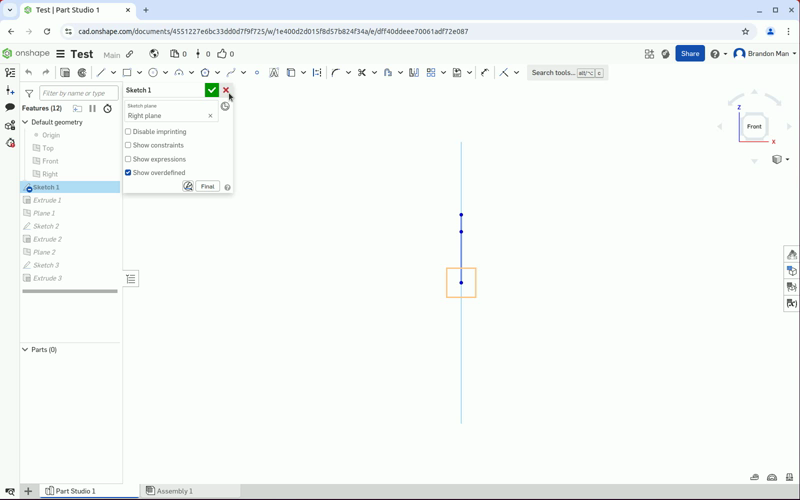
click(229, 92)
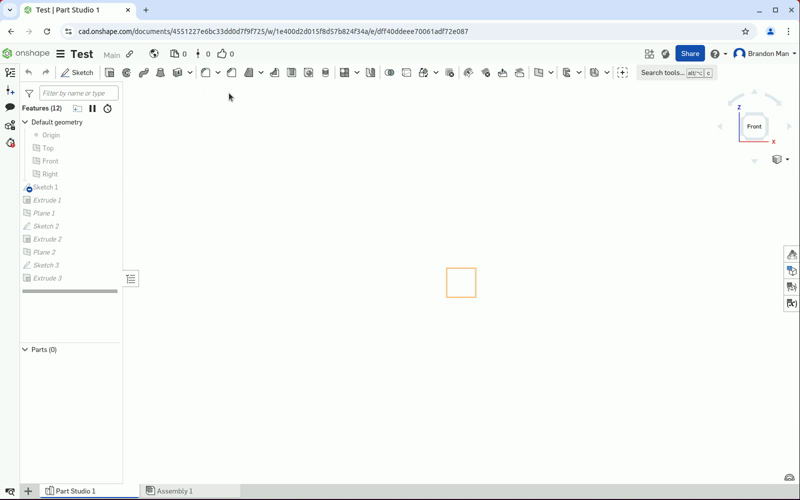
key(shift+s)
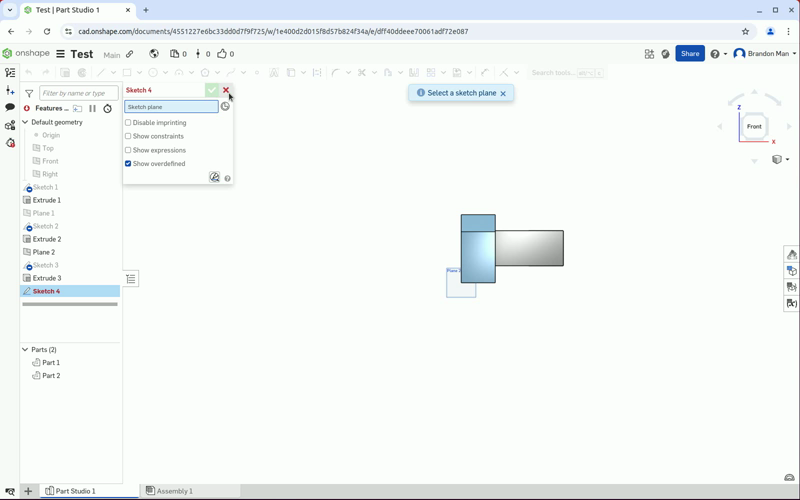
mouse_move(73, 254)
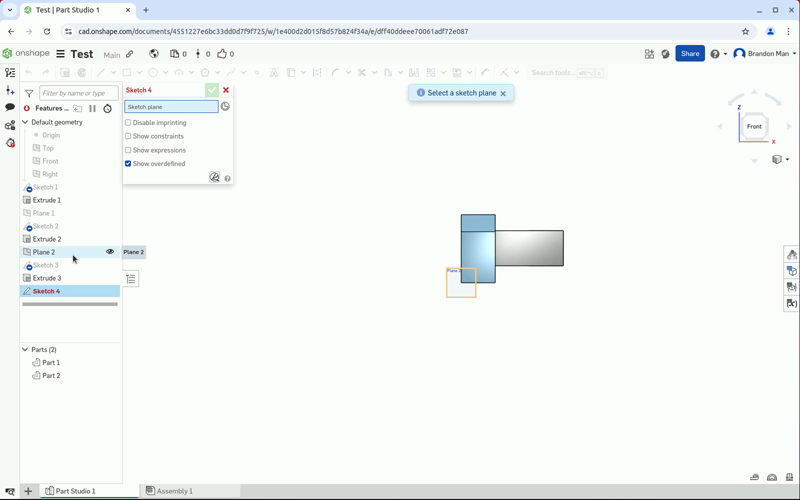
click(73, 254)
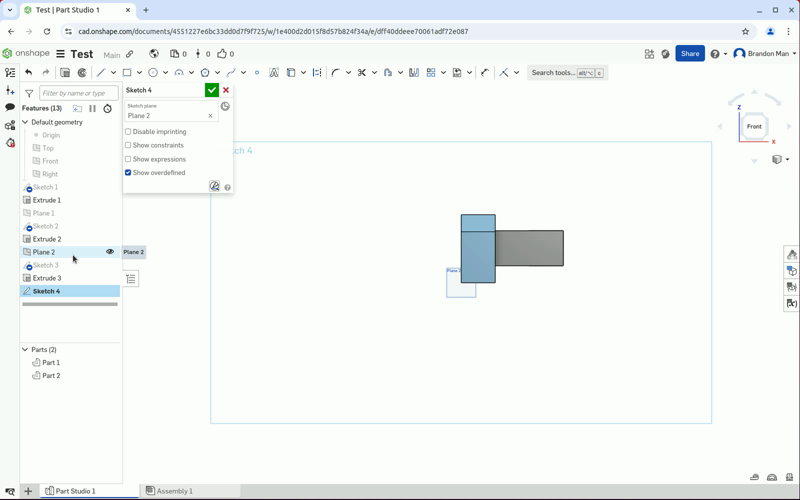
mouse_move(73, 352)
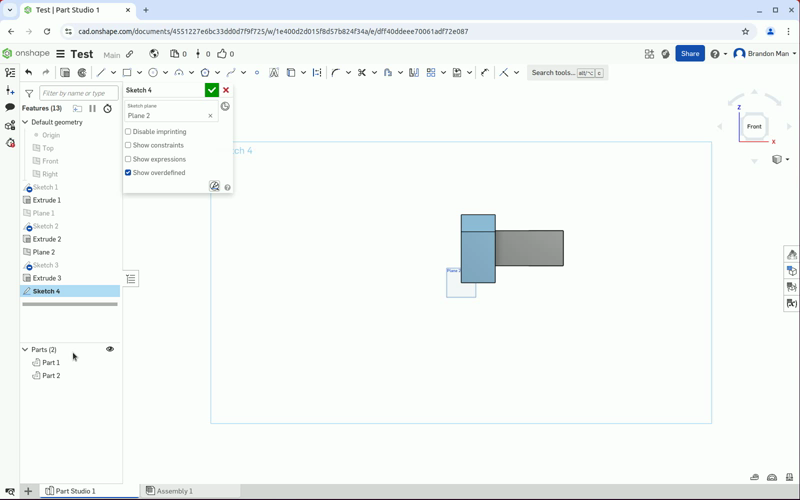
key(y)
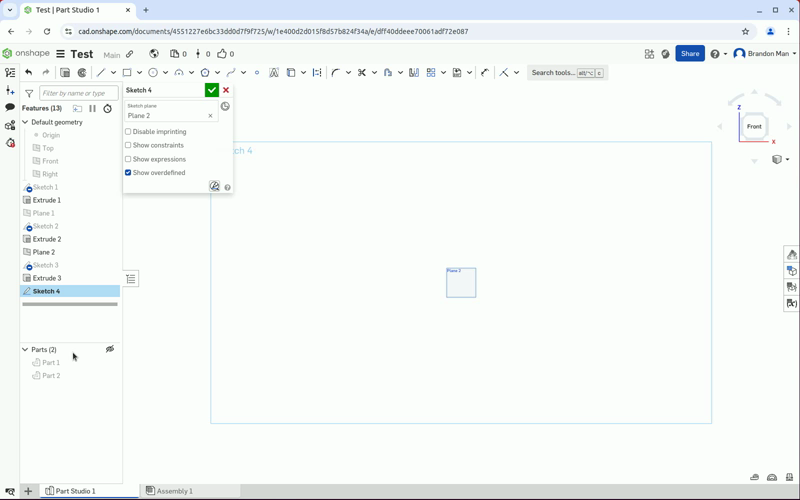
key(c)
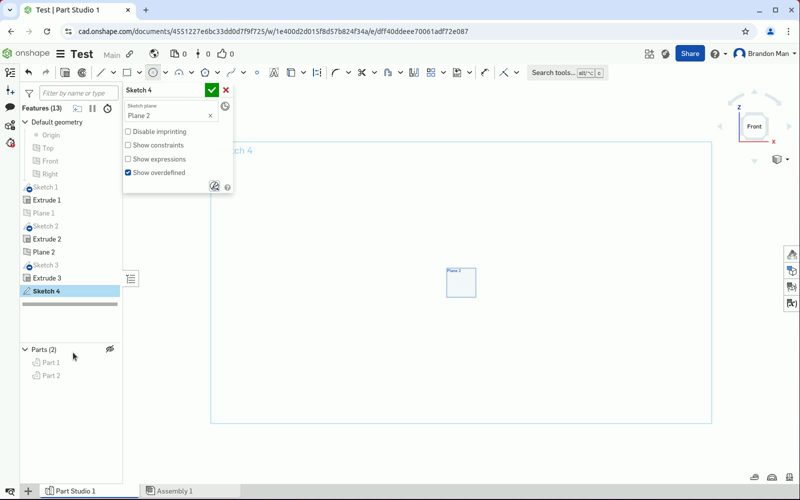
key_down(shift)
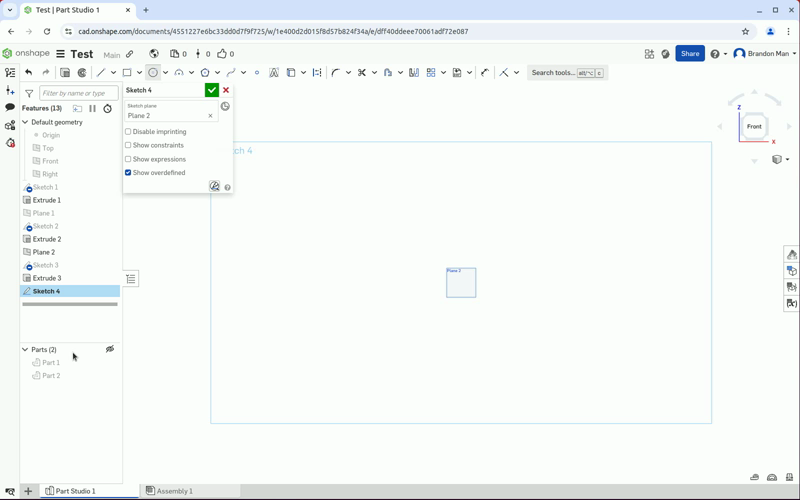
mouse_move(548, 249)
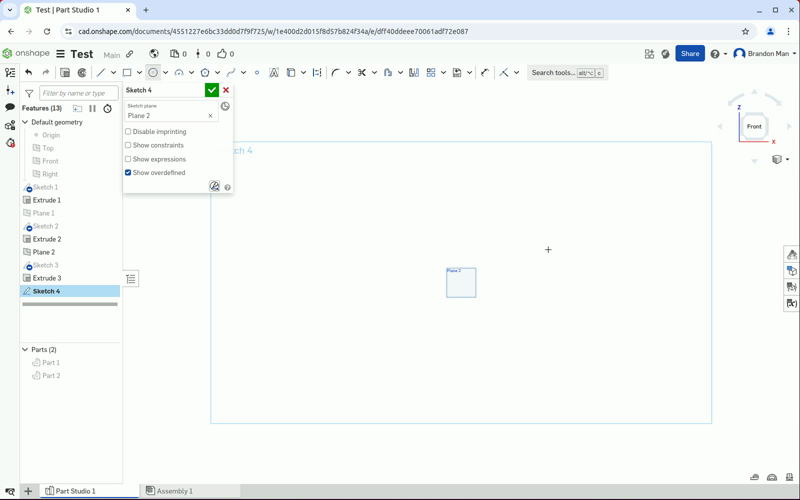
click(548, 249)
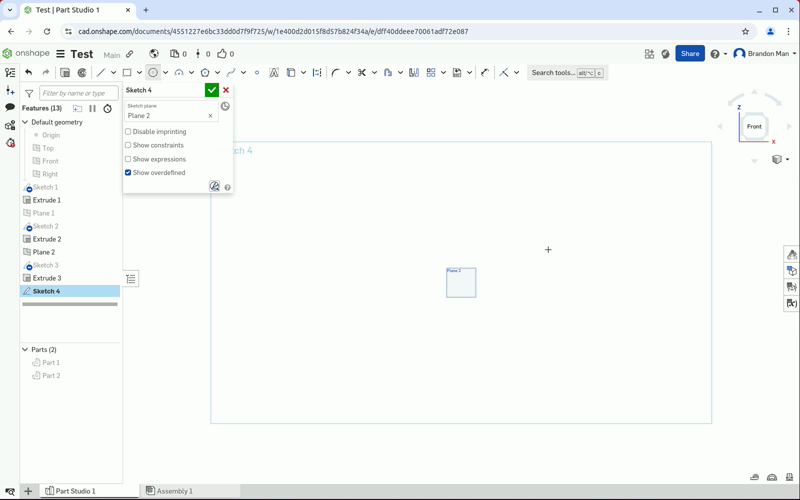
key_up(shift)
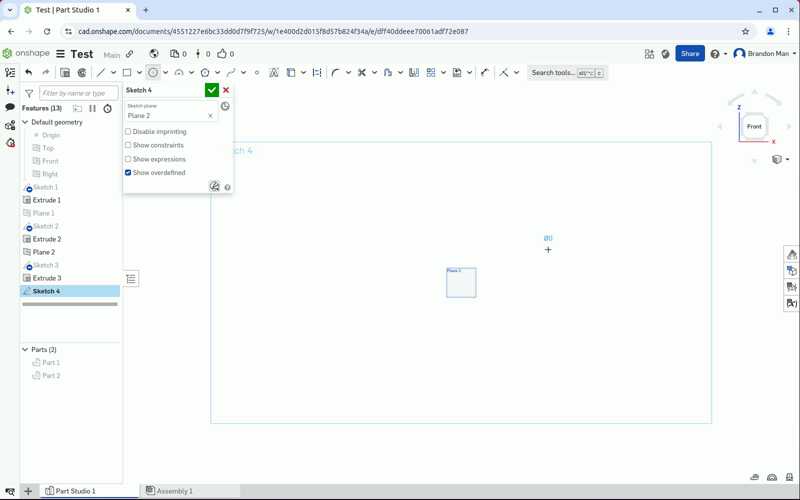
mouse_move(573, 249)
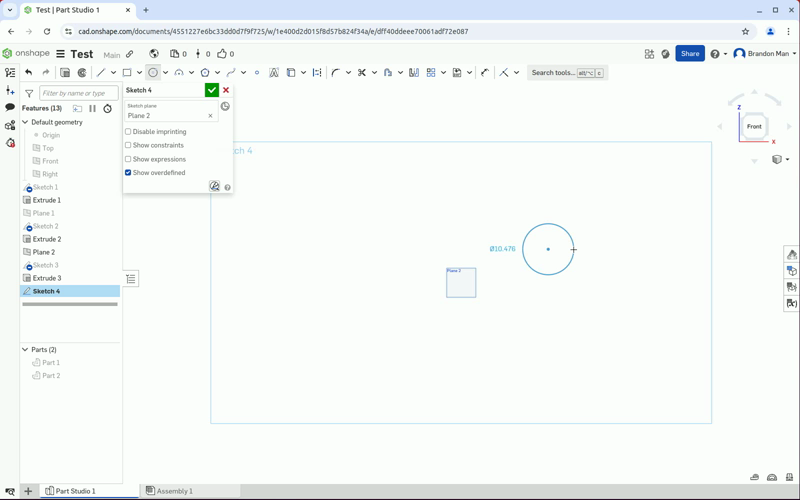
click(573, 249)
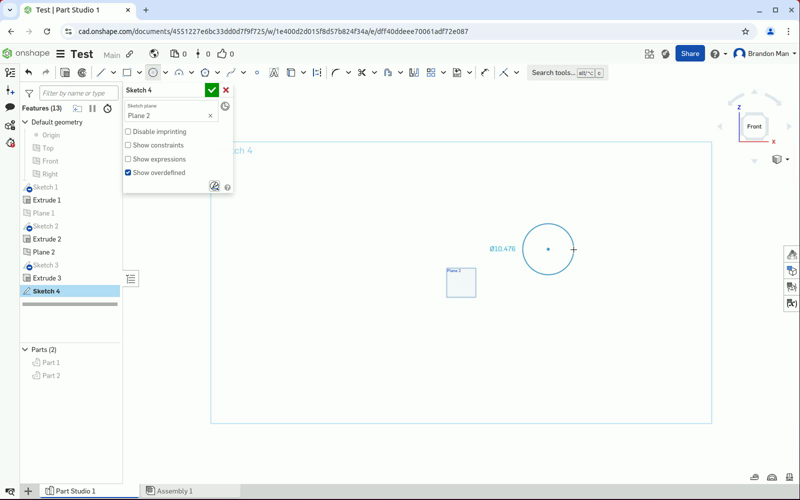
key(esc)
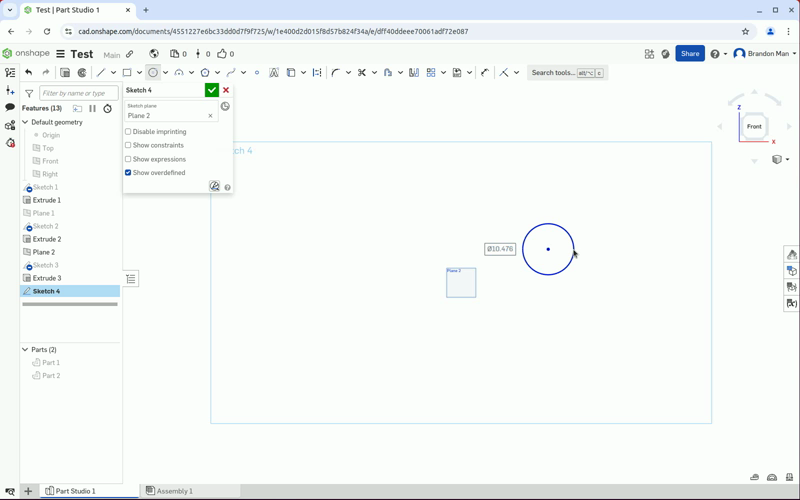
mouse_move(558, 247)
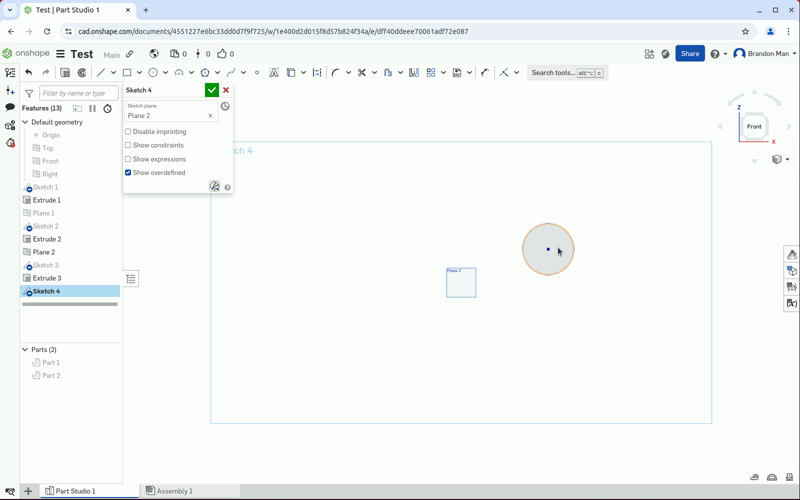
click(558, 247)
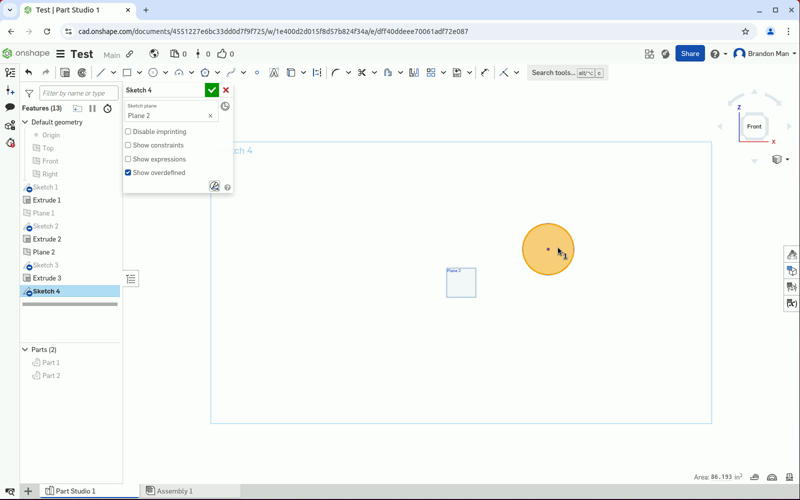
mouse_move(73, 352)
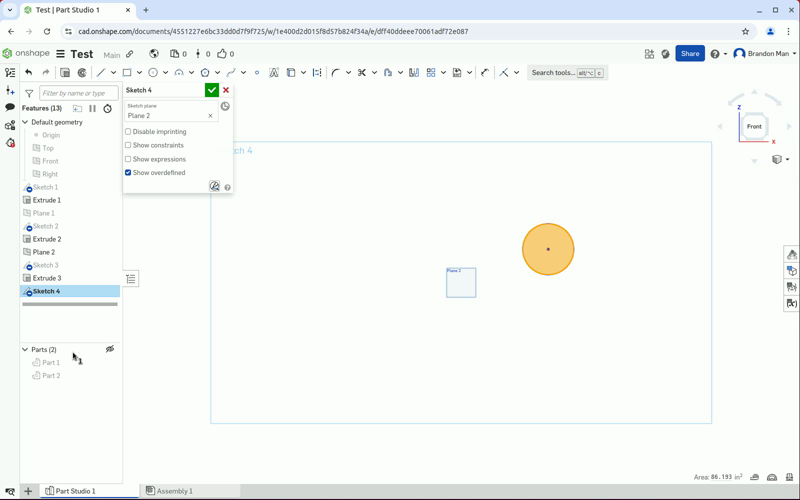
key(shift+y)
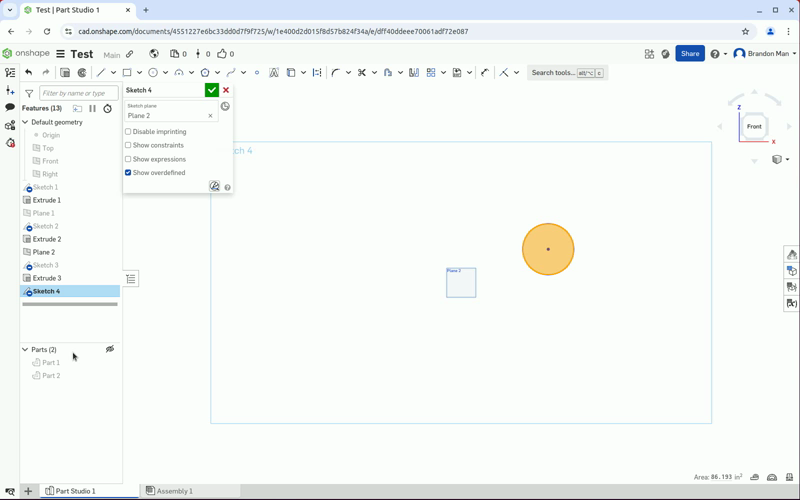
key(shift+e)
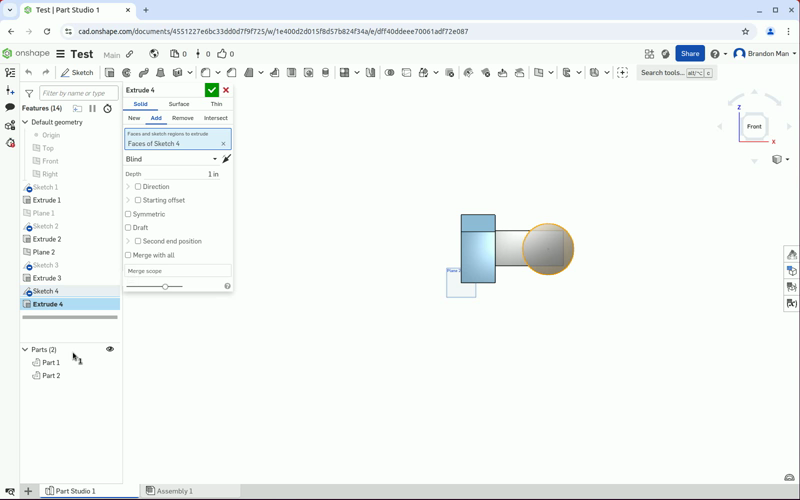
mouse_move(143, 106)
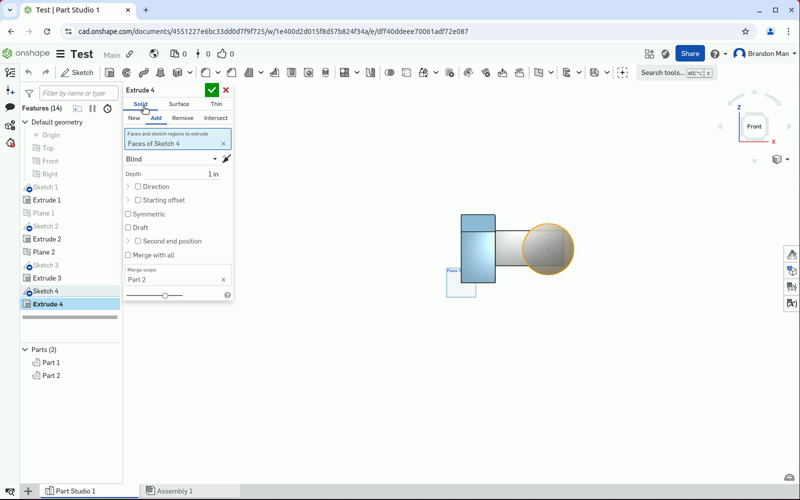
click(143, 106)
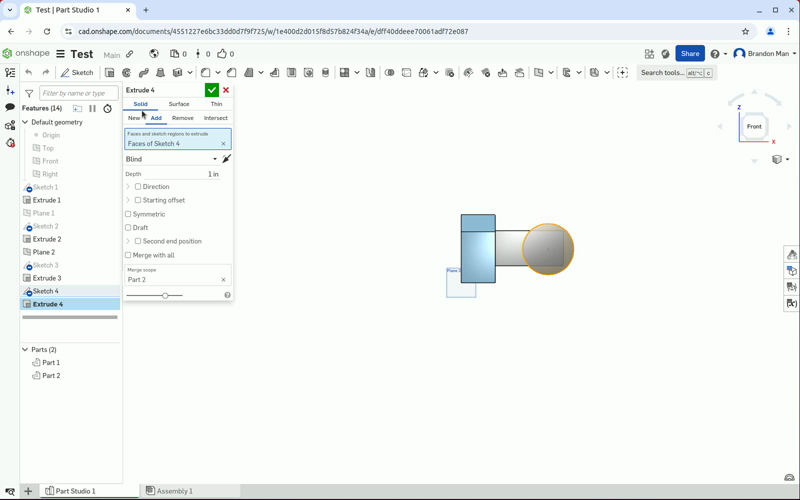
mouse_move(137, 120)
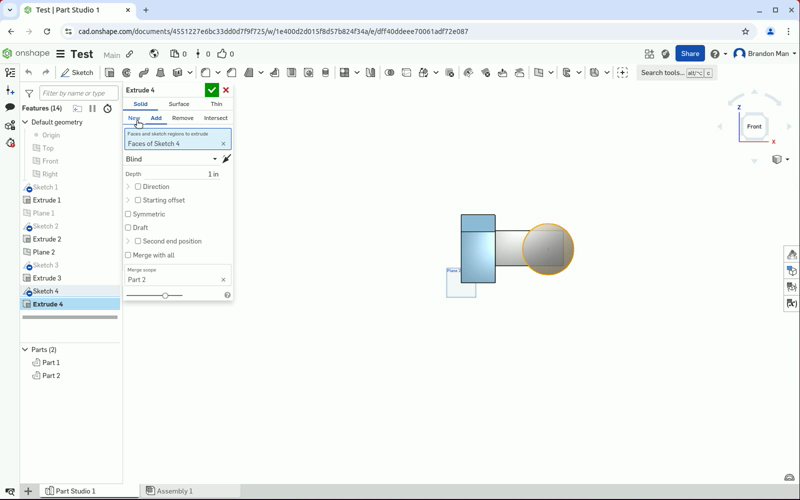
click(137, 120)
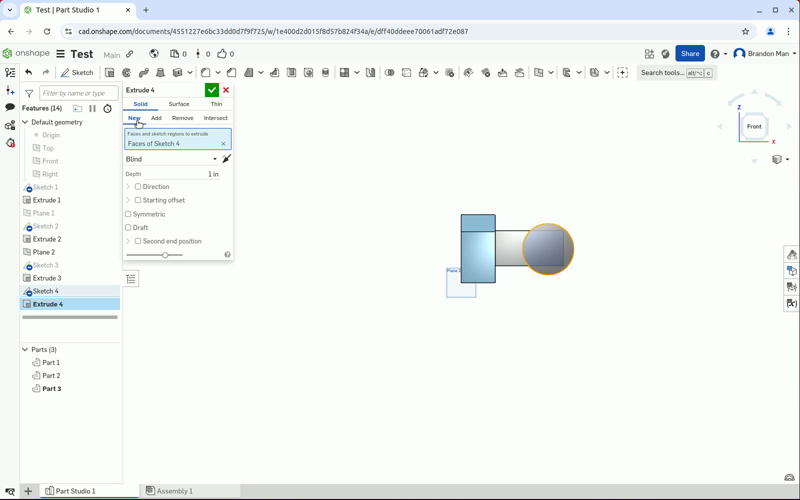
key(tab, 4)
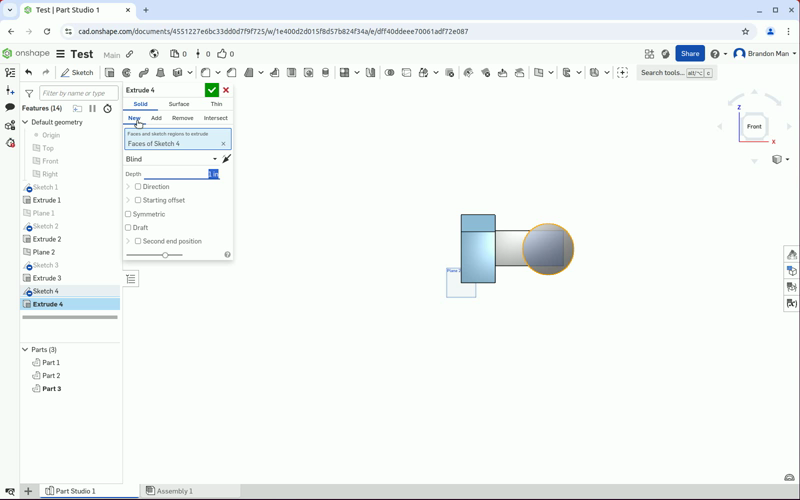
text(3.611)
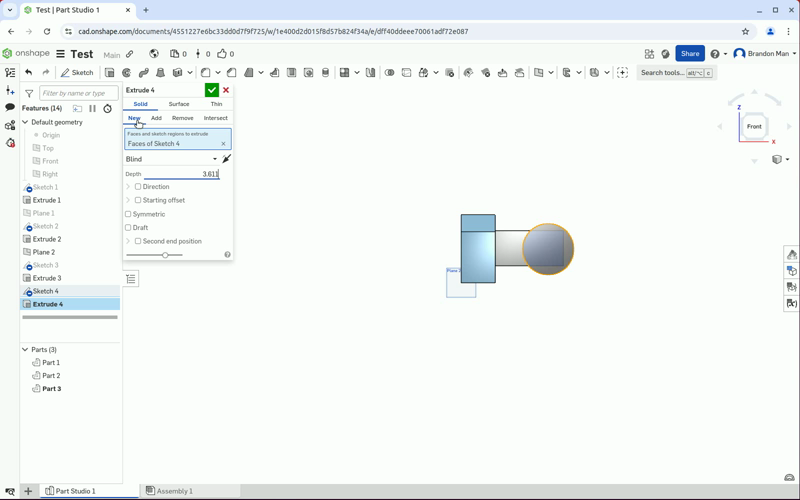
key(enter)
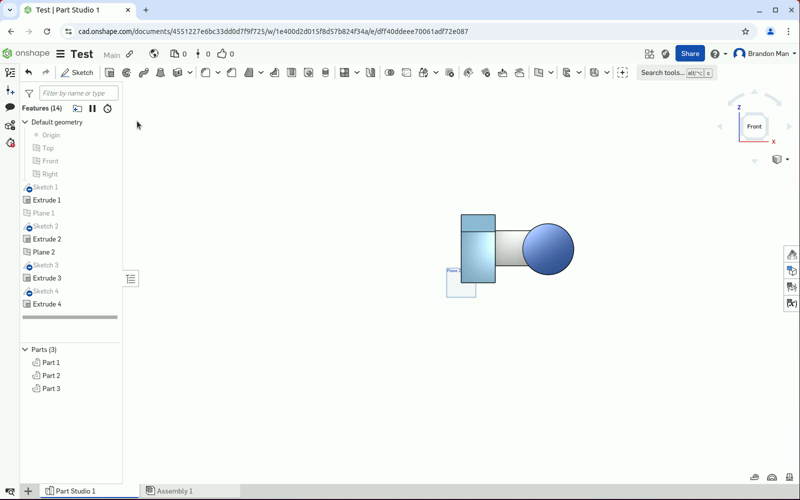
key(shift+h)
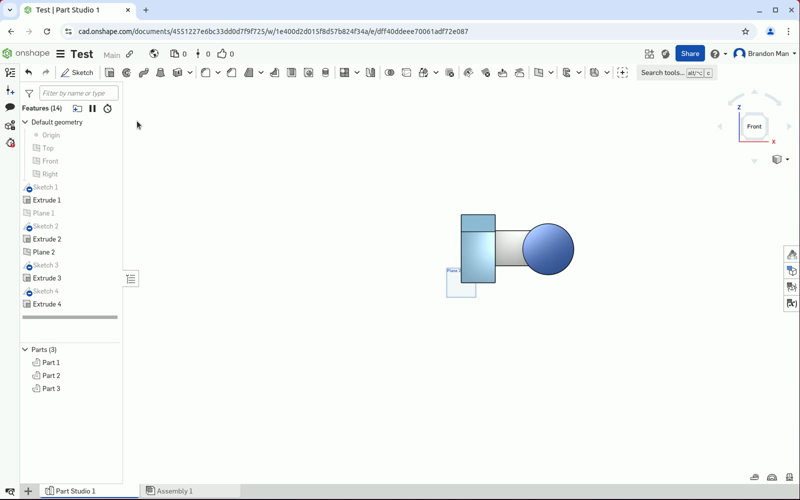
key(shift+h)
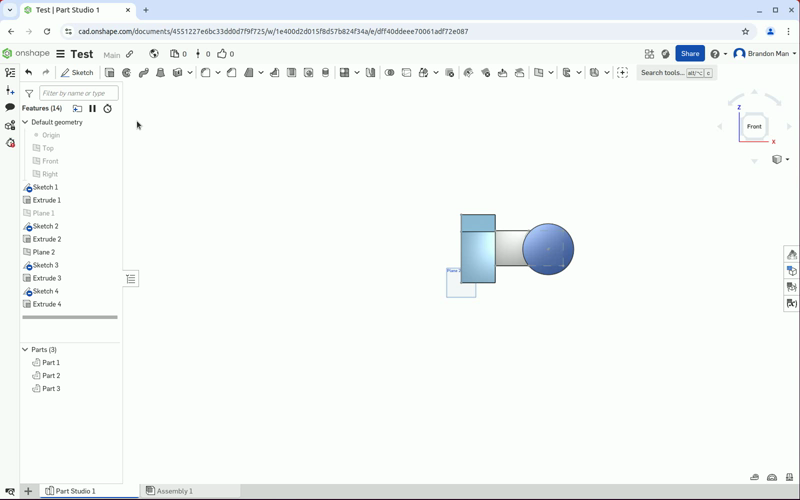
key(shift+7)
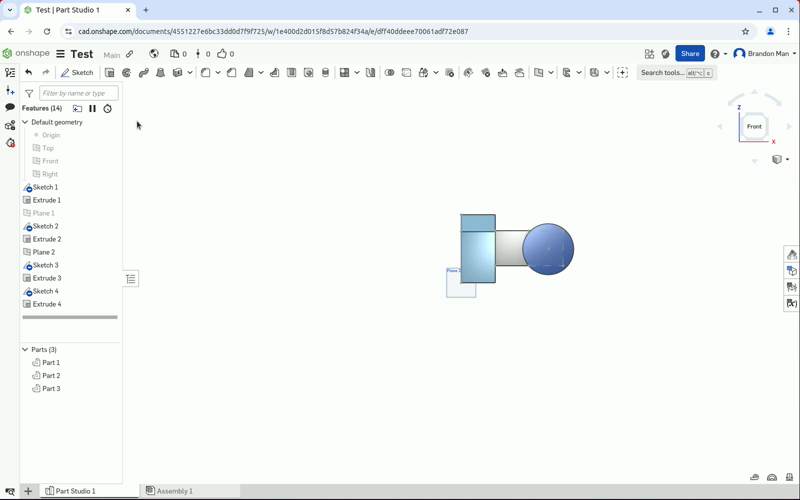
key(left, 2)
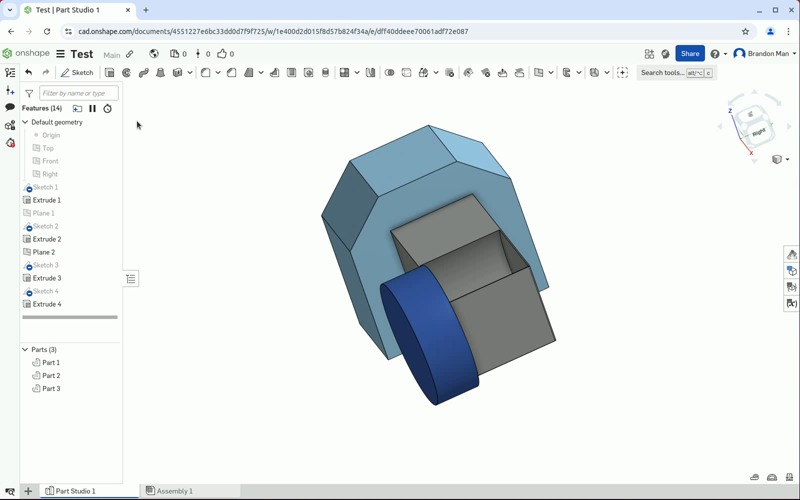
key(down, 2)
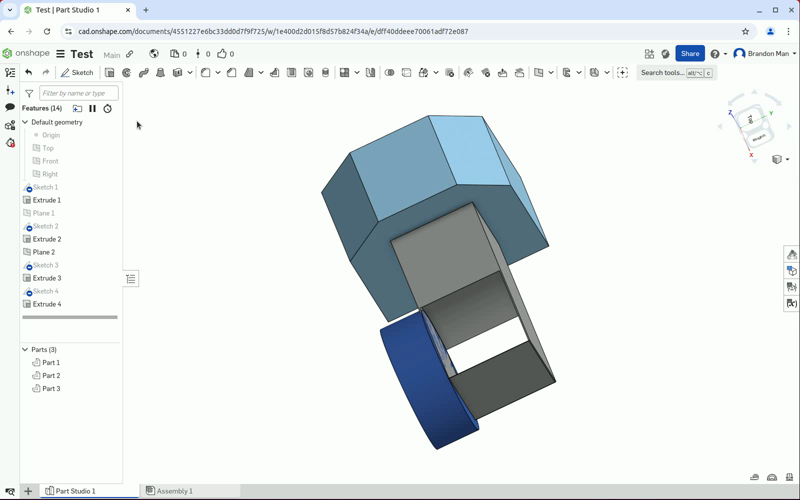
key(up, 2)
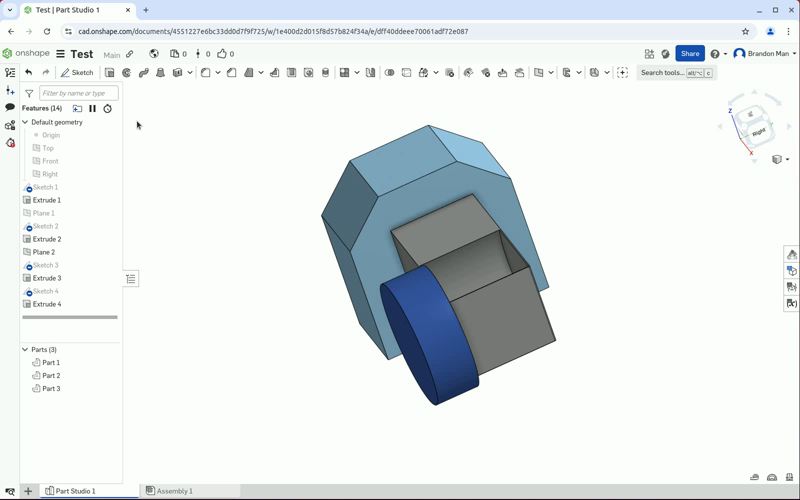
key(right, 2)
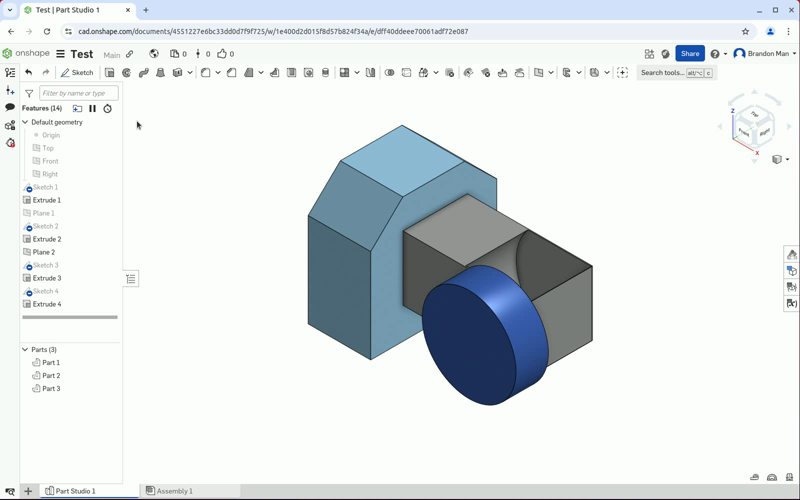
mouse_move(73, 189)
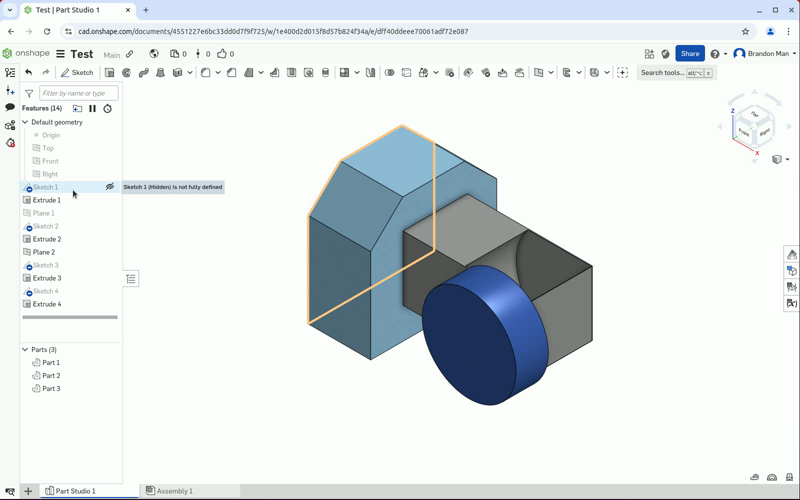
click(73, 189)